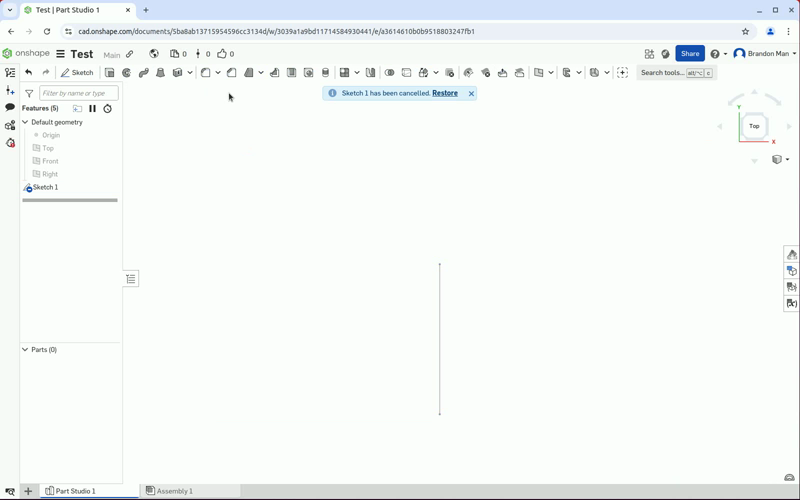
key(shift+h)
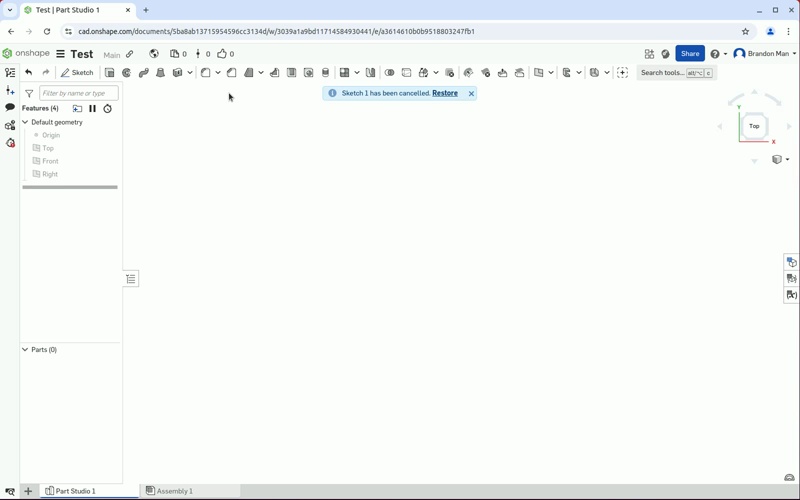
mouse_move(73, 352)
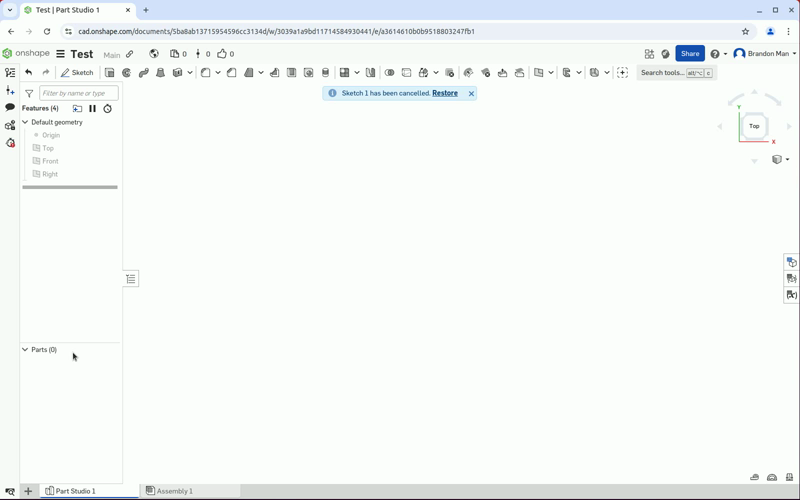
key(y)
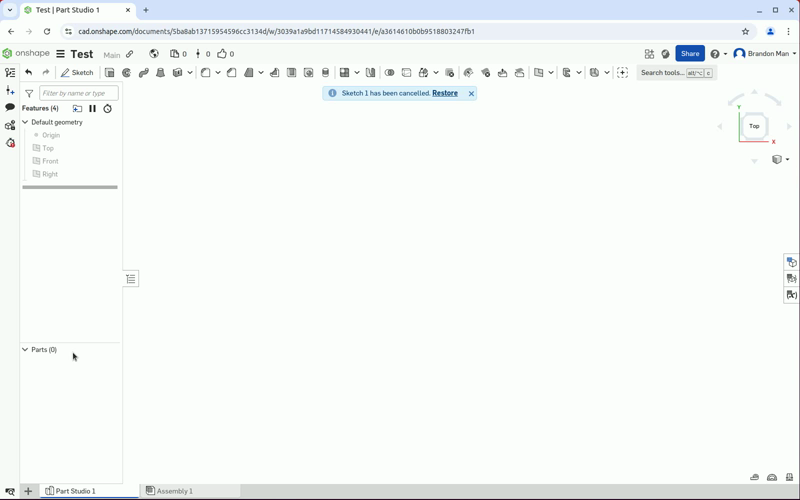
key(shift+p)
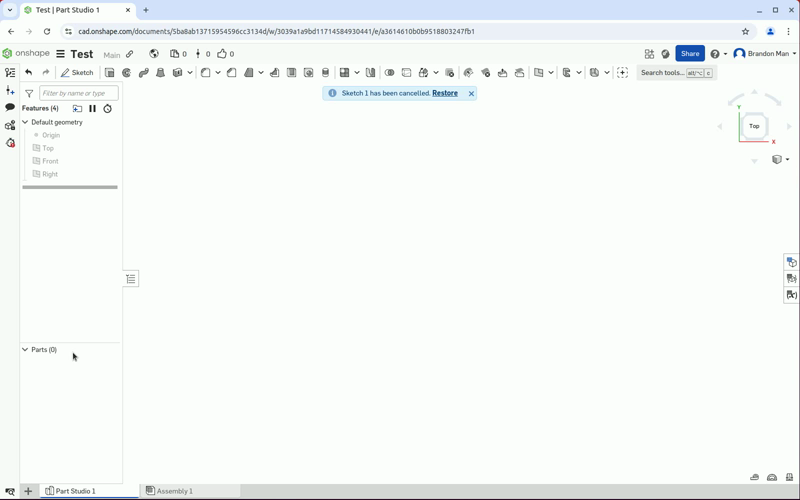
key(space)
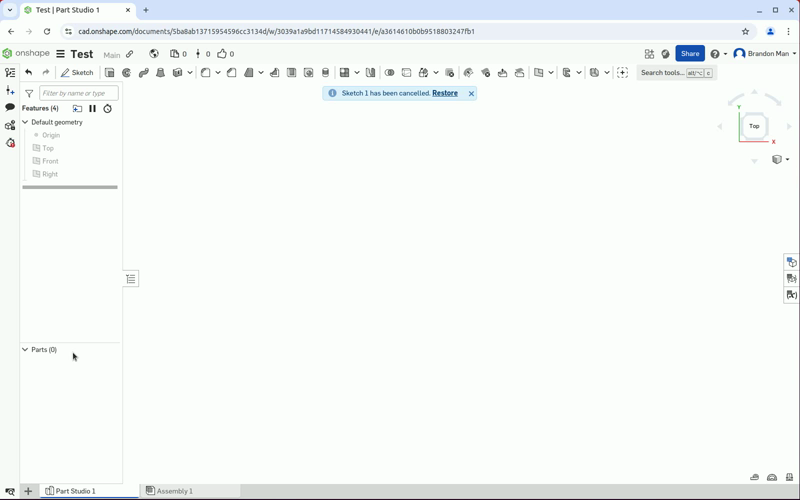
key_down(shift)
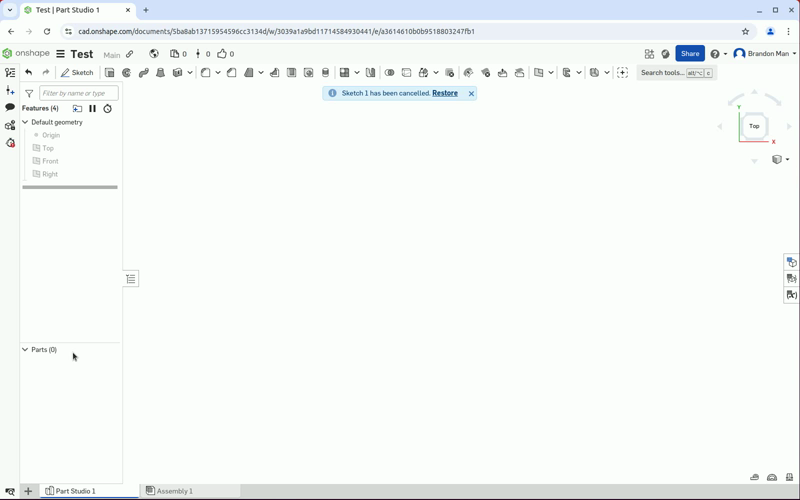
key(up)
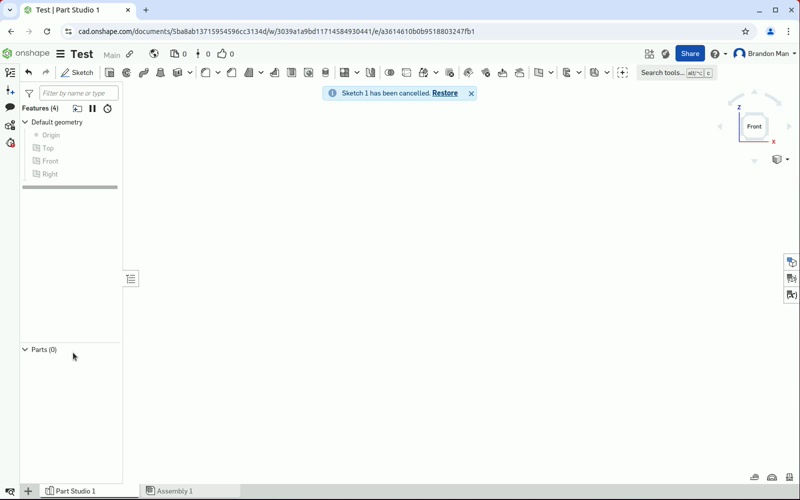
key_up(shift)
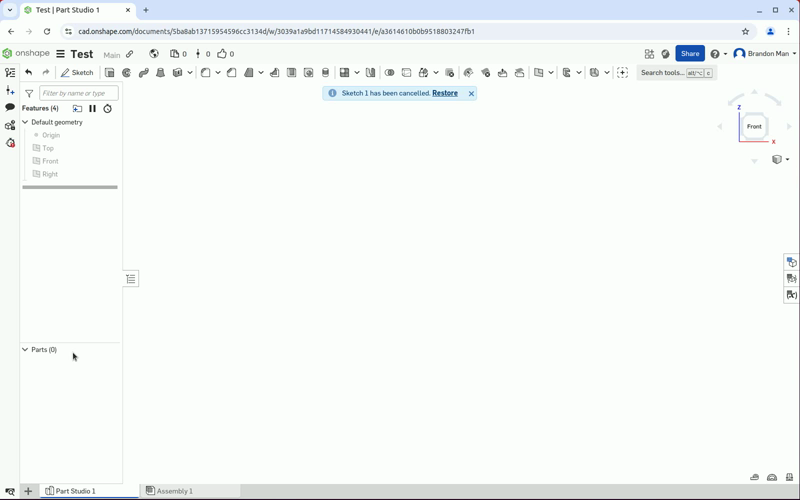
mouse_move(73, 352)
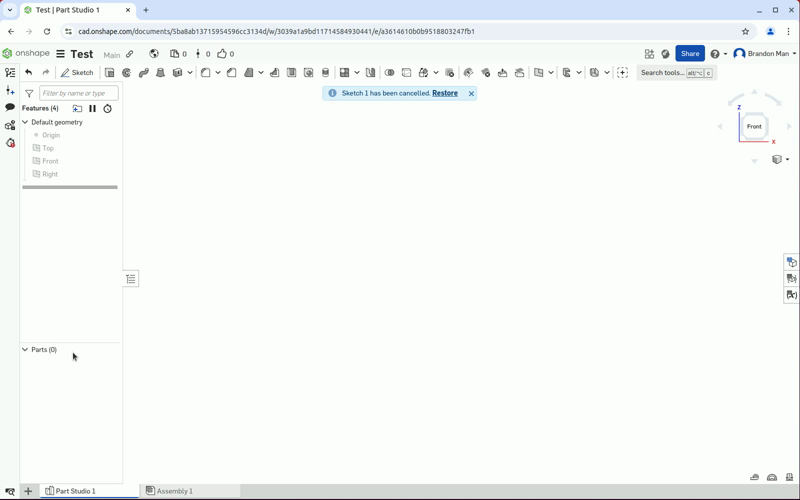
key(shift+y)
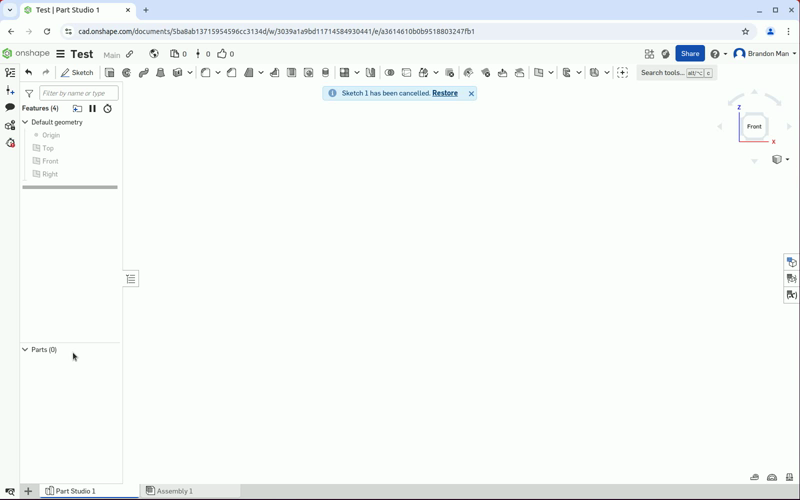
key(shift+s)
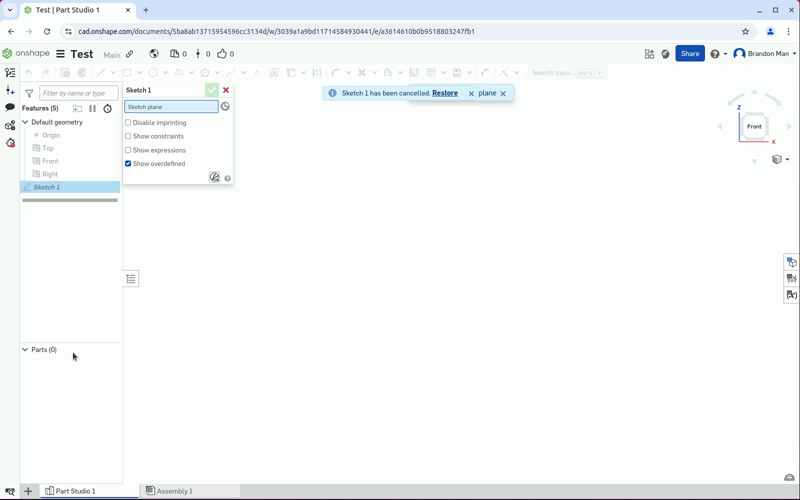
mouse_move(73, 163)
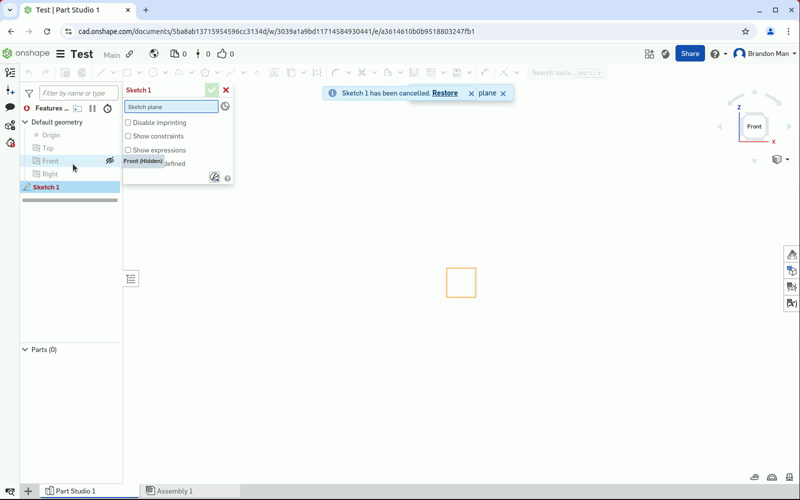
click(73, 163)
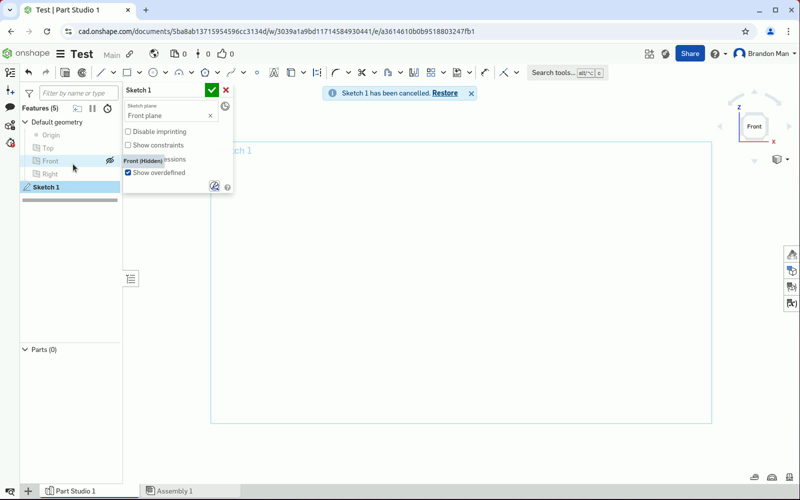
mouse_move(73, 352)
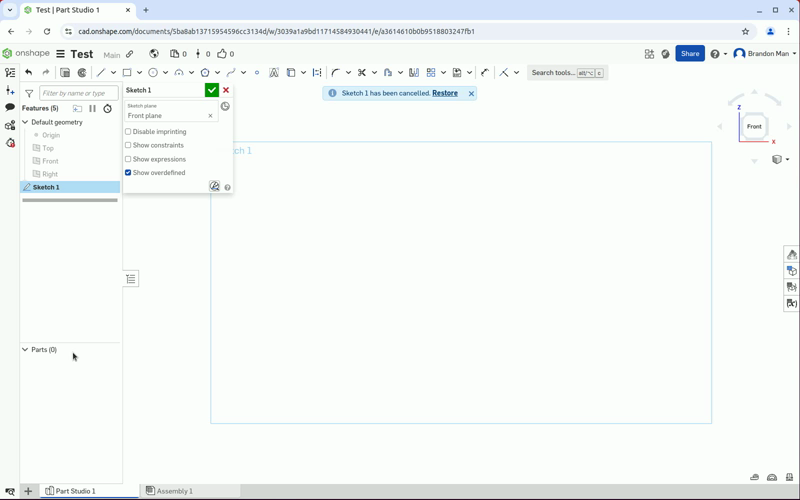
key(y)
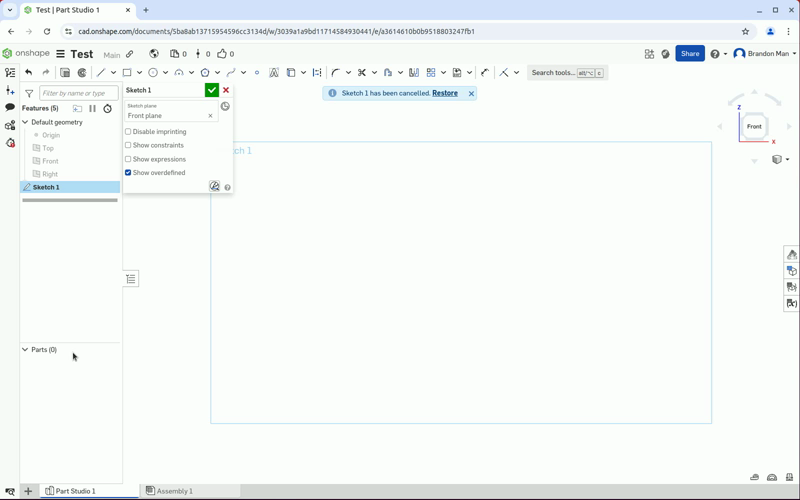
key(l)
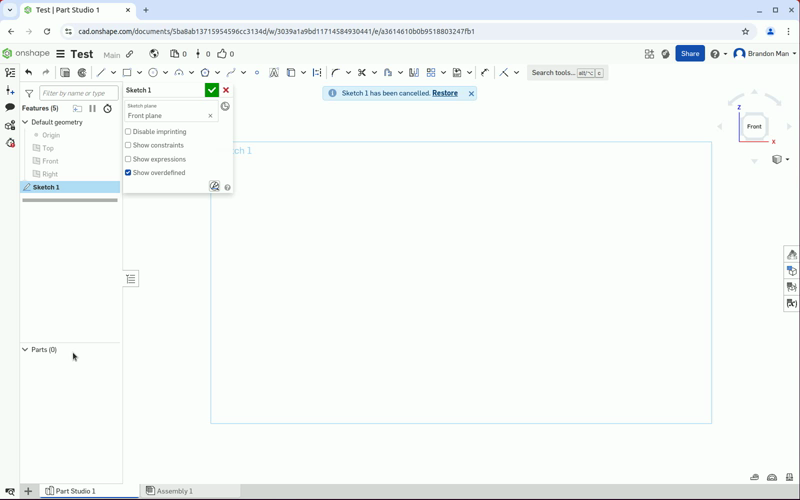
key_down(shift)
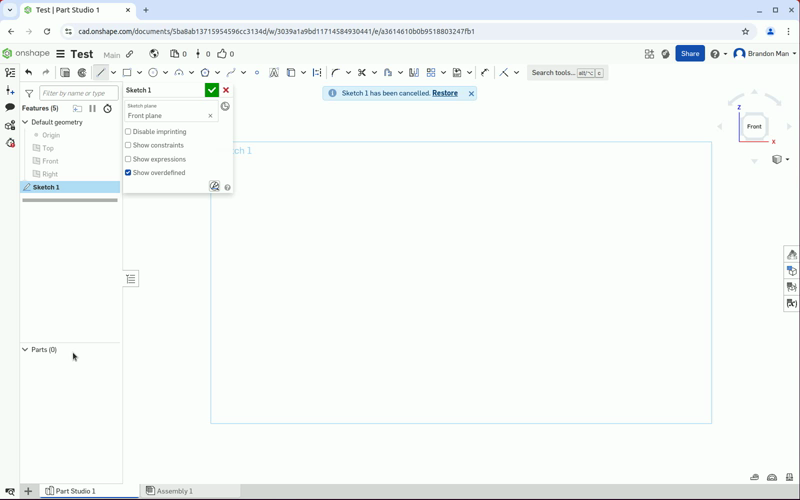
mouse_move(444, 299)
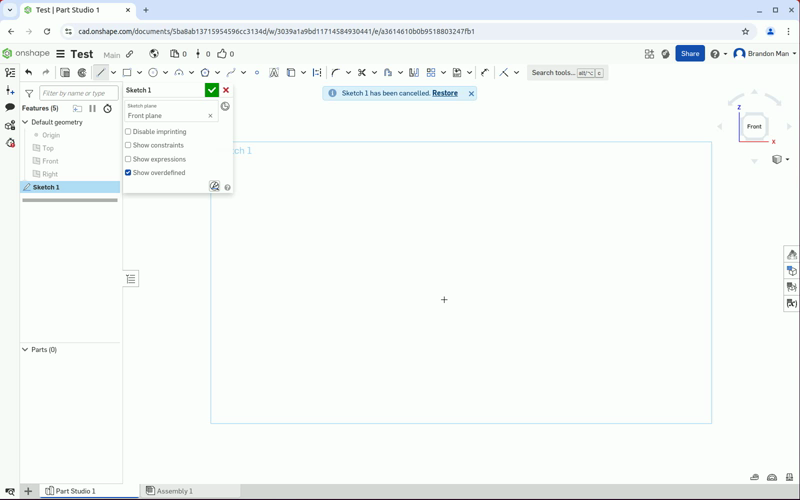
click(444, 299)
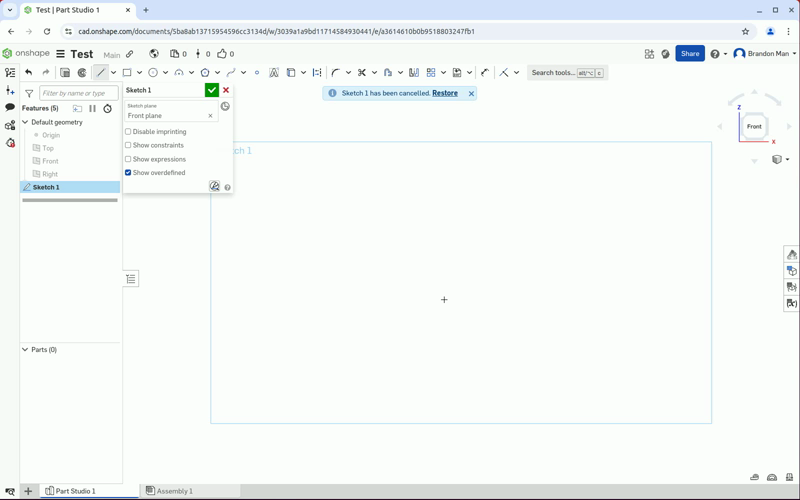
key_up(shift)
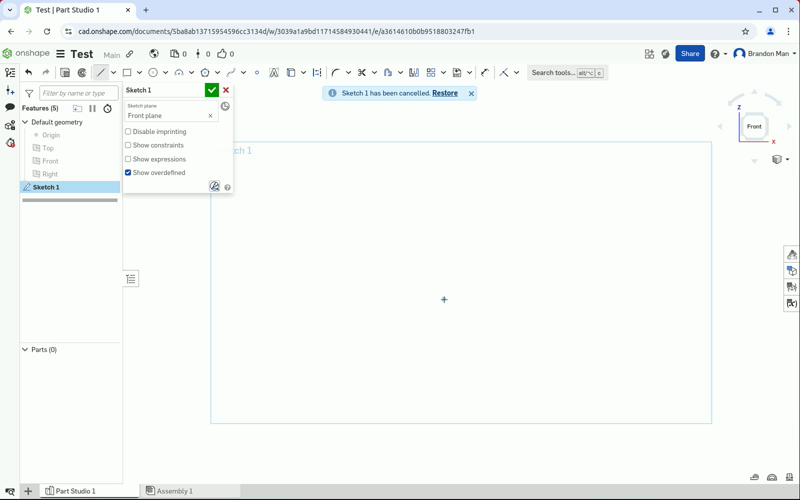
key_down(shift)
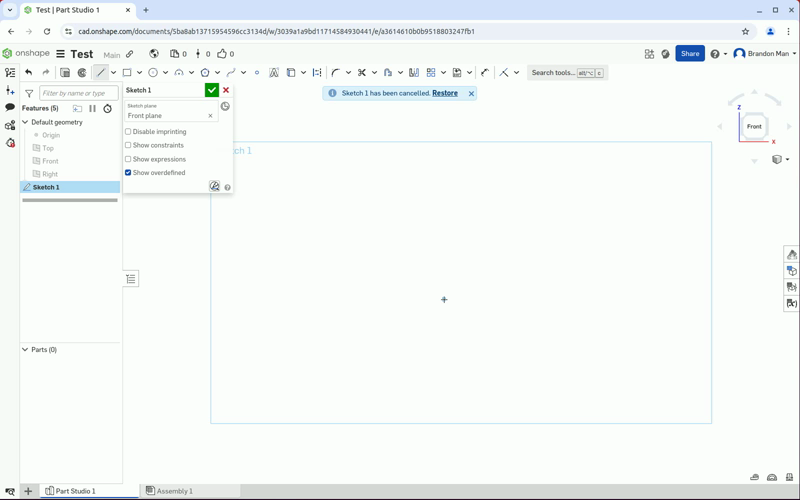
mouse_move(474, 299)
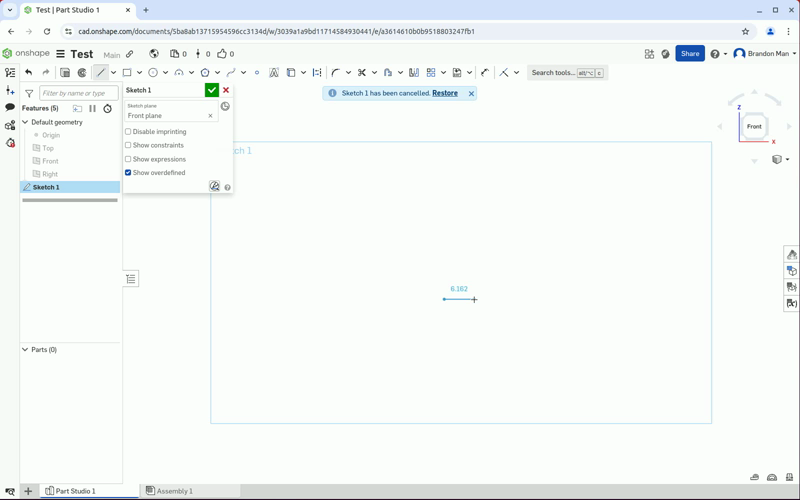
mouse_move(478, 299)
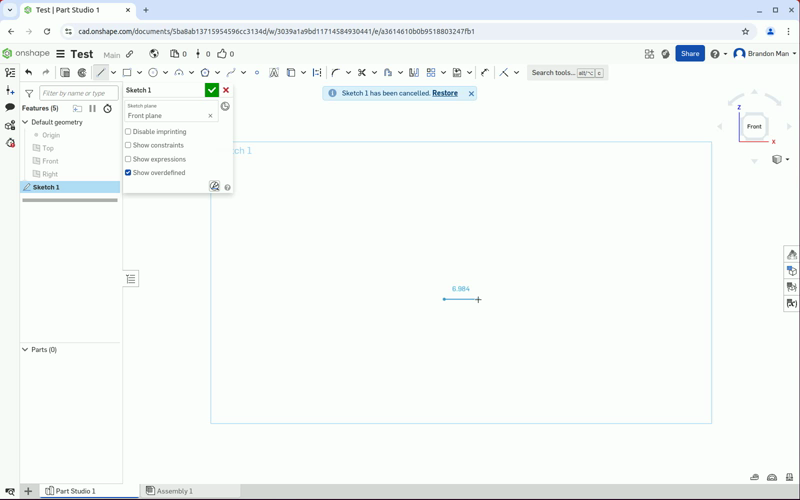
click(478, 299)
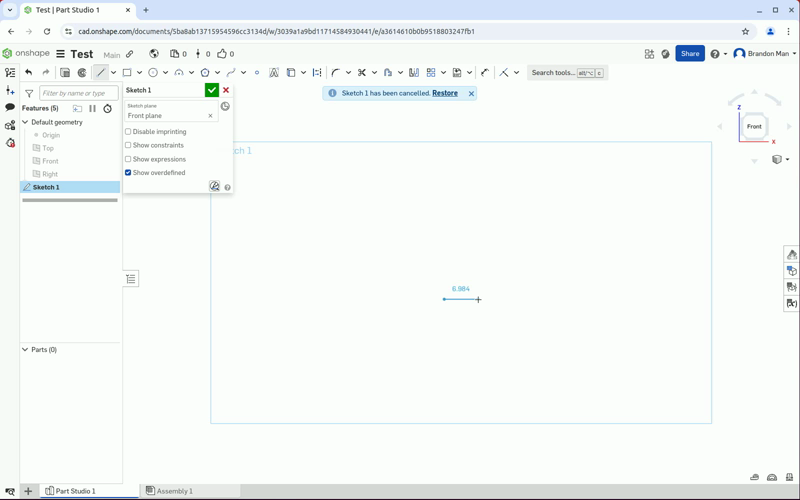
key_up(shift)
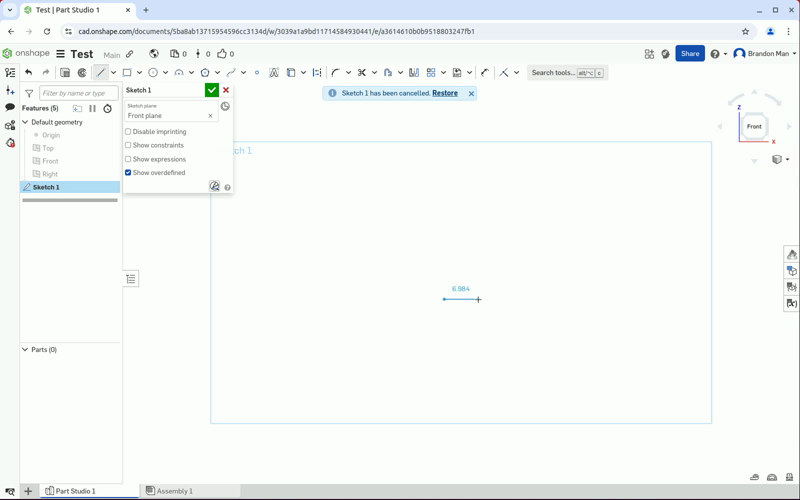
key_down(shift)
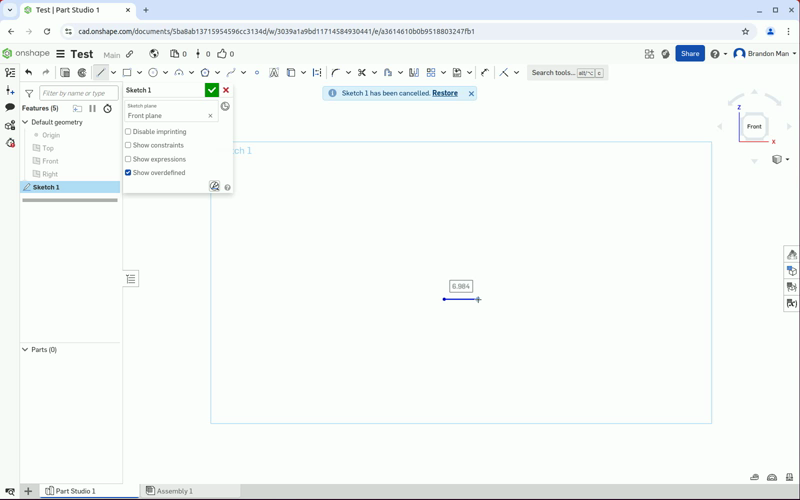
mouse_move(508, 299)
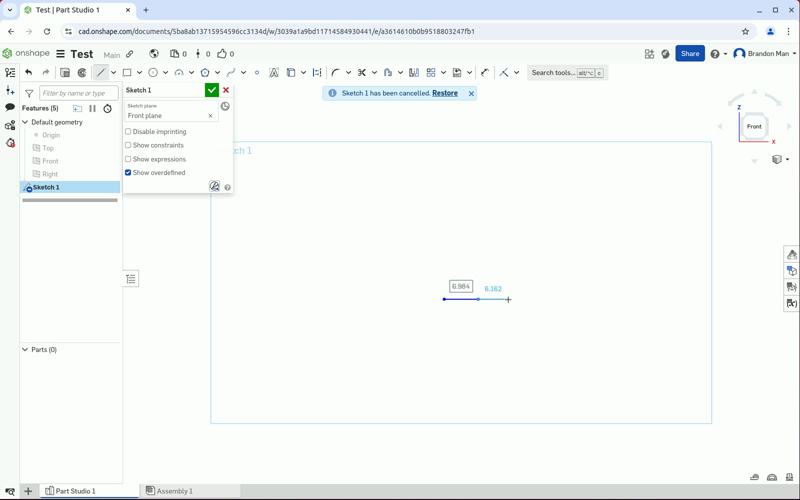
mouse_move(478, 265)
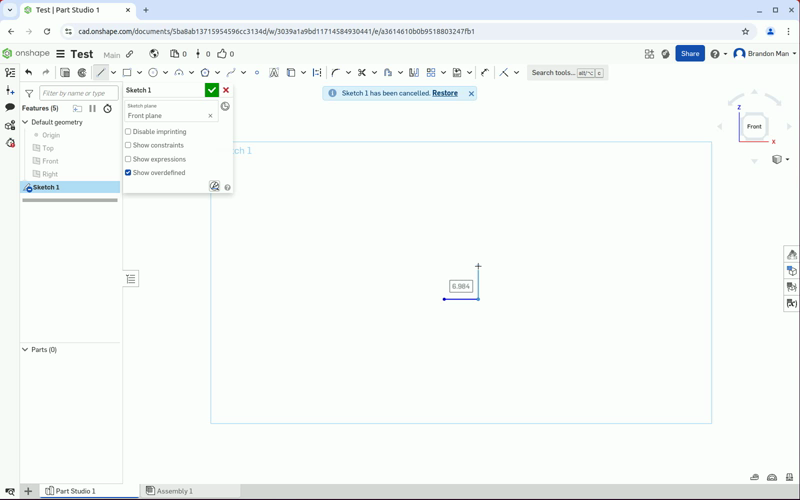
click(478, 265)
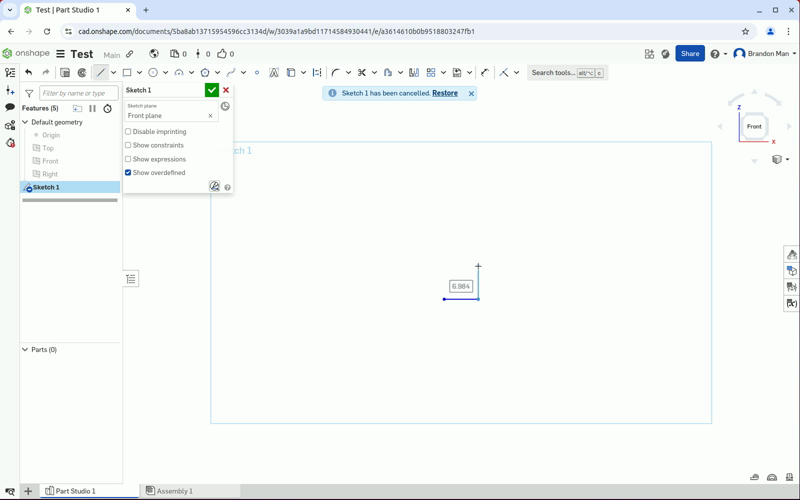
key_up(shift)
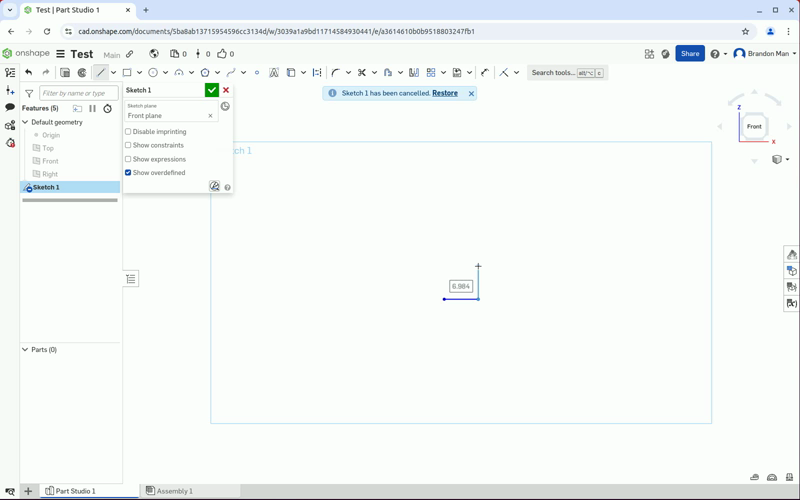
key_down(shift)
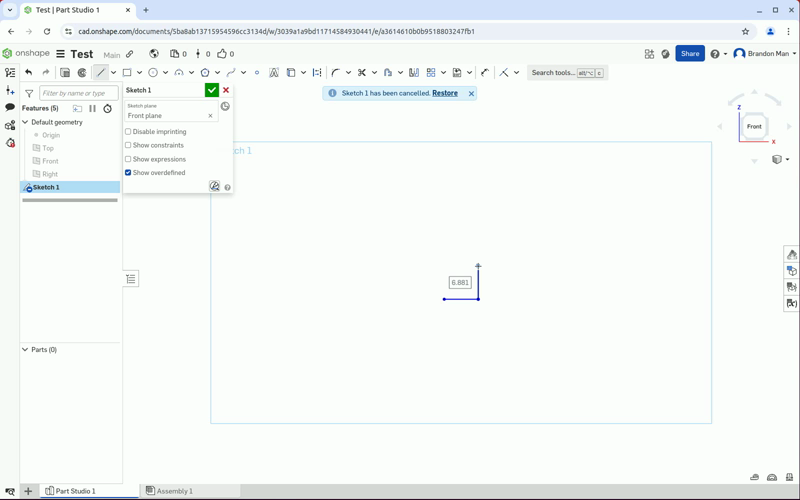
mouse_move(508, 265)
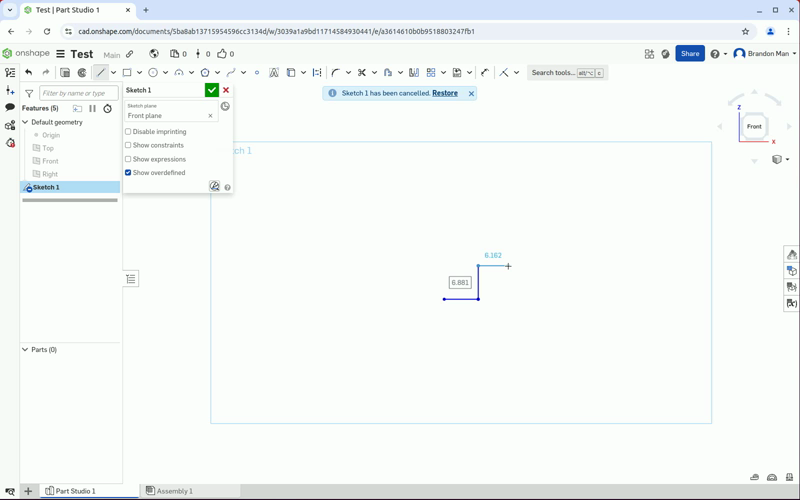
mouse_move(444, 265)
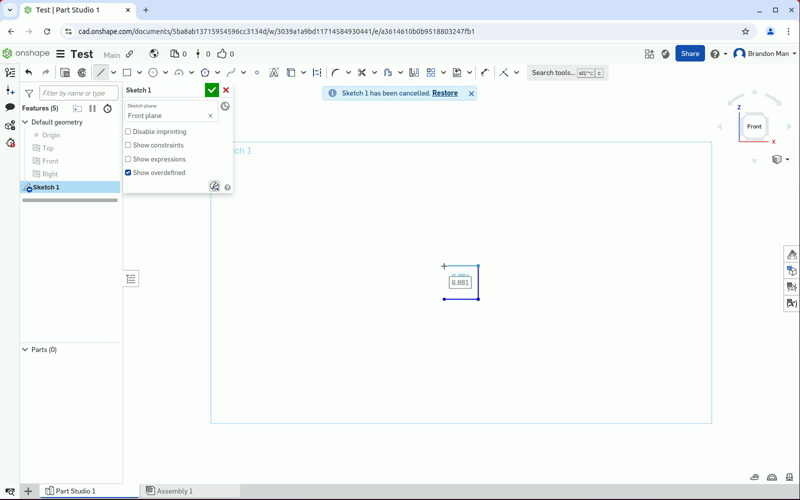
click(444, 265)
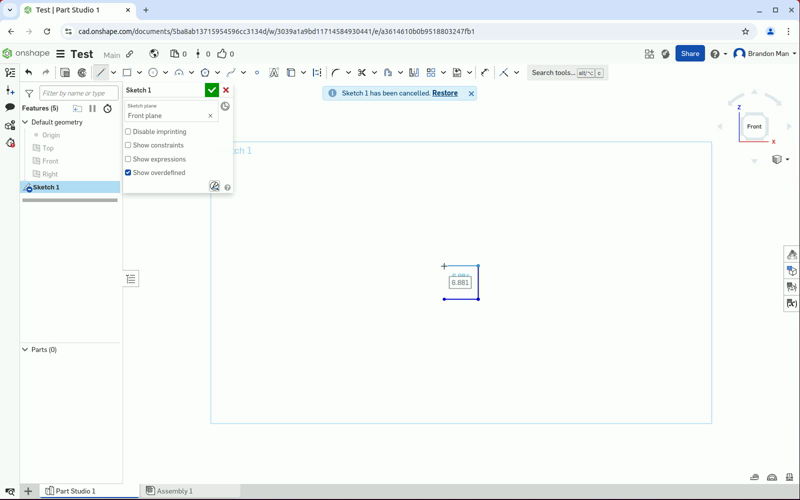
key_up(shift)
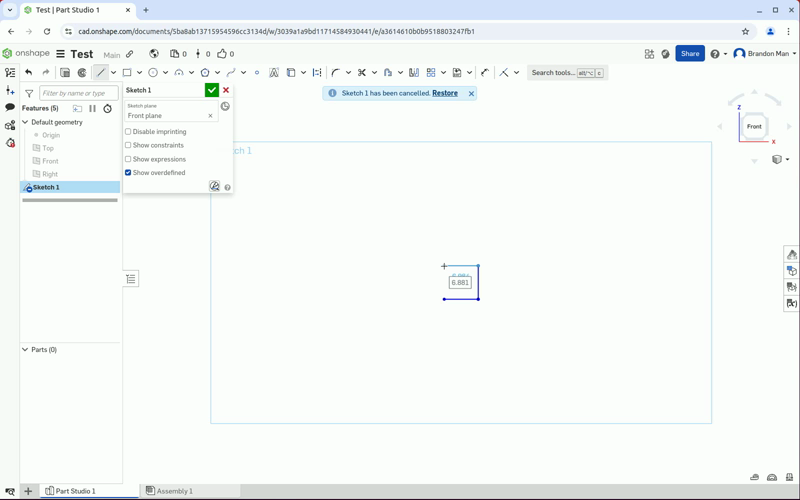
mouse_move(474, 265)
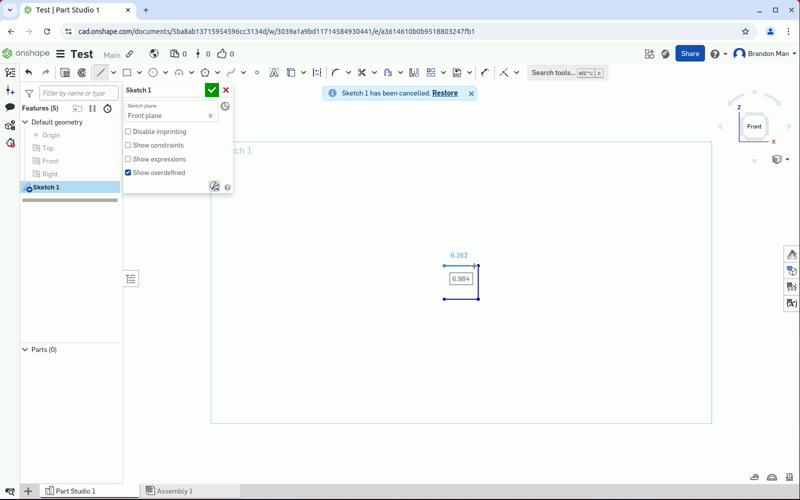
key_down(shift)
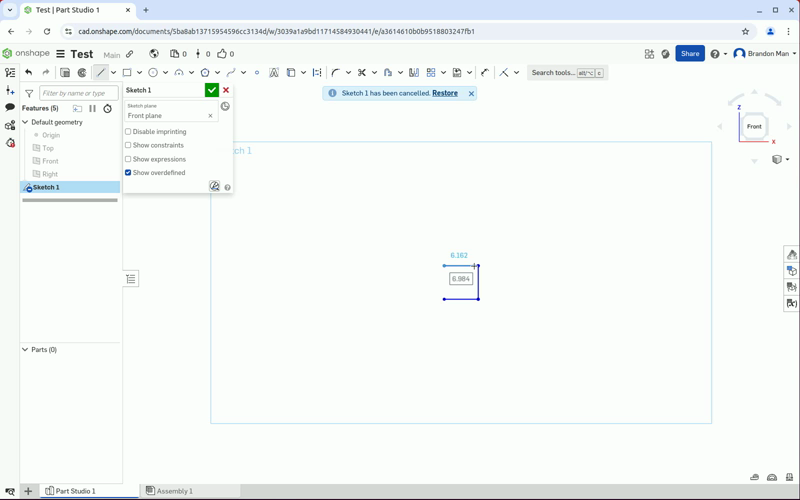
mouse_move(444, 299)
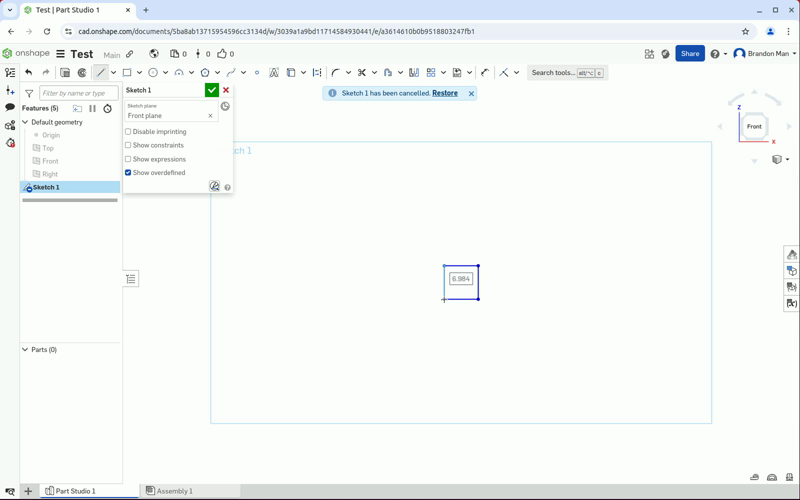
key_up(shift)
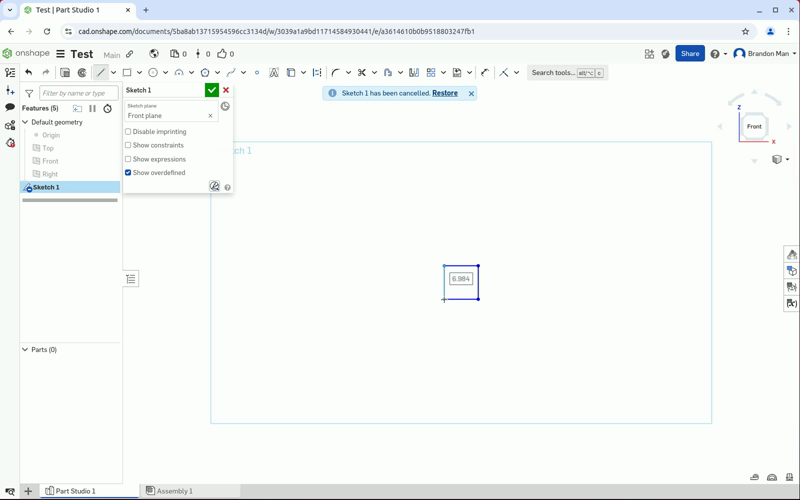
click(444, 299)
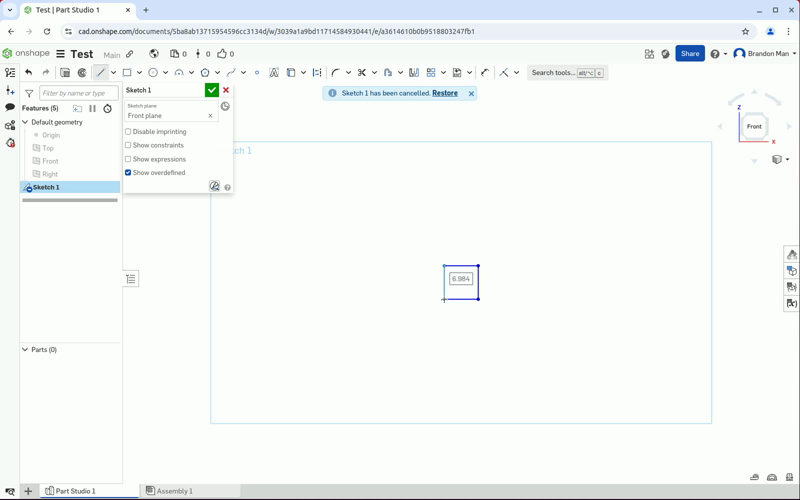
key(esc)
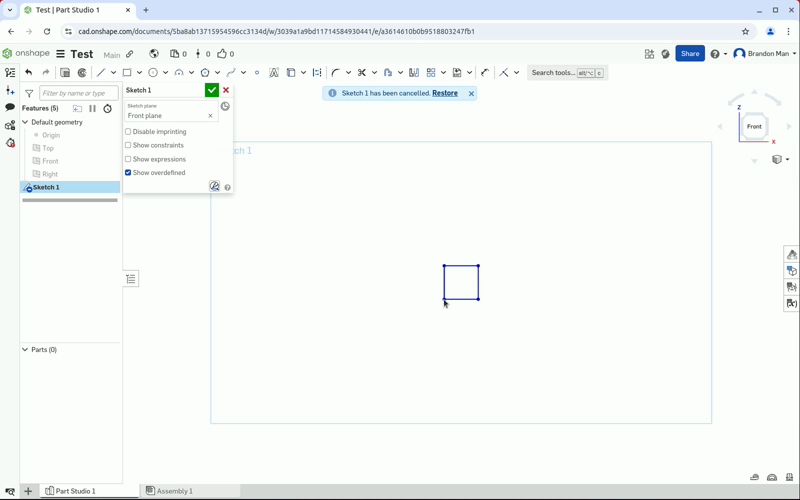
mouse_move(448, 291)
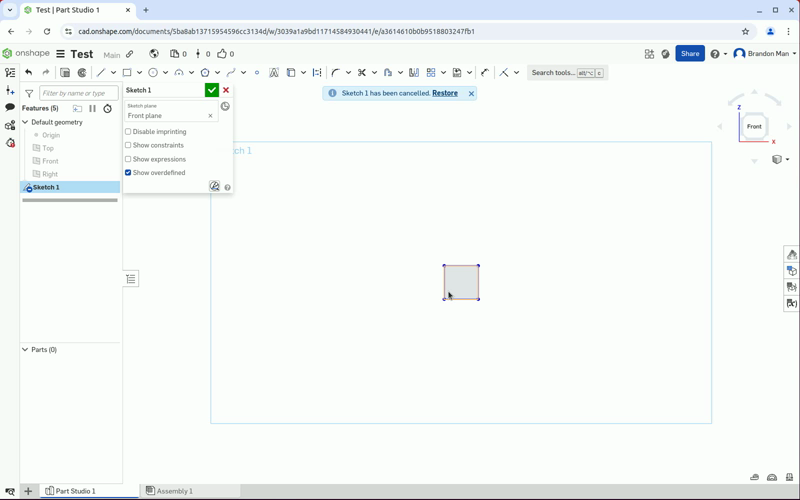
scroll(6)
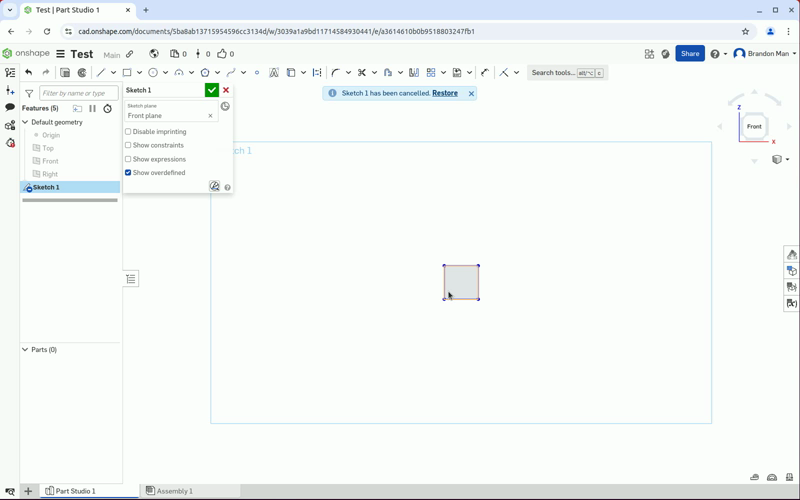
scroll(6)
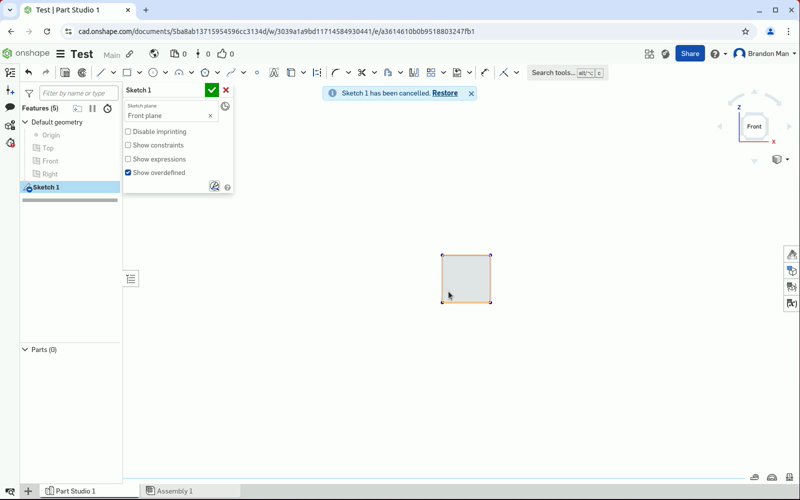
scroll(6)
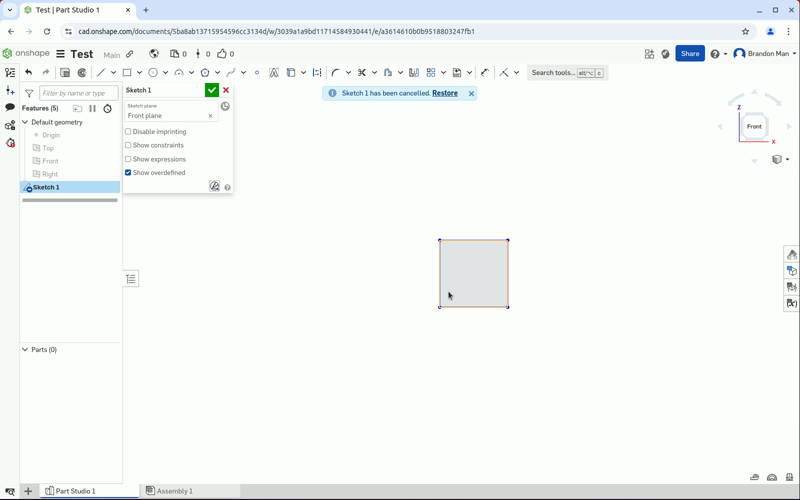
scroll(6)
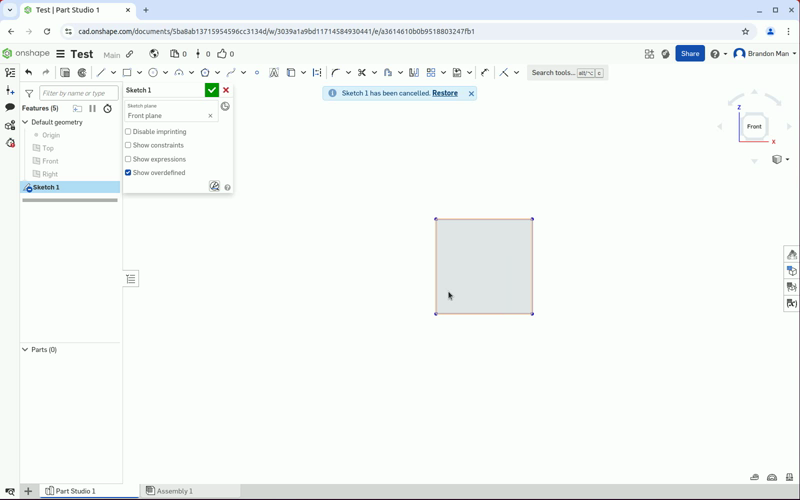
scroll(6)
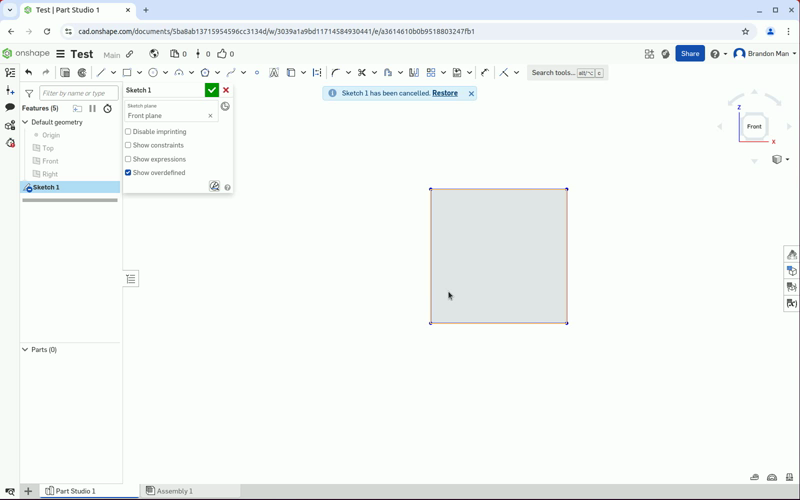
scroll(6)
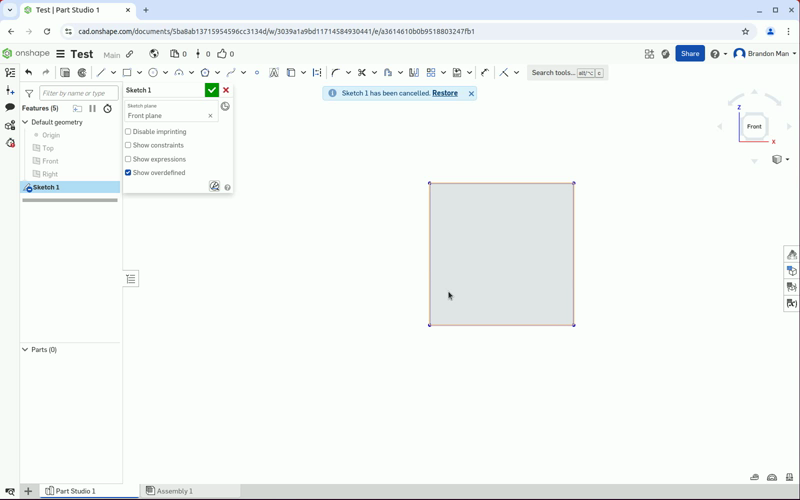
scroll(6)
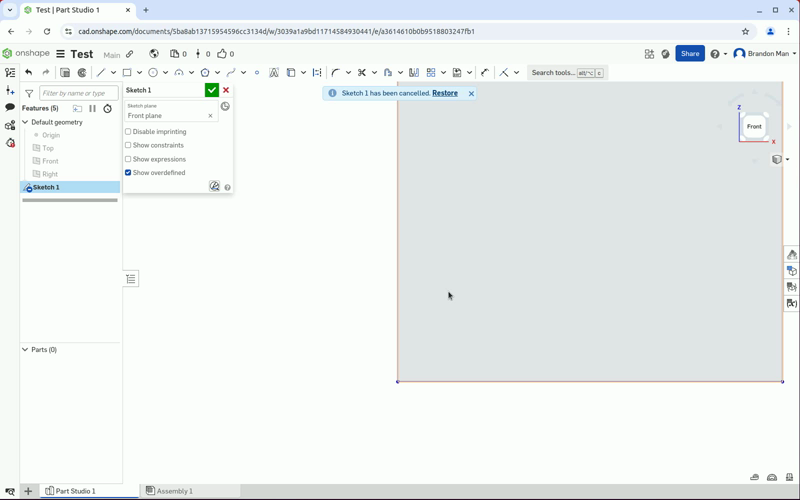
click(448, 291)
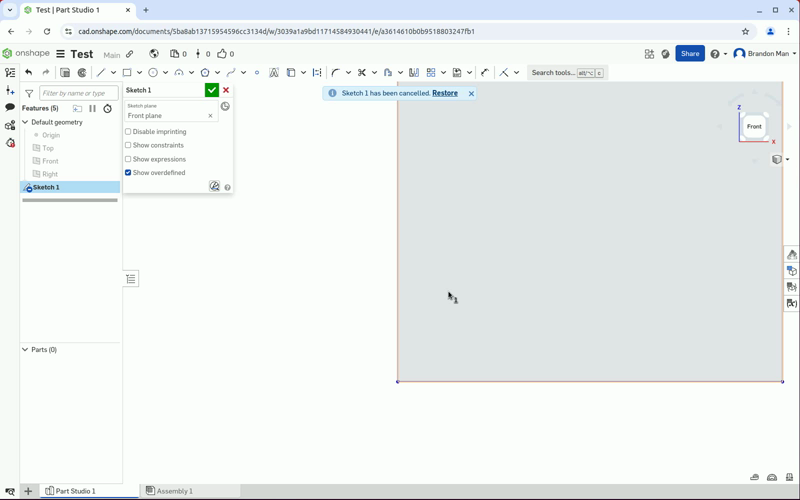
scroll(-6)
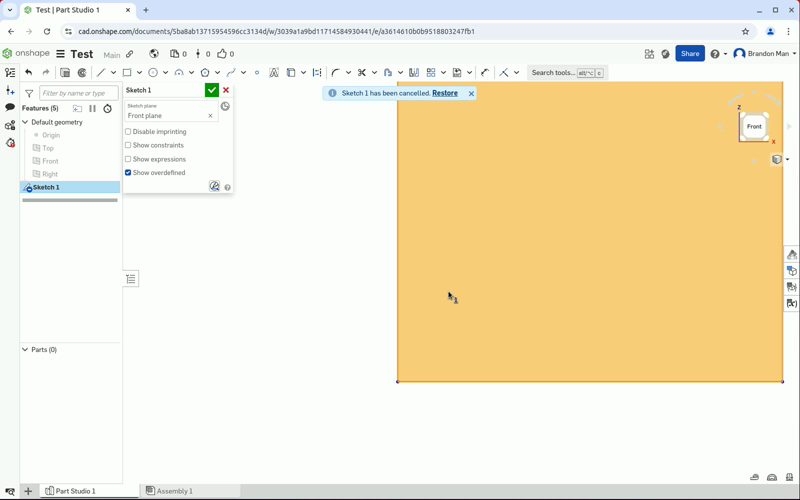
scroll(-6)
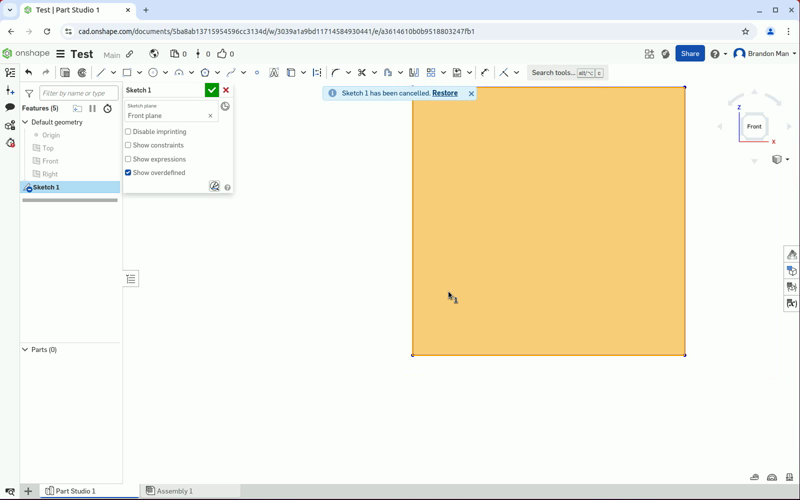
scroll(-6)
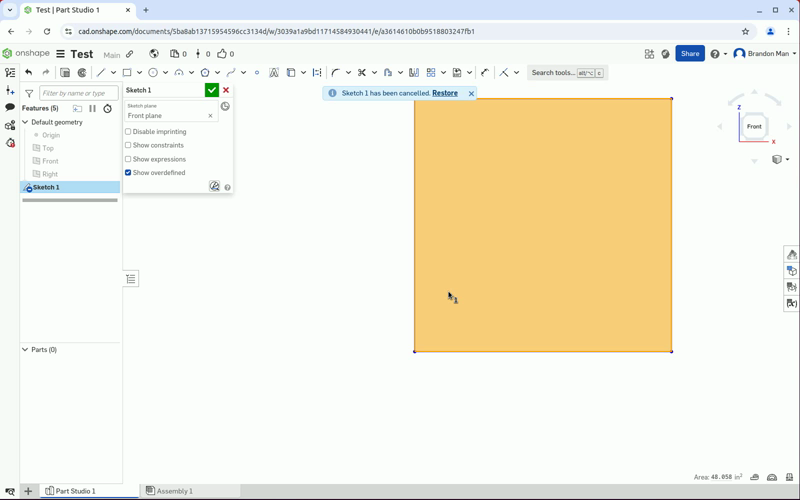
scroll(-6)
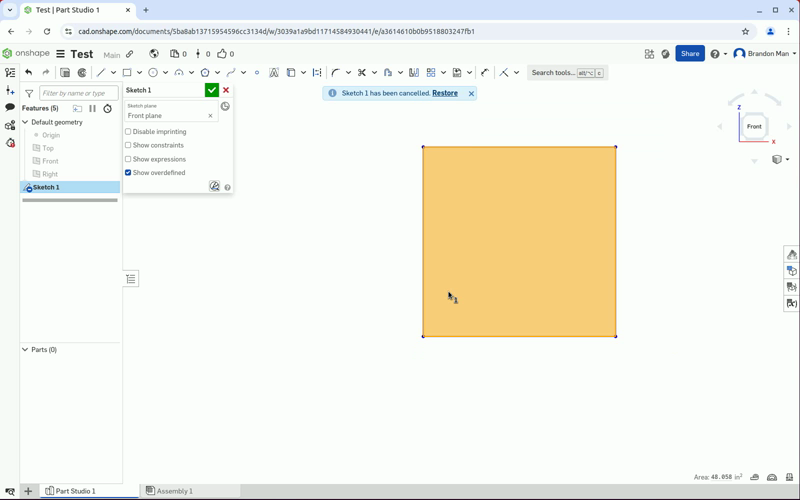
scroll(-6)
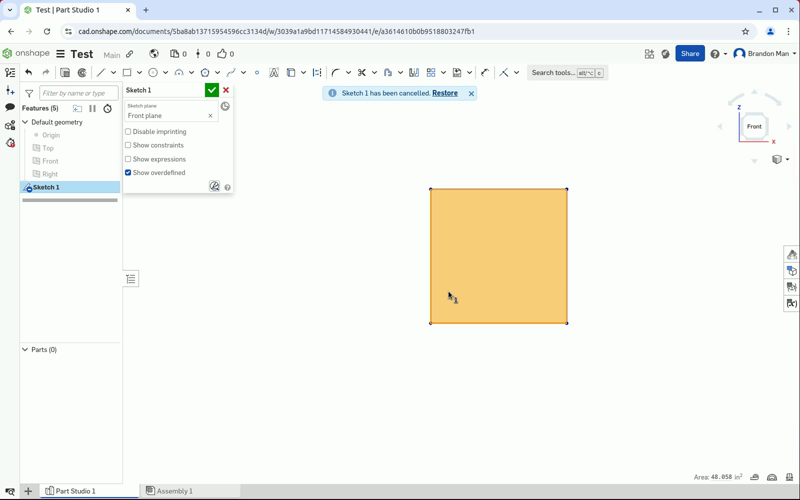
scroll(-6)
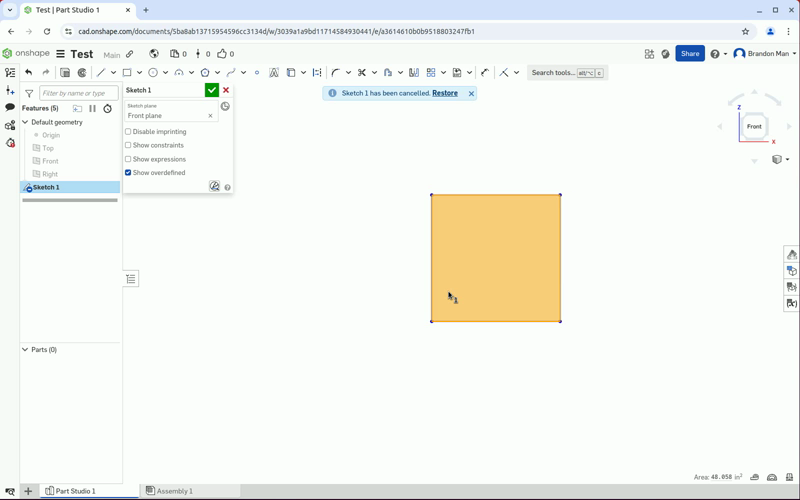
scroll(-6)
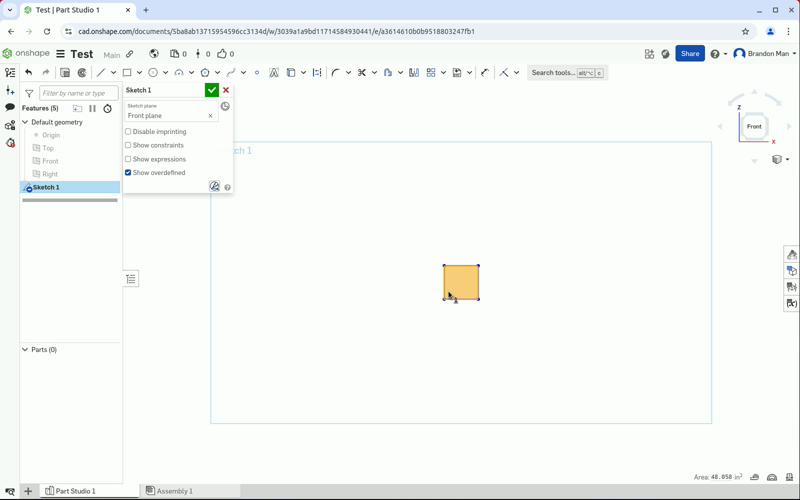
mouse_move(73, 352)
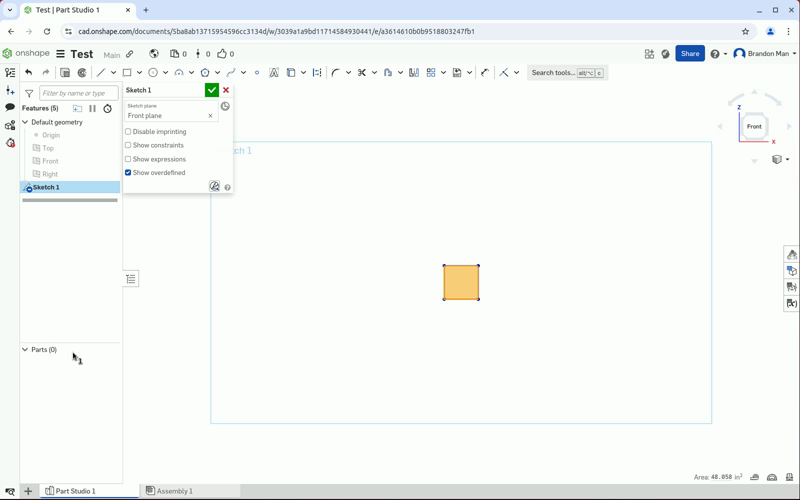
key(shift+y)
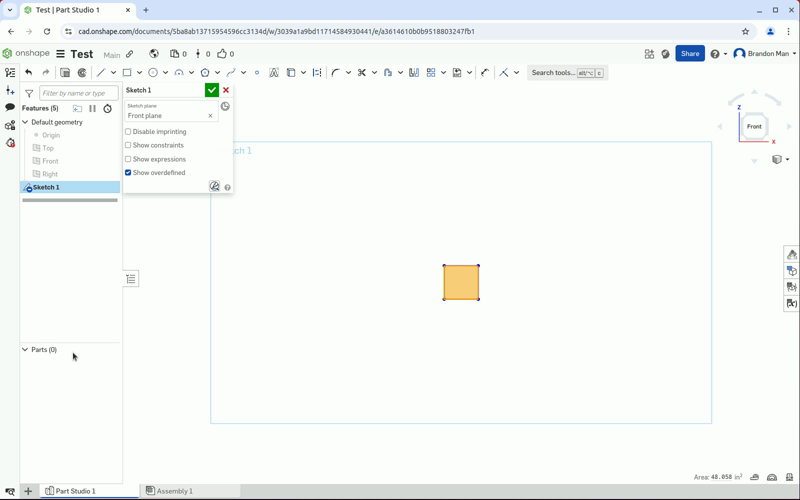
key(shift+e)
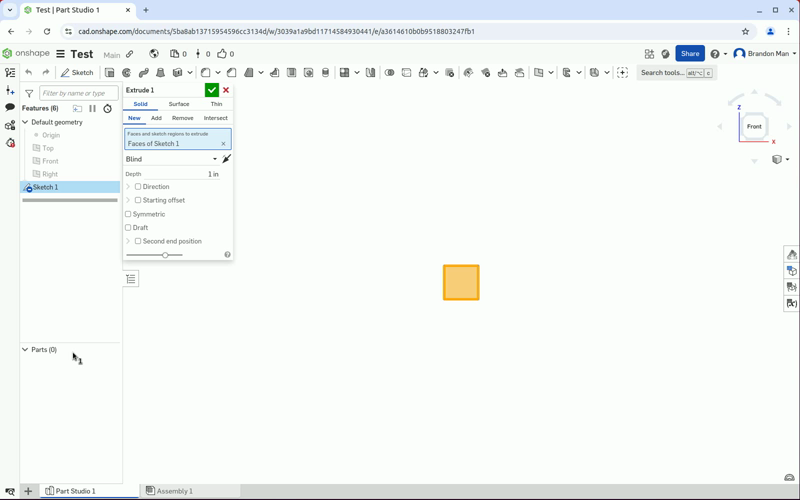
mouse_move(143, 106)
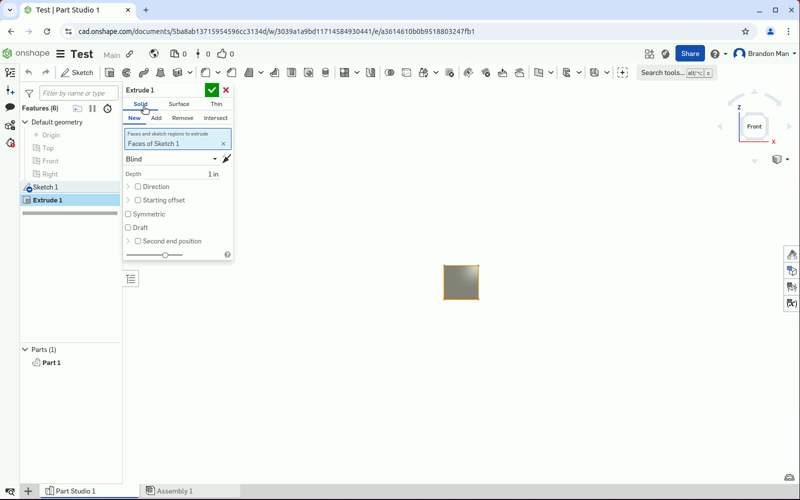
click(143, 106)
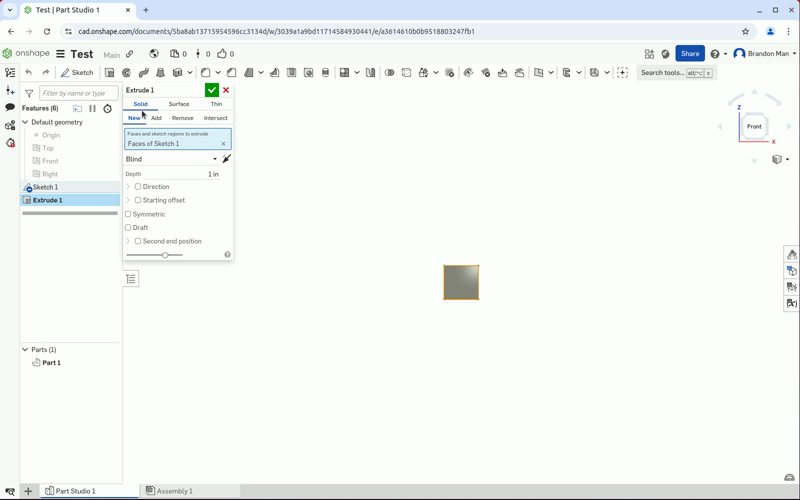
mouse_move(137, 120)
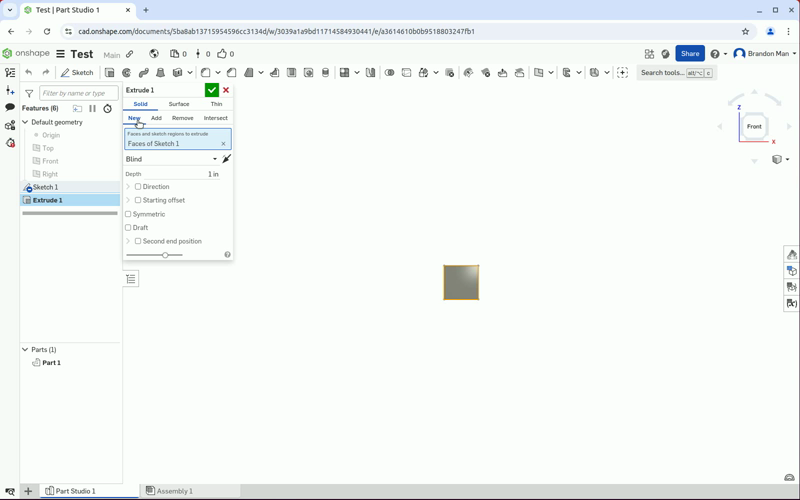
click(137, 120)
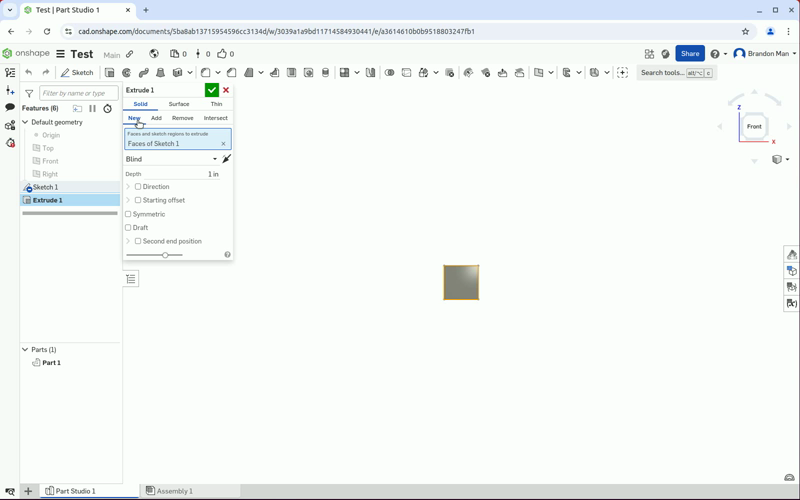
key(tab, 4)
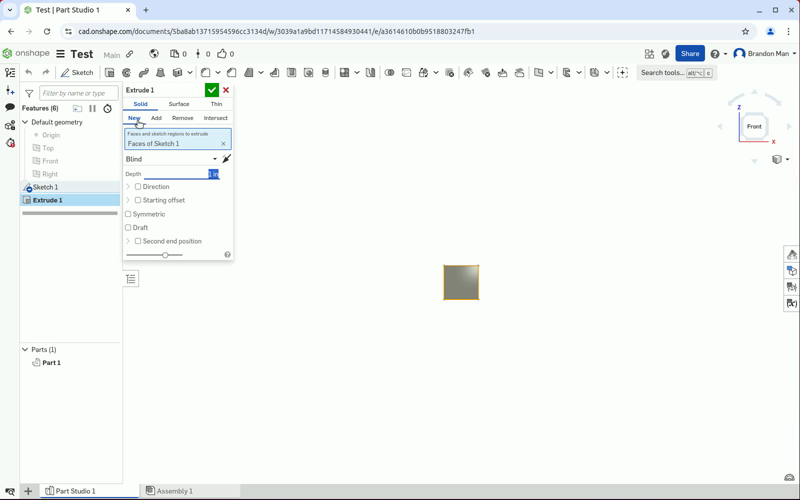
text(0.722)
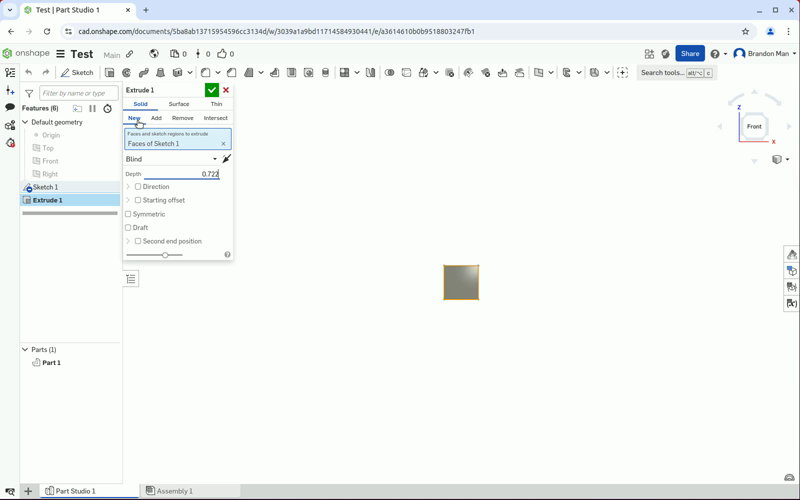
key(enter)
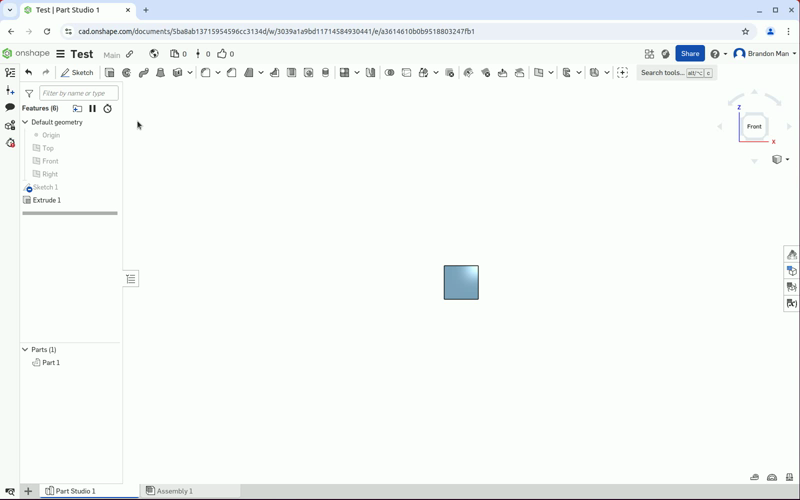
key(shift+h)
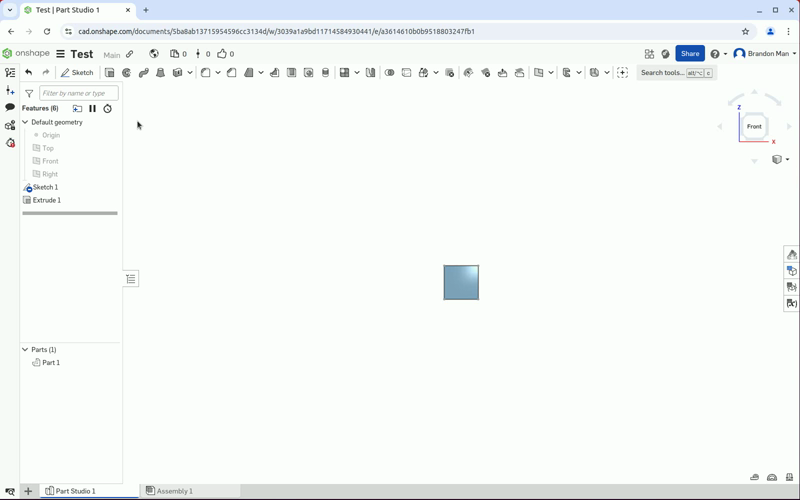
key(shift+h)
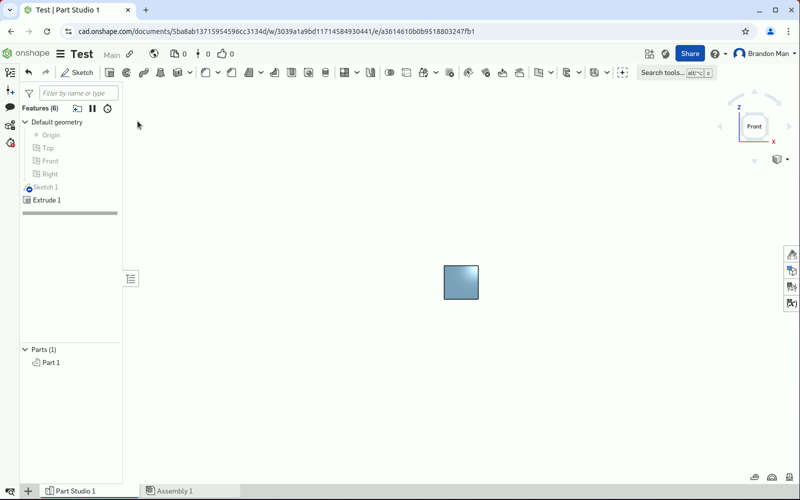
mouse_move(73, 189)
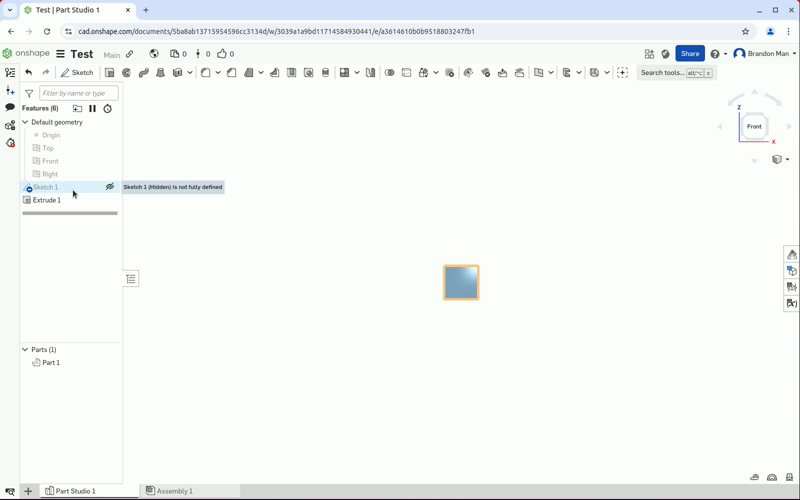
click(73, 189)
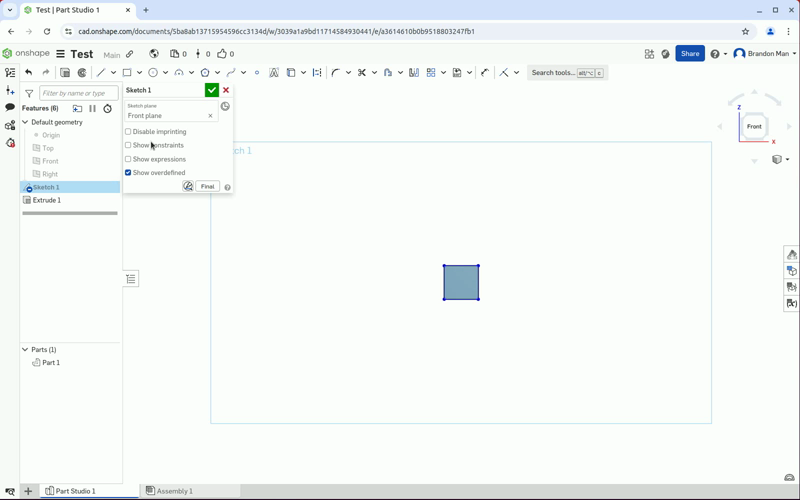
mouse_move(229, 92)
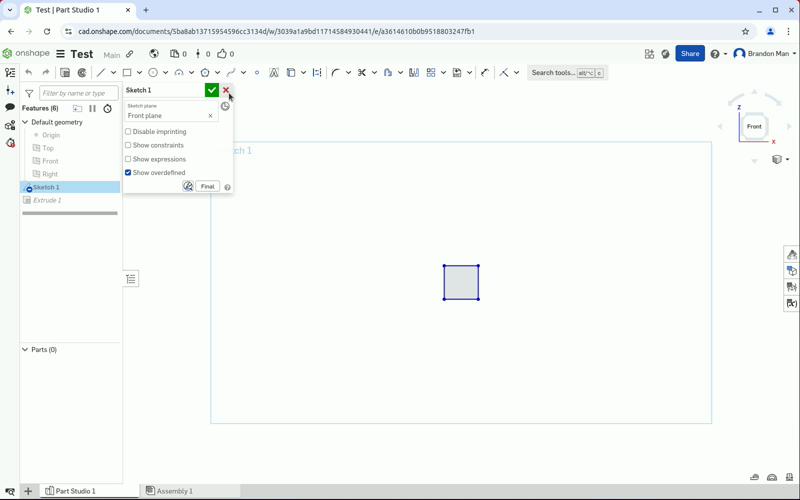
click(229, 92)
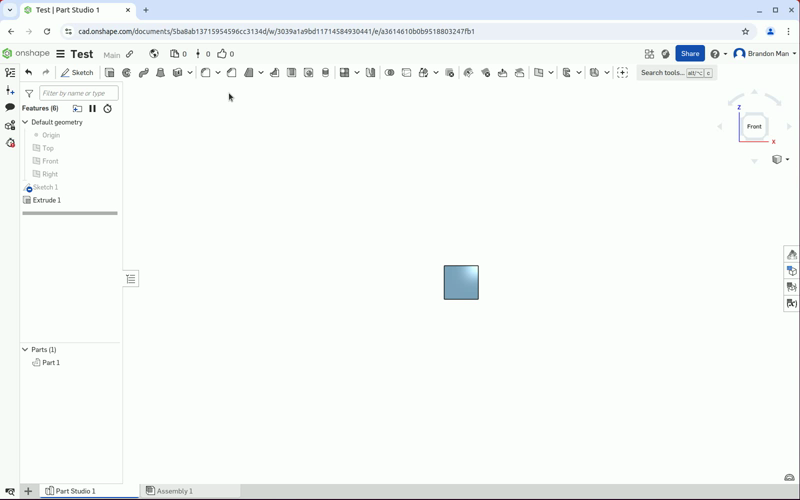
mouse_move(541, 75)
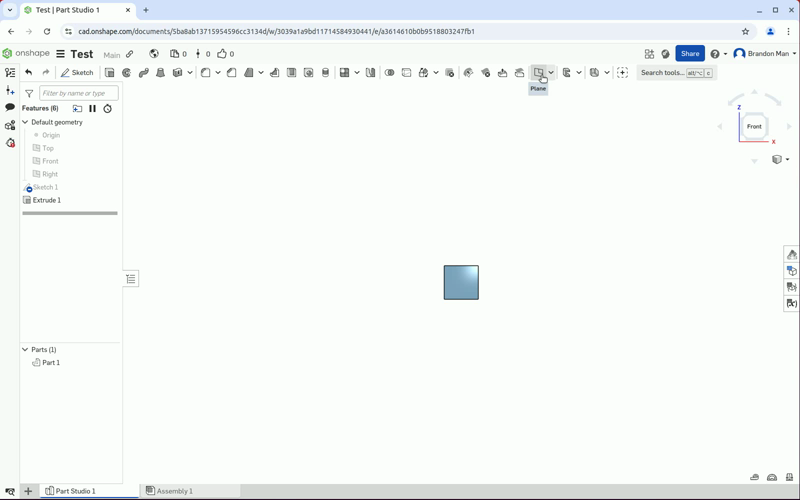
click(541, 75)
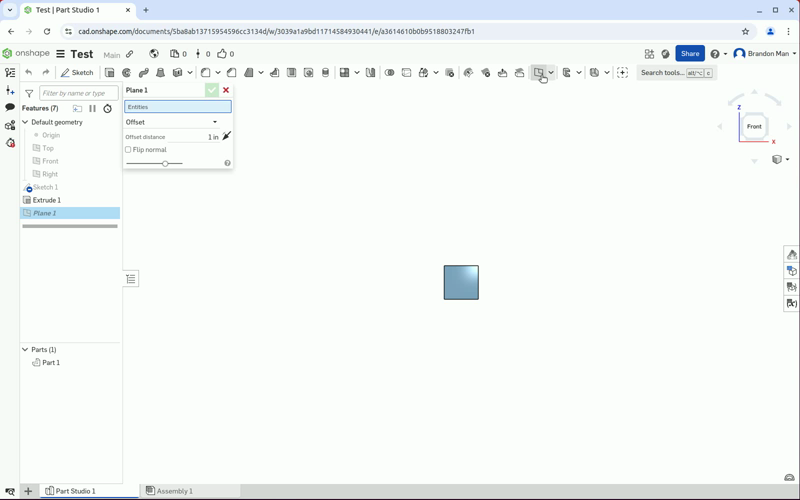
mouse_move(73, 163)
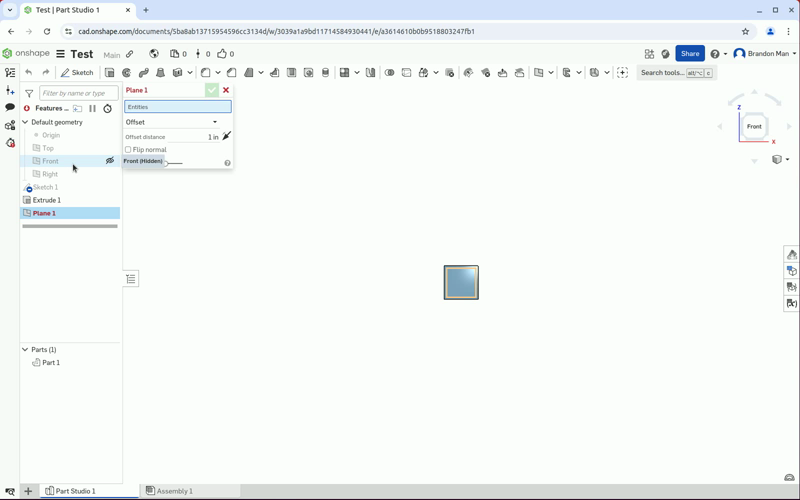
click(73, 163)
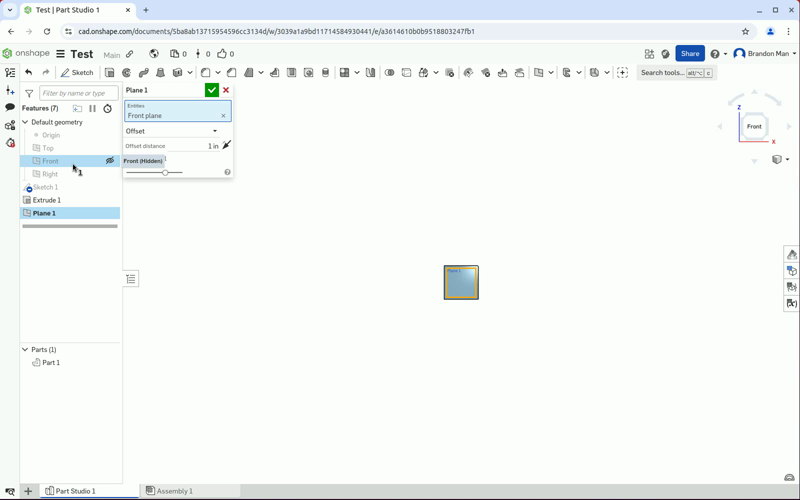
key(tab, 2)
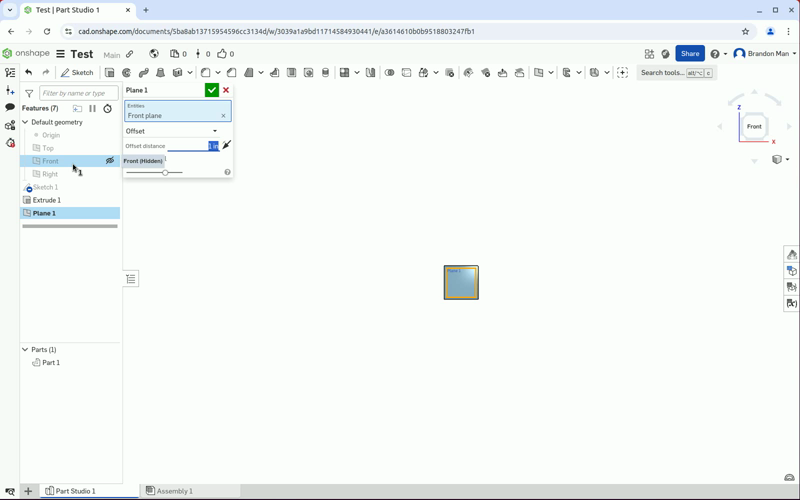
text(0.709)
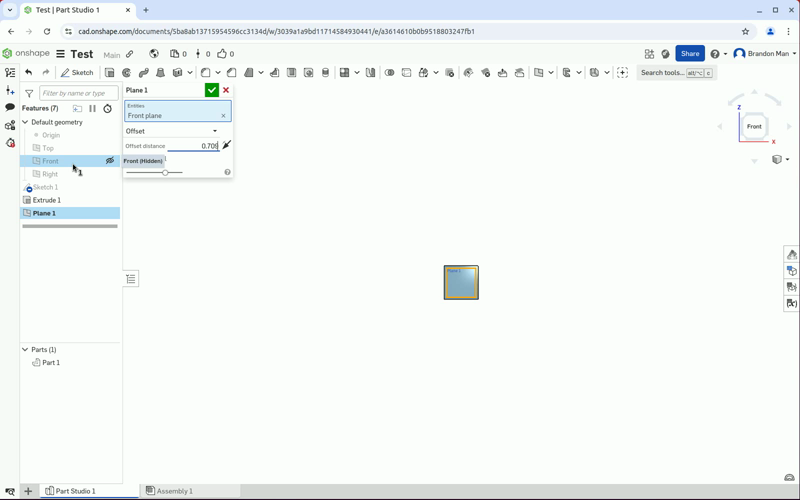
key(enter, 2)
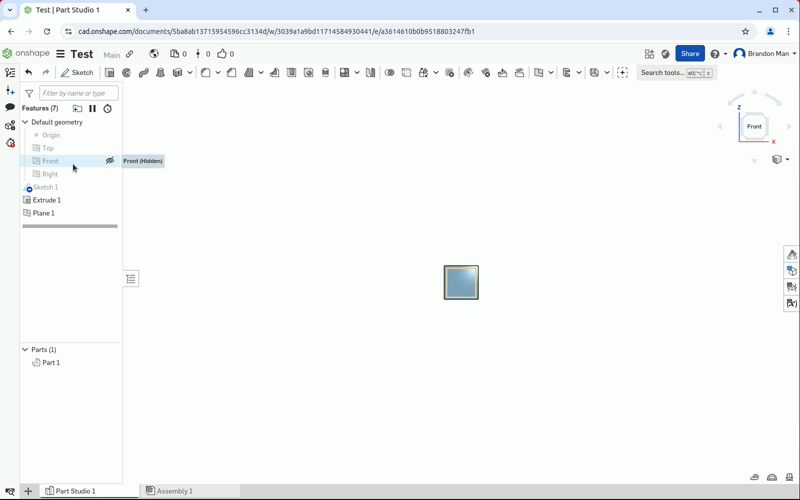
key(shift+s)
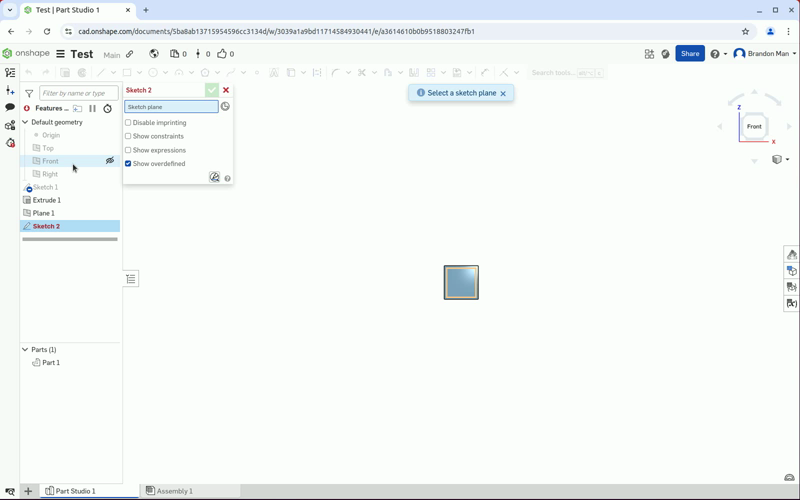
mouse_move(73, 215)
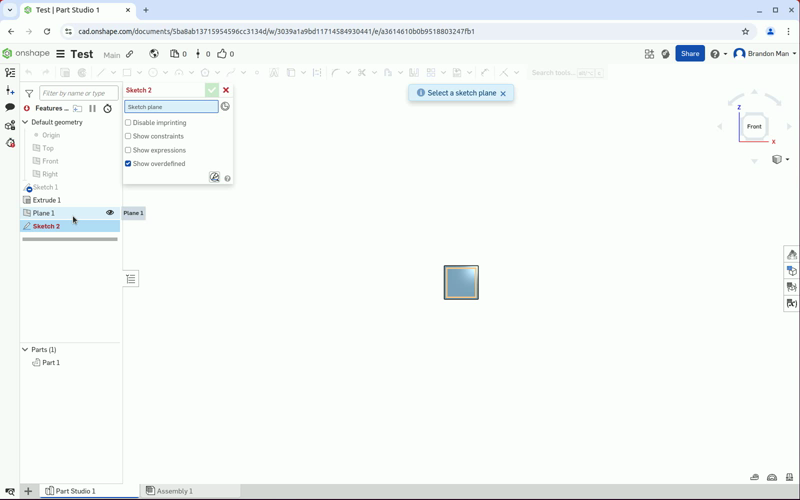
click(73, 215)
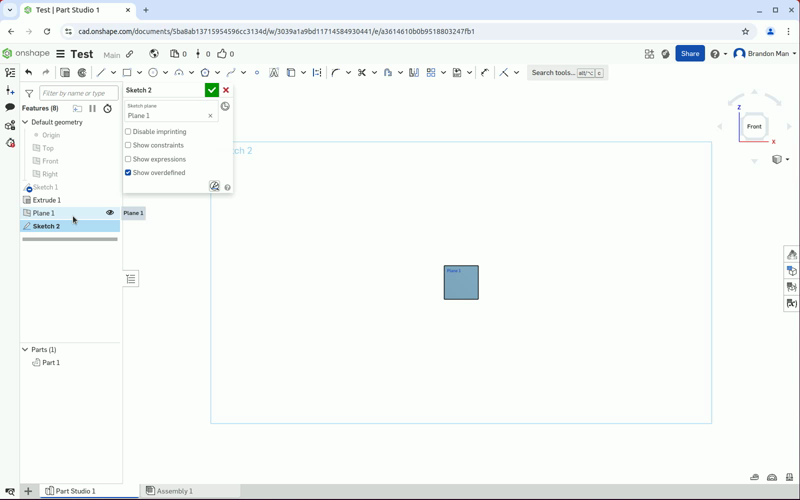
mouse_move(73, 352)
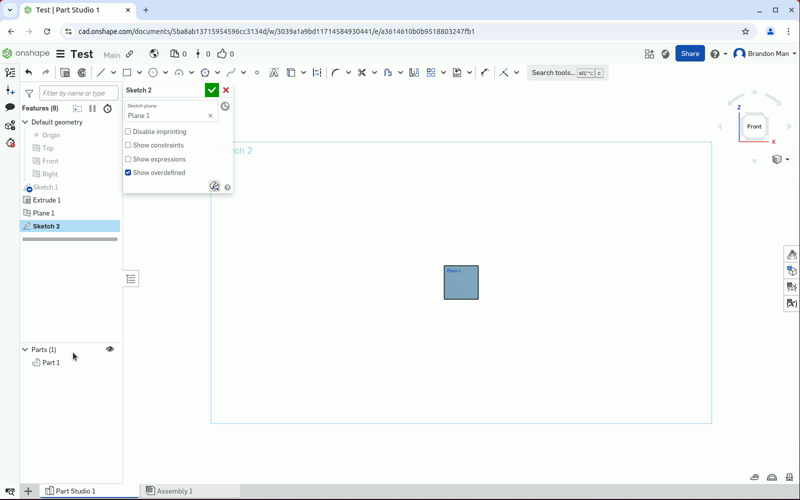
key(y)
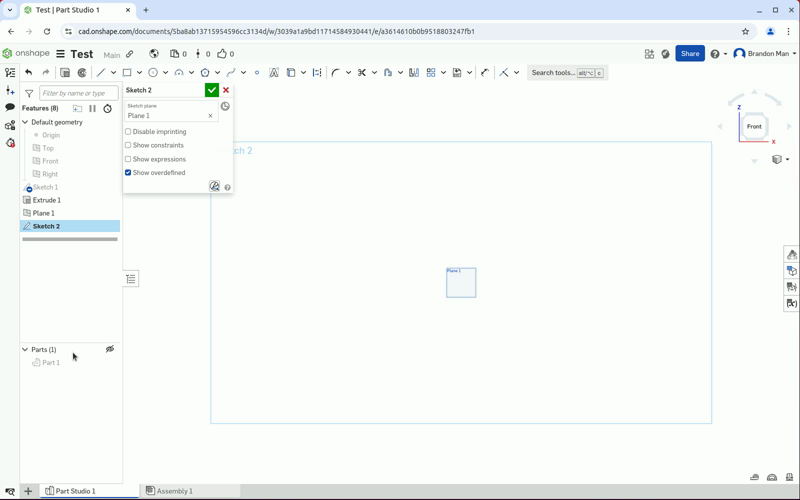
key(c)
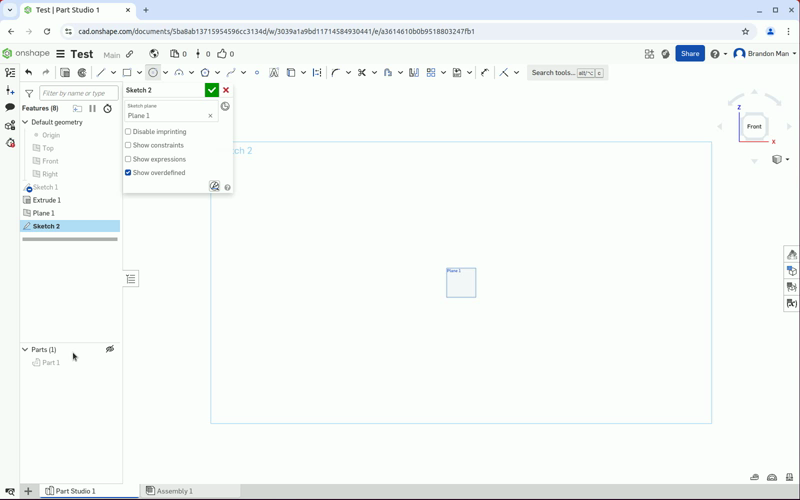
key_down(shift)
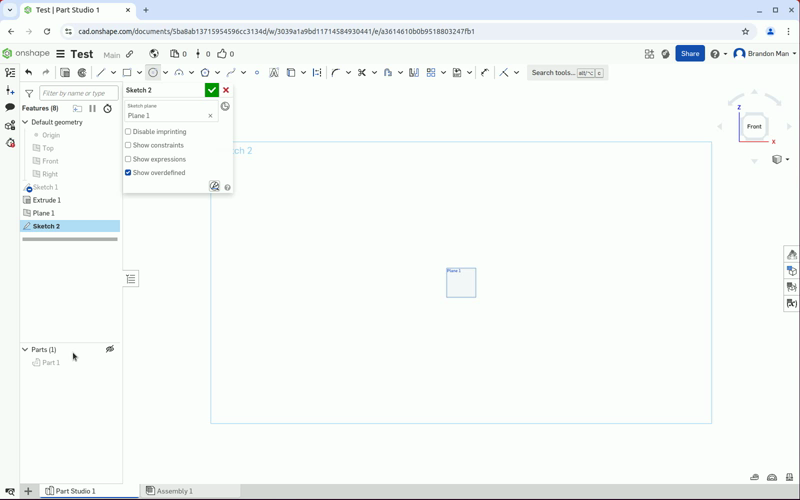
mouse_move(460, 282)
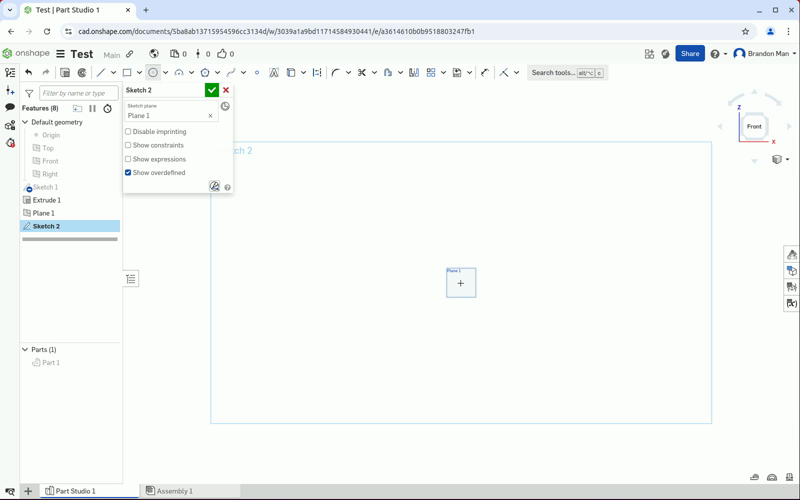
click(460, 282)
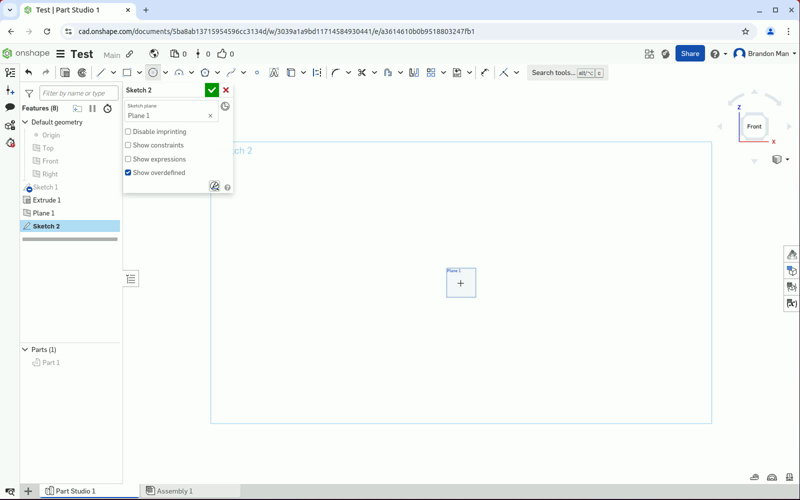
key_up(shift)
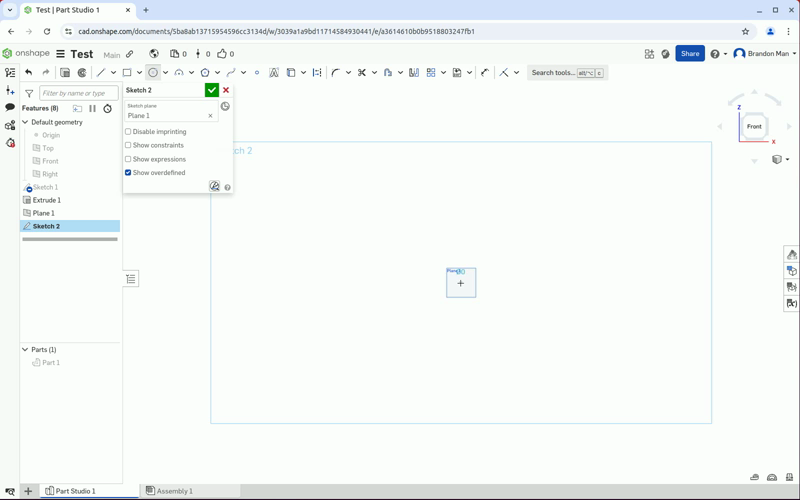
mouse_move(467, 282)
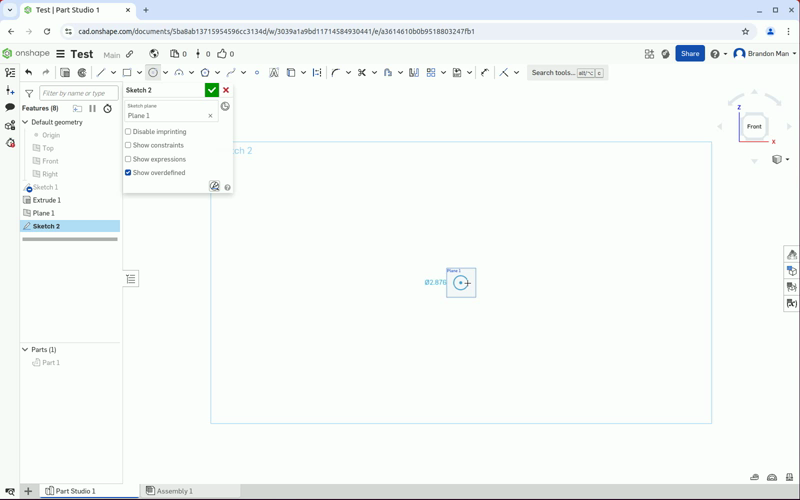
click(467, 282)
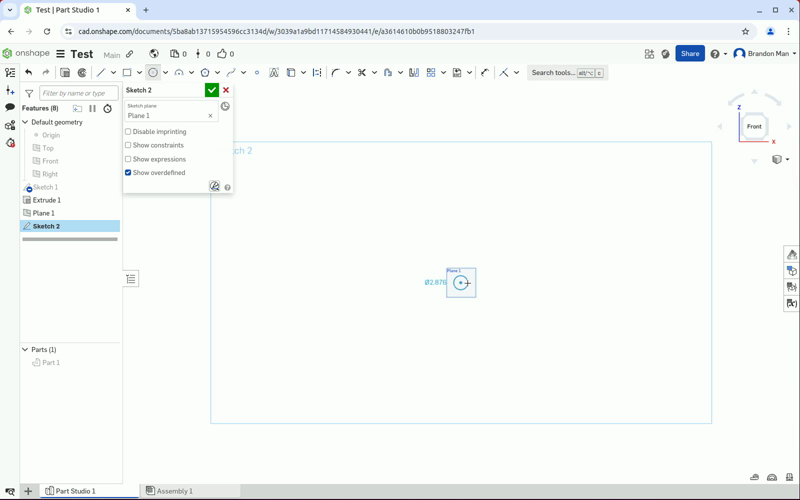
key(esc)
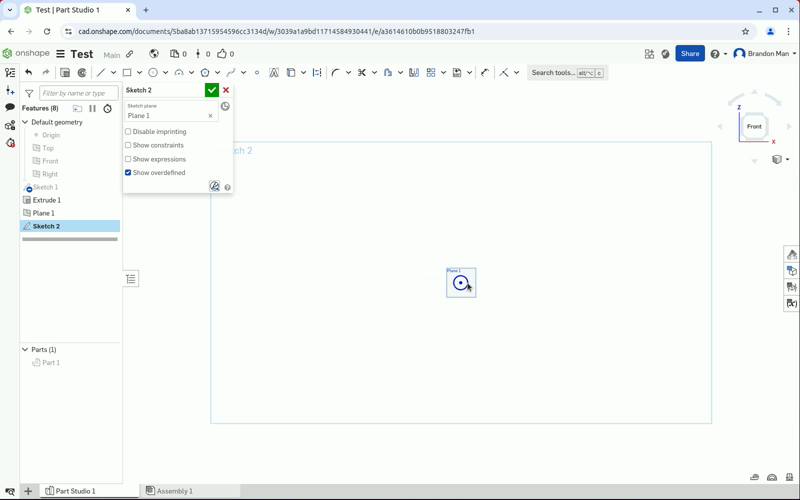
mouse_move(460, 280)
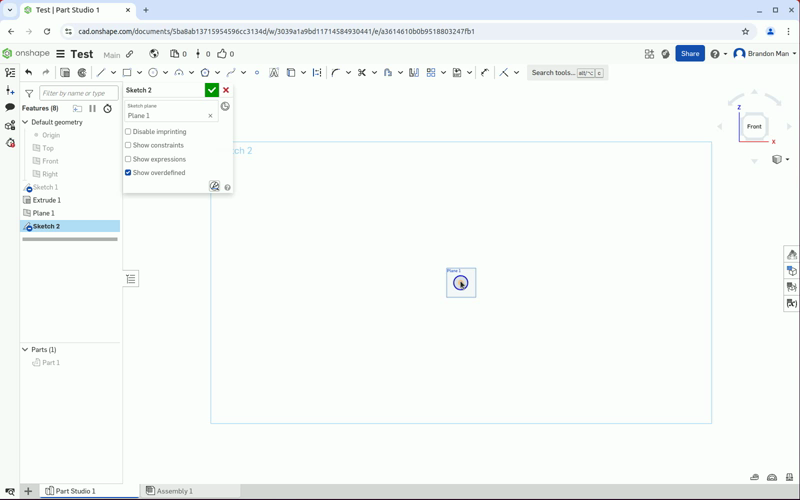
scroll(6)
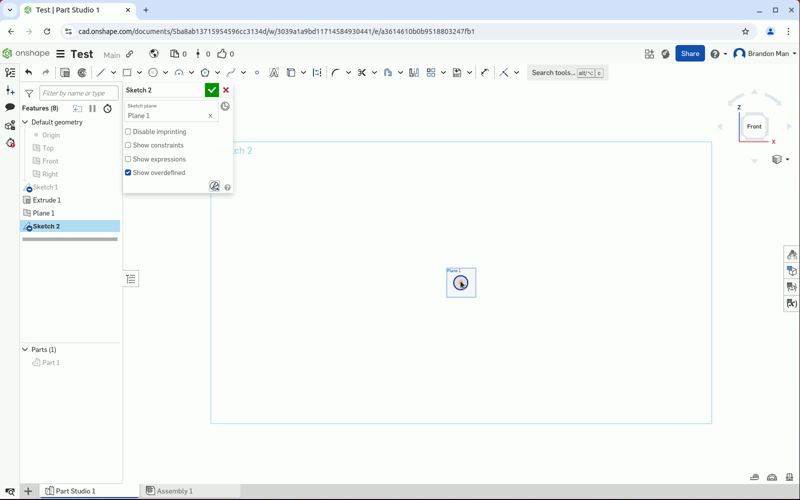
scroll(6)
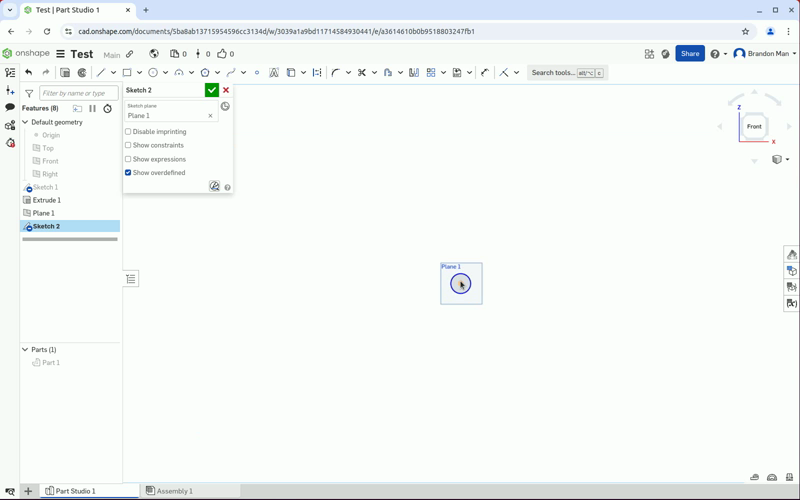
scroll(6)
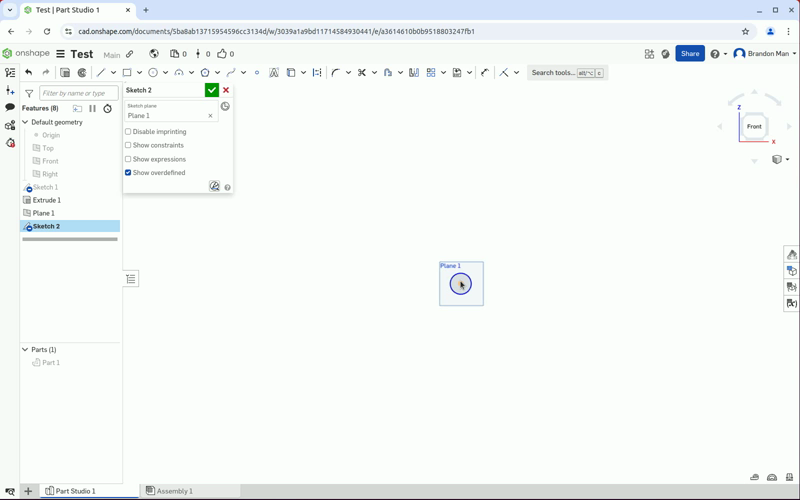
scroll(6)
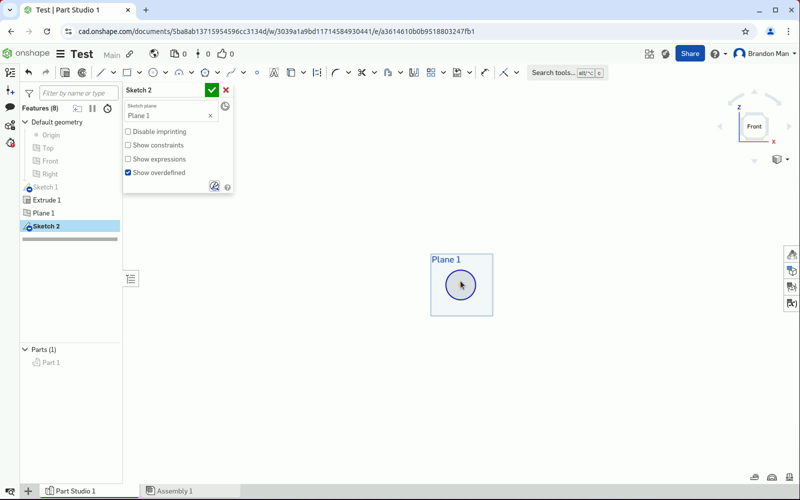
scroll(6)
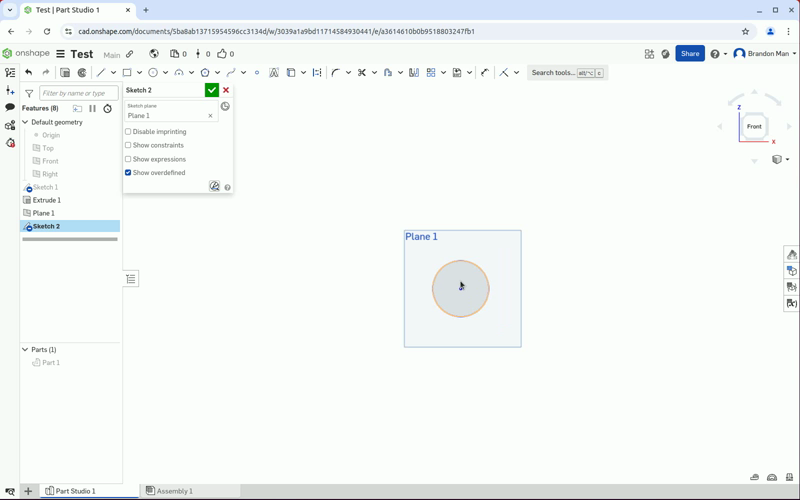
scroll(6)
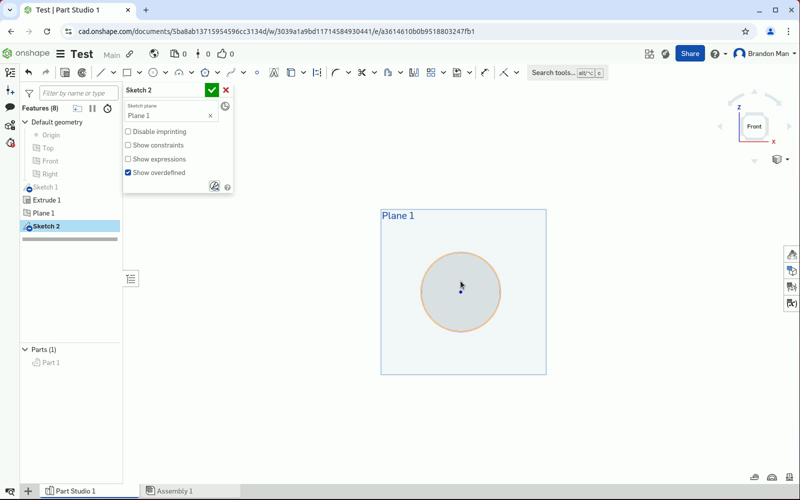
scroll(6)
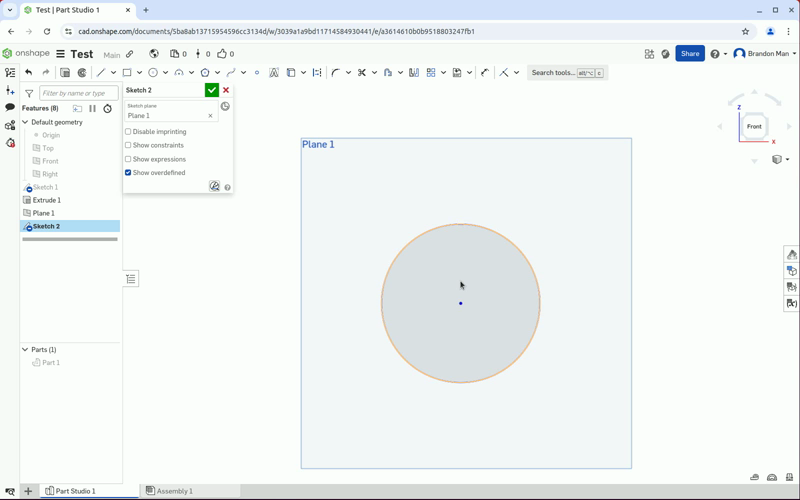
click(460, 280)
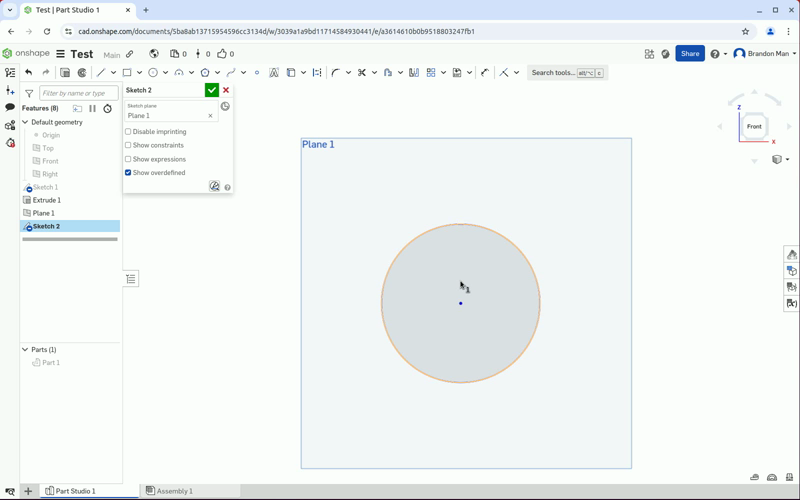
scroll(-6)
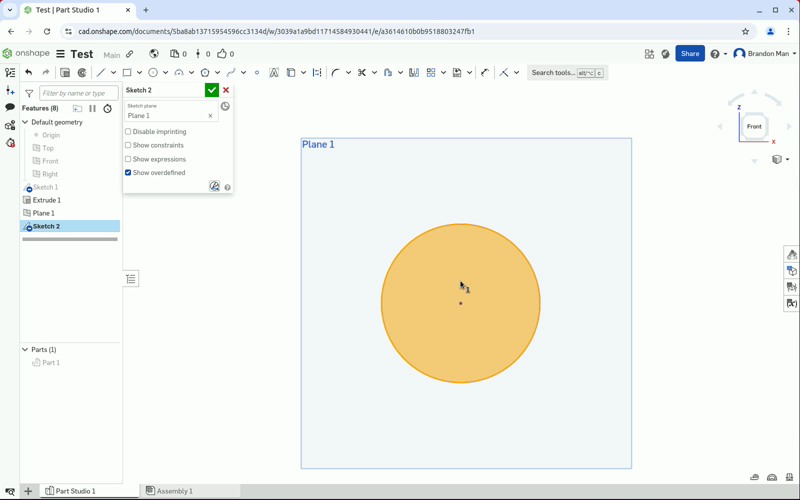
scroll(-6)
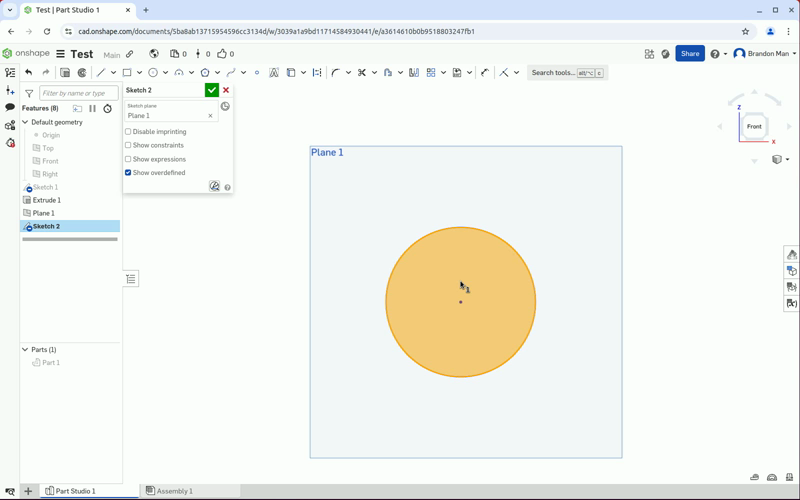
scroll(-6)
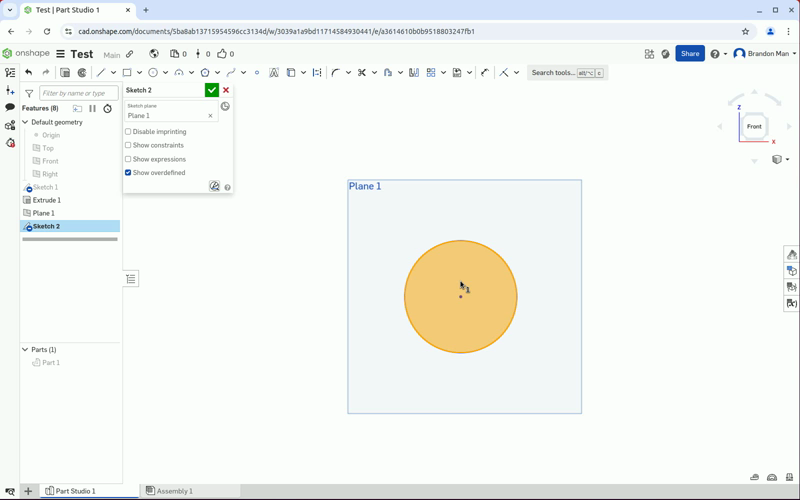
scroll(-6)
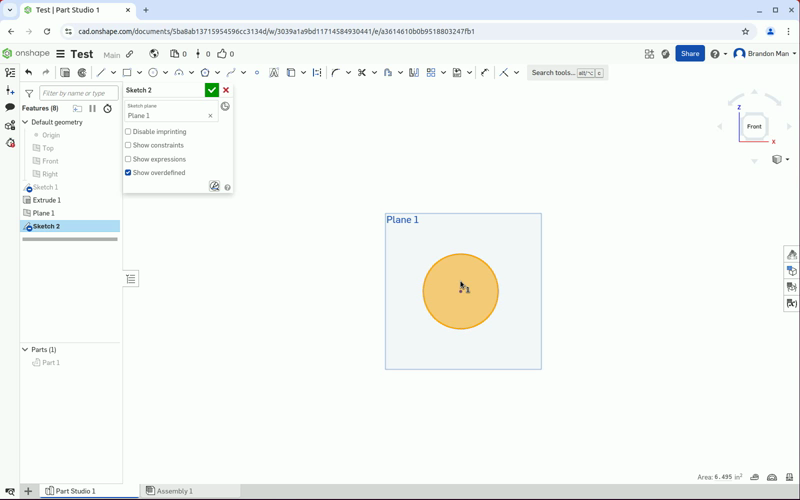
scroll(-6)
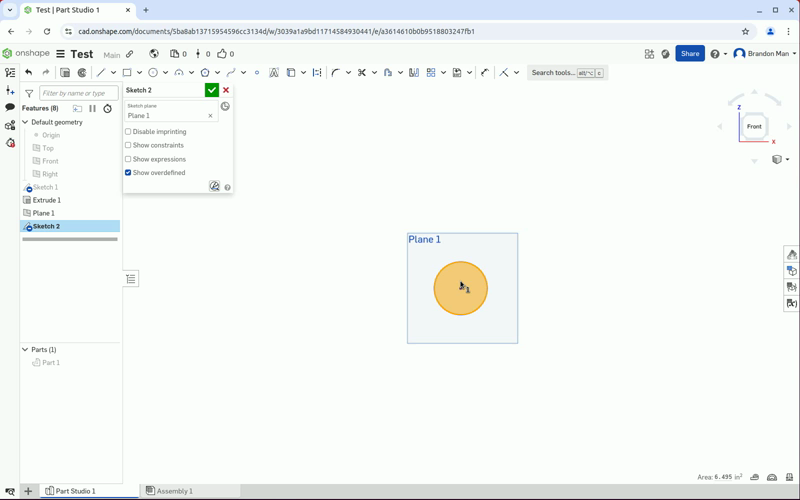
scroll(-6)
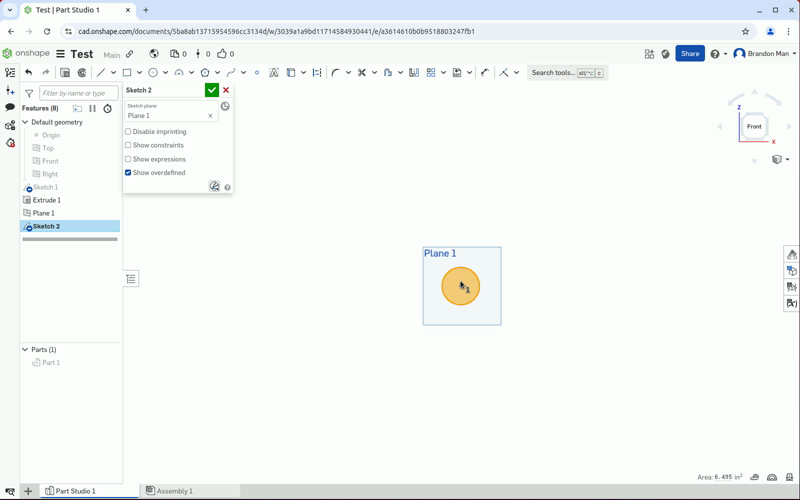
scroll(-6)
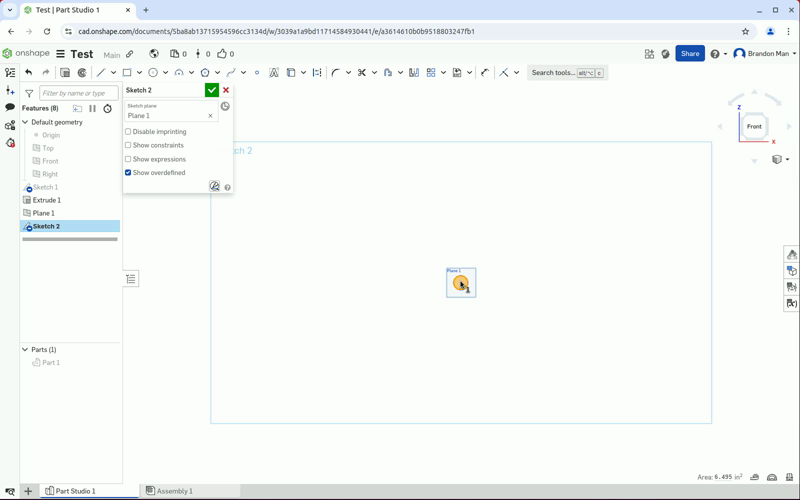
mouse_move(73, 352)
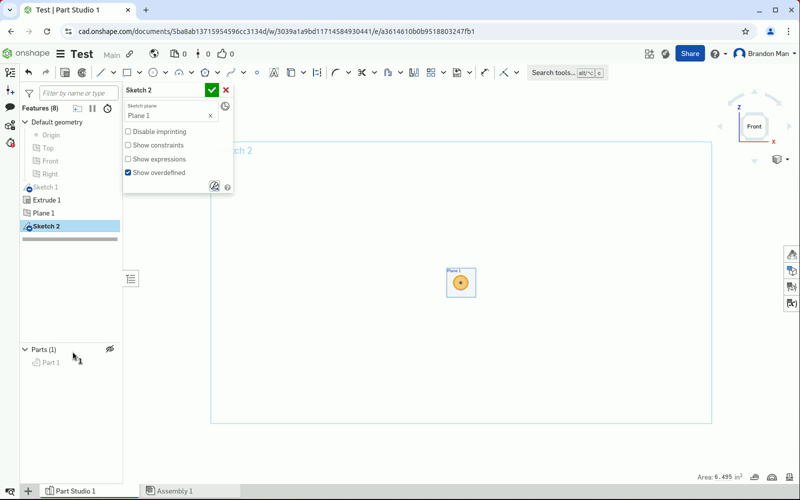
key(shift+y)
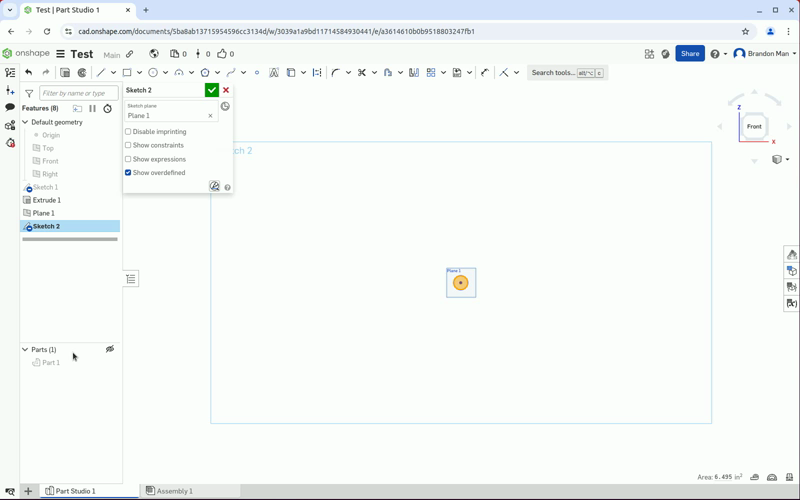
key(shift+e)
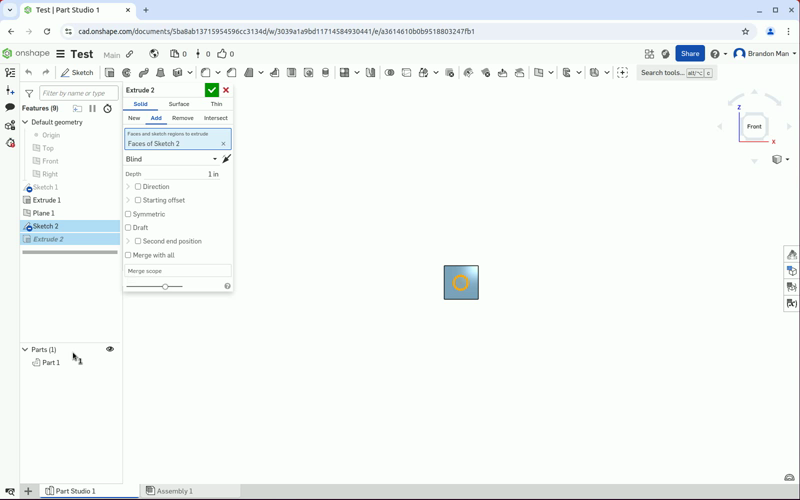
mouse_move(143, 106)
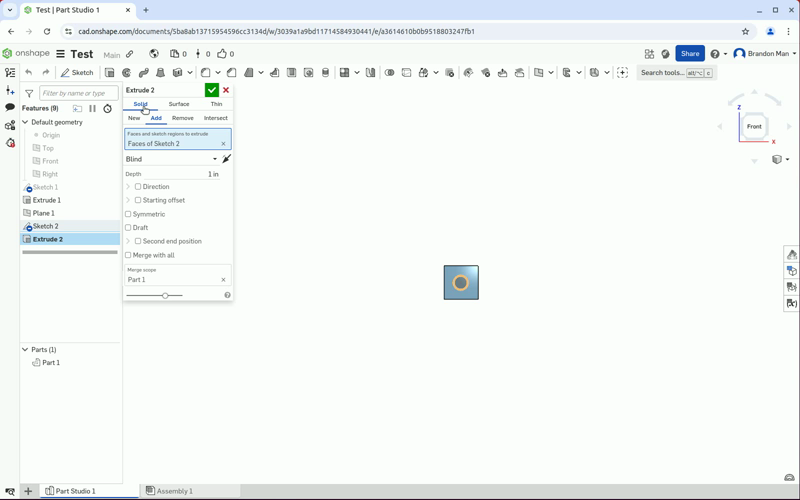
click(143, 106)
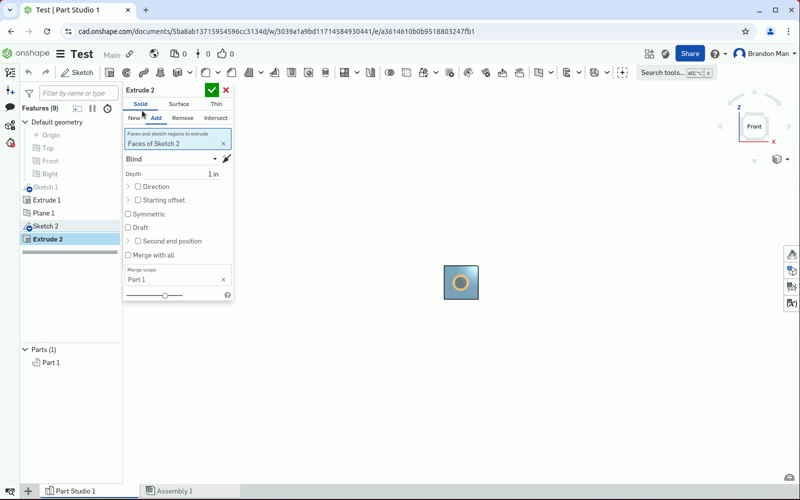
mouse_move(137, 120)
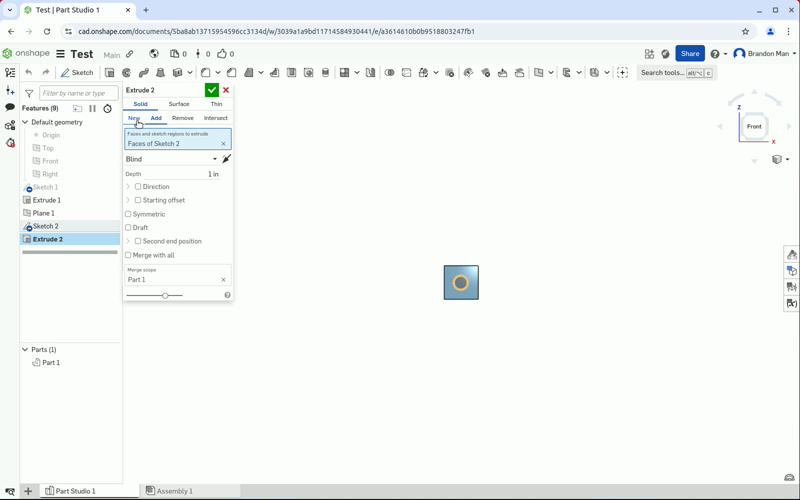
click(137, 120)
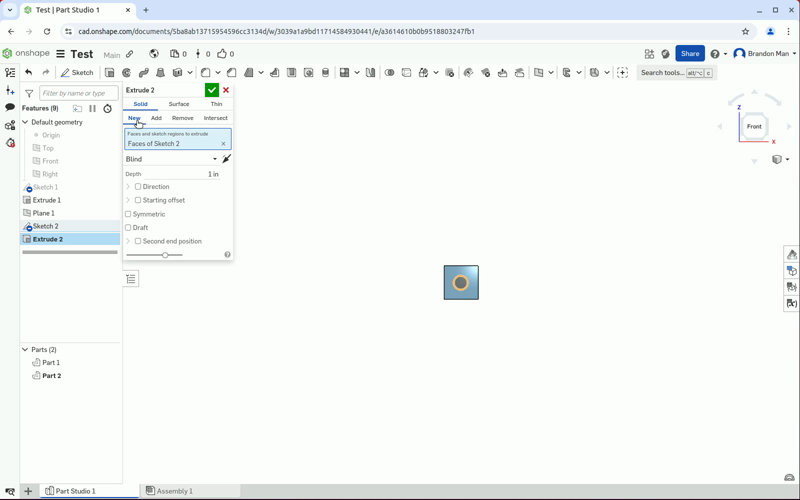
key(tab, 4)
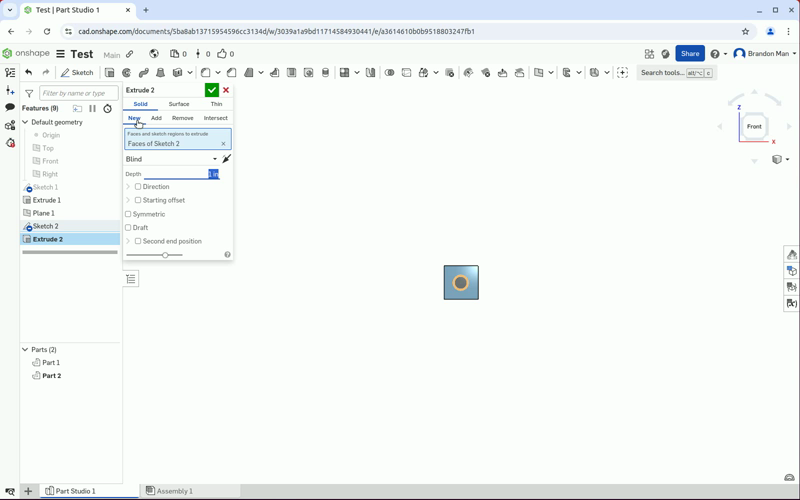
text(21.183)
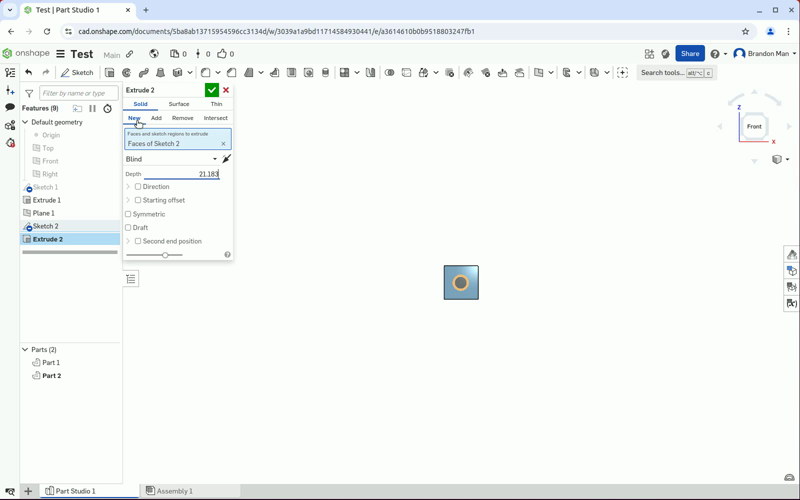
key(enter)
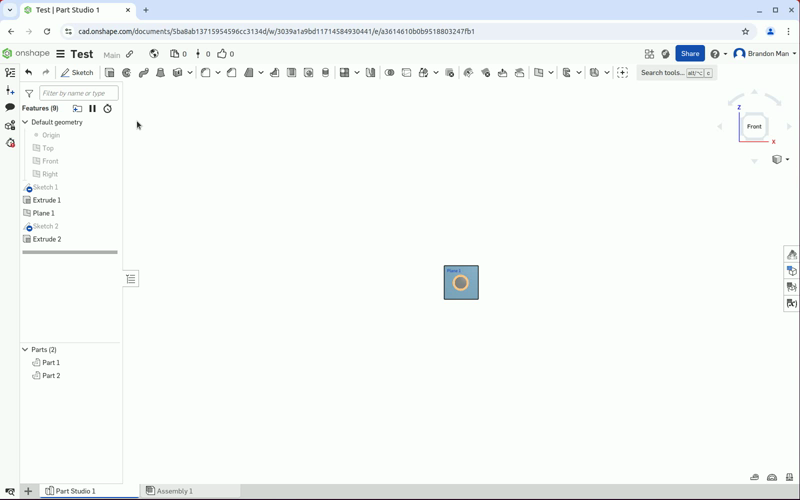
key(shift+h)
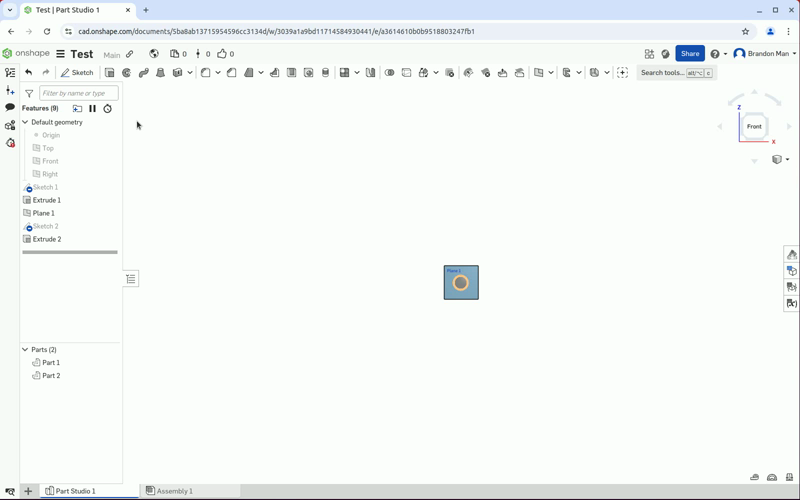
key(shift+h)
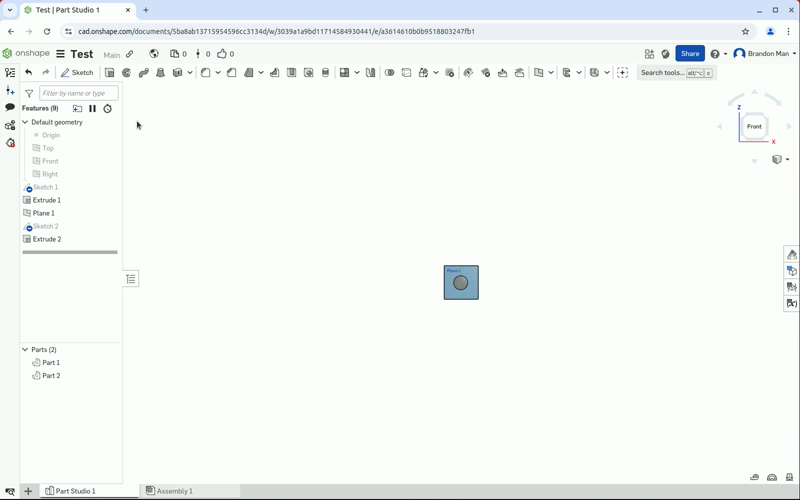
mouse_move(73, 189)
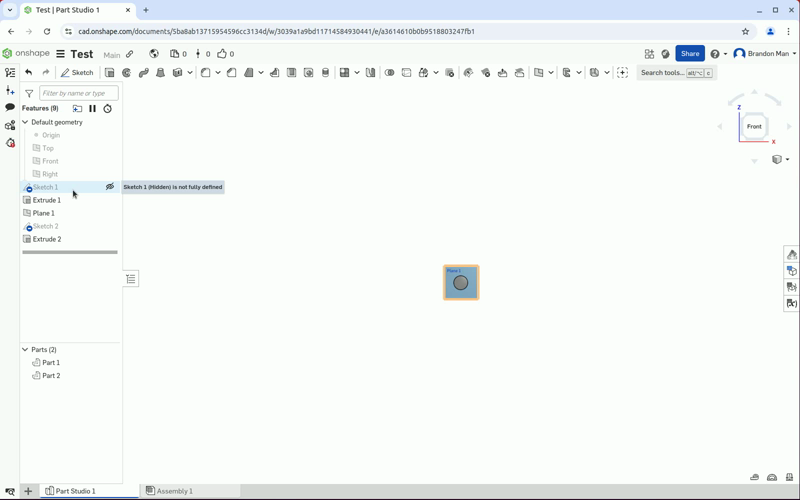
click(73, 189)
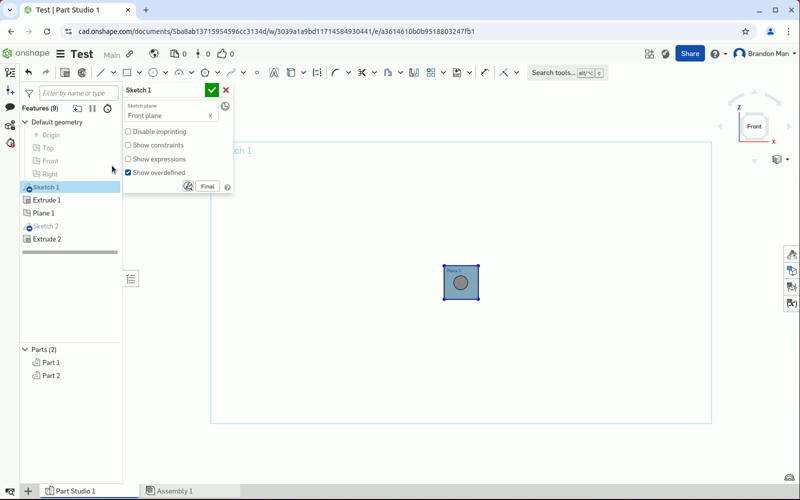
mouse_move(229, 92)
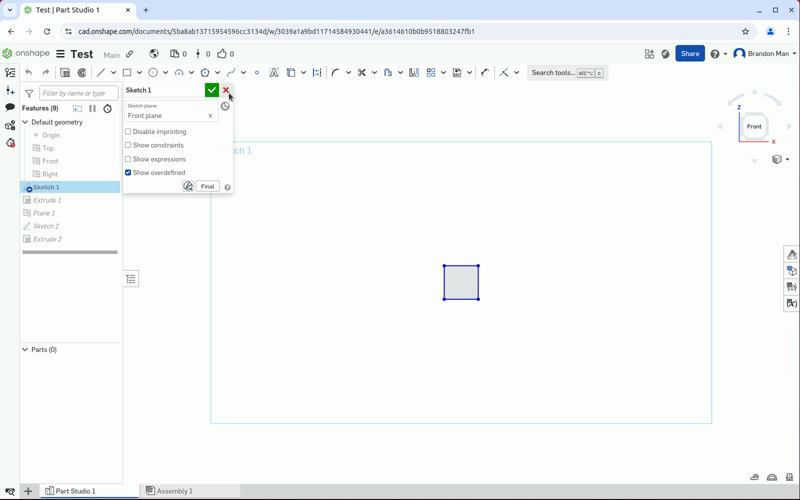
click(229, 92)
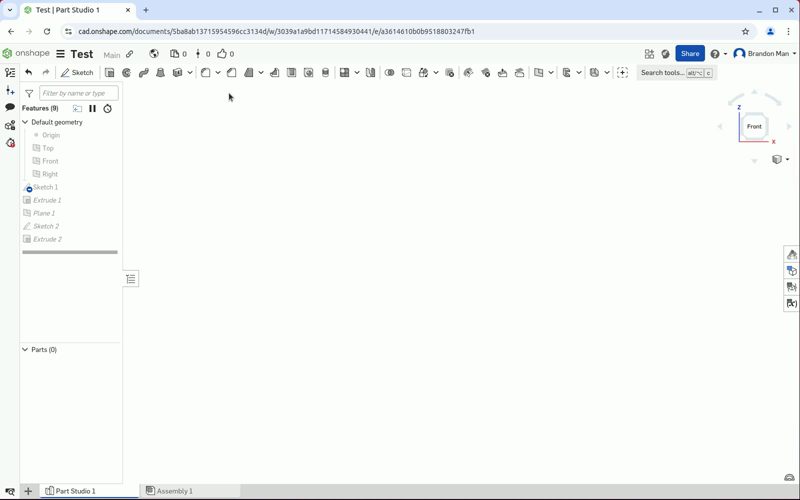
mouse_move(541, 75)
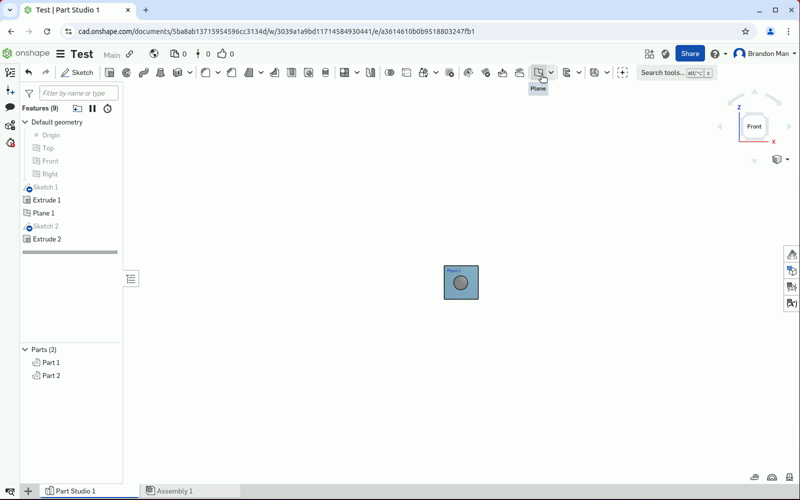
click(541, 75)
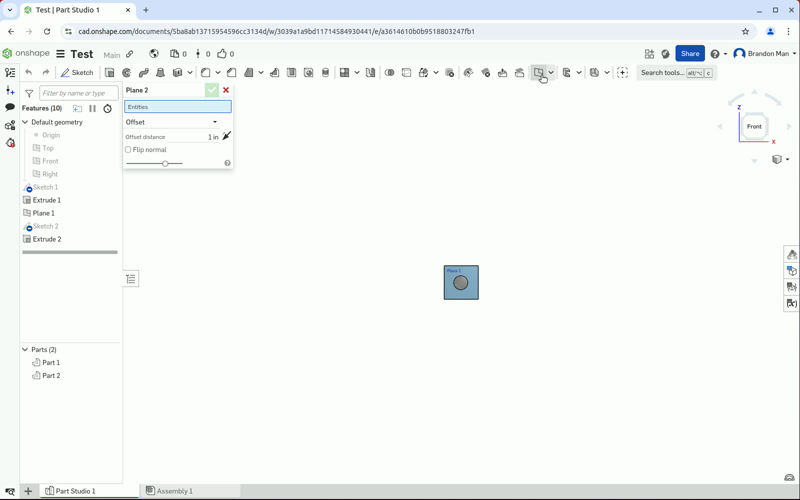
mouse_move(73, 163)
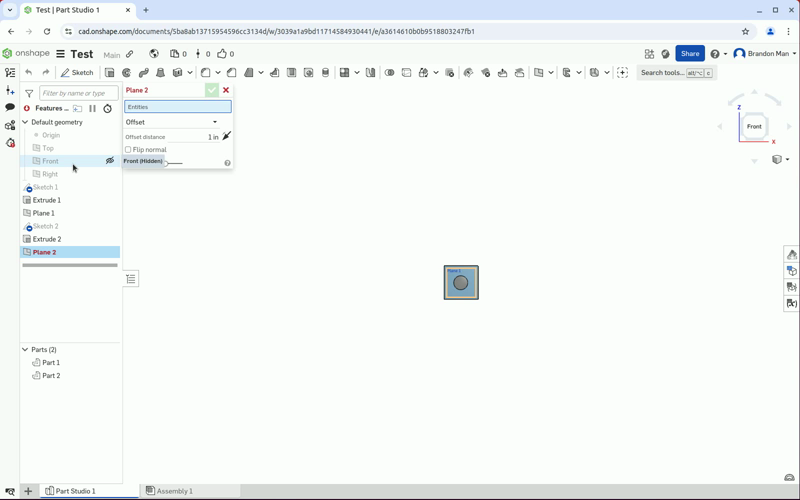
click(73, 163)
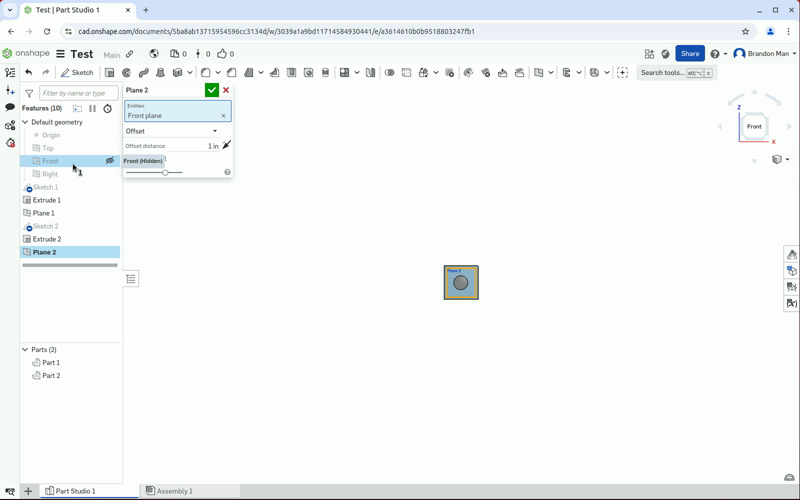
key(tab, 2)
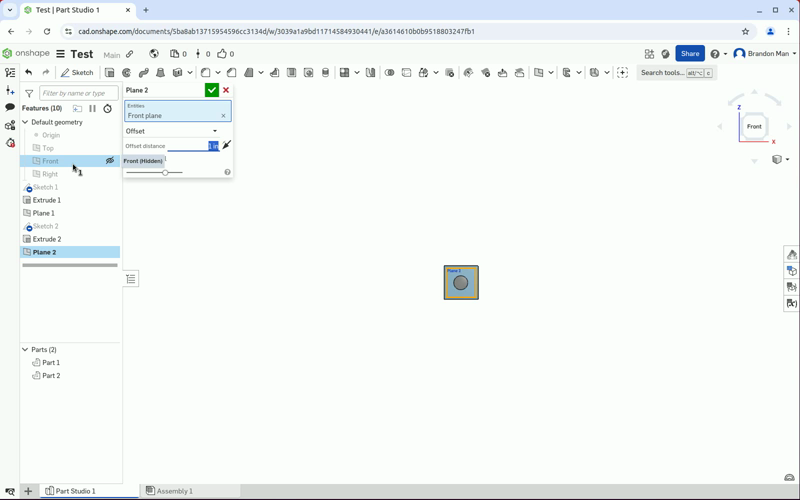
text(22.153)
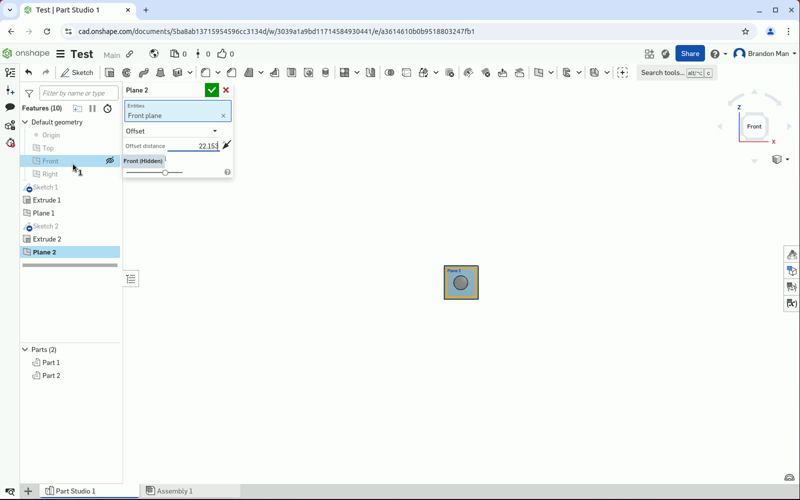
key(enter, 2)
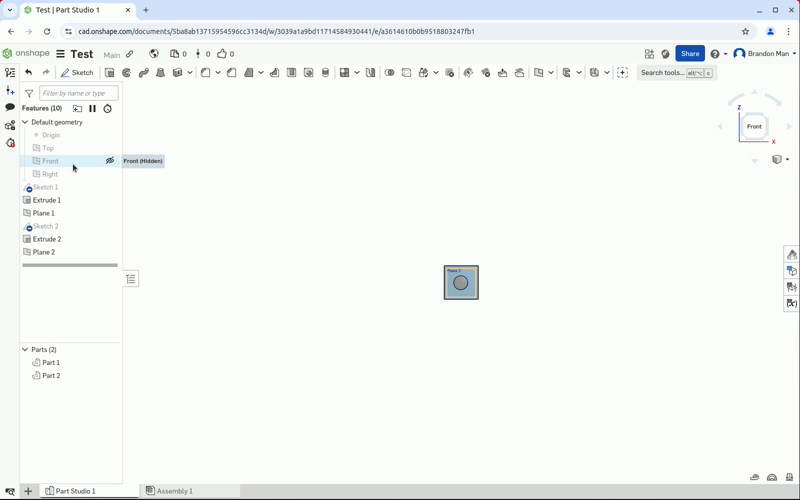
key(shift+s)
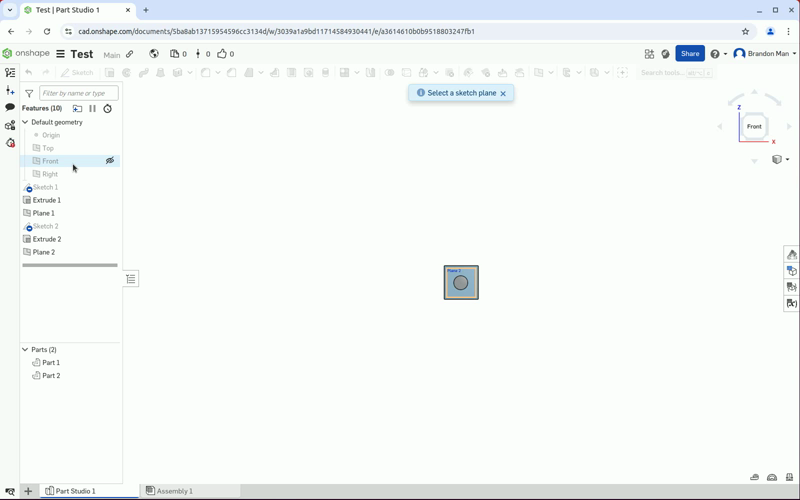
mouse_move(73, 254)
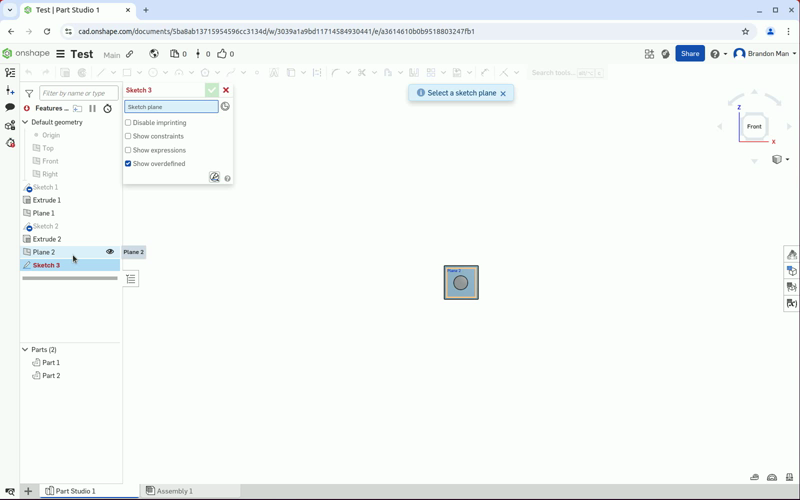
click(73, 254)
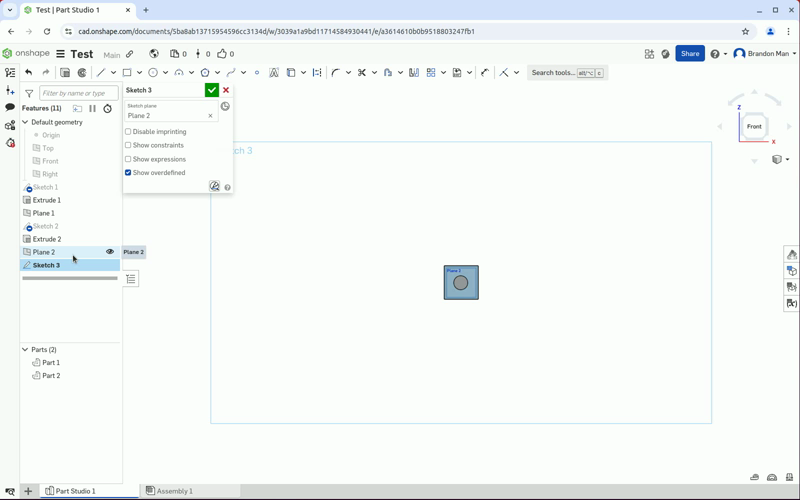
mouse_move(73, 352)
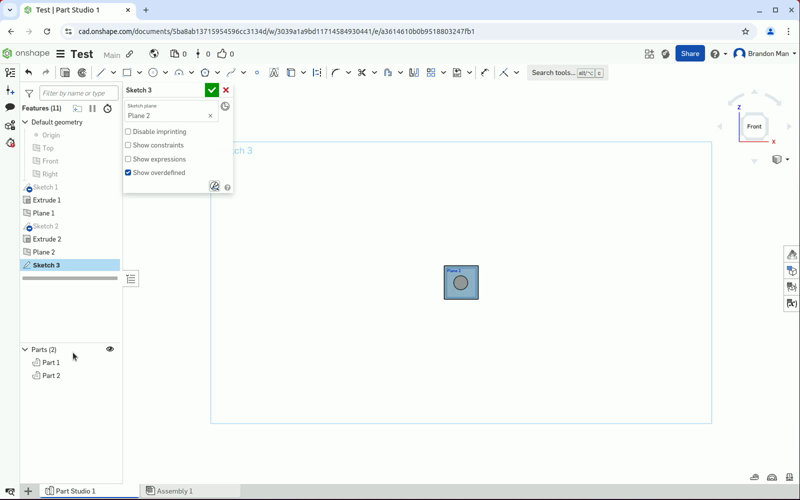
key(y)
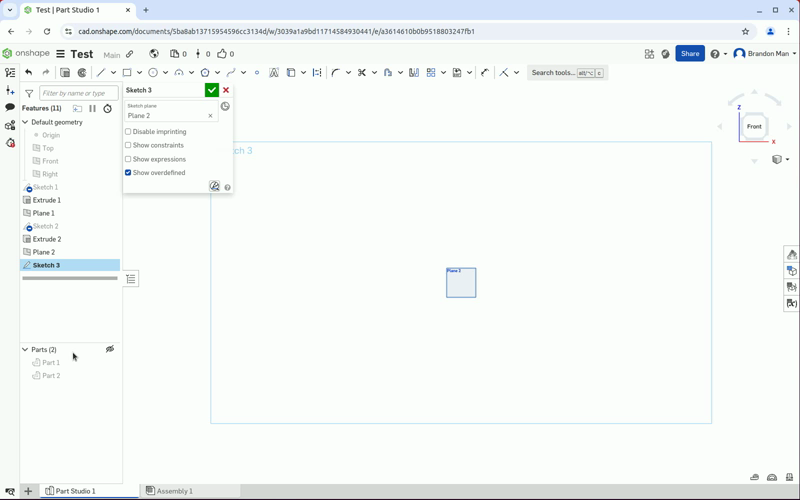
key(l)
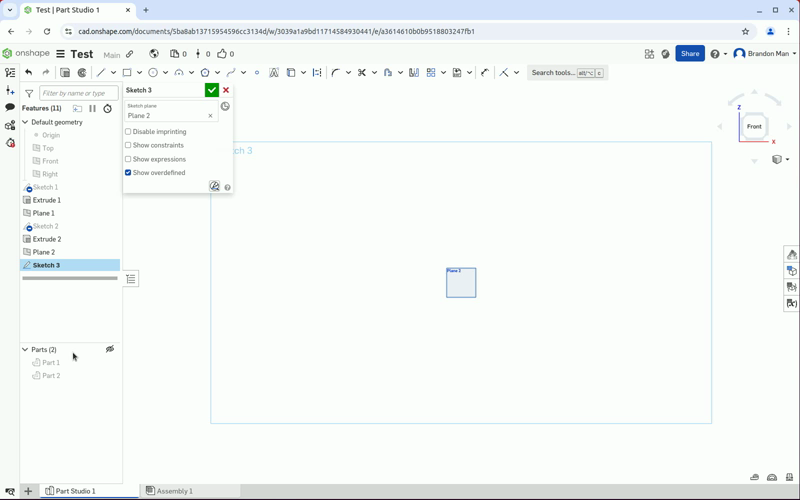
key_down(shift)
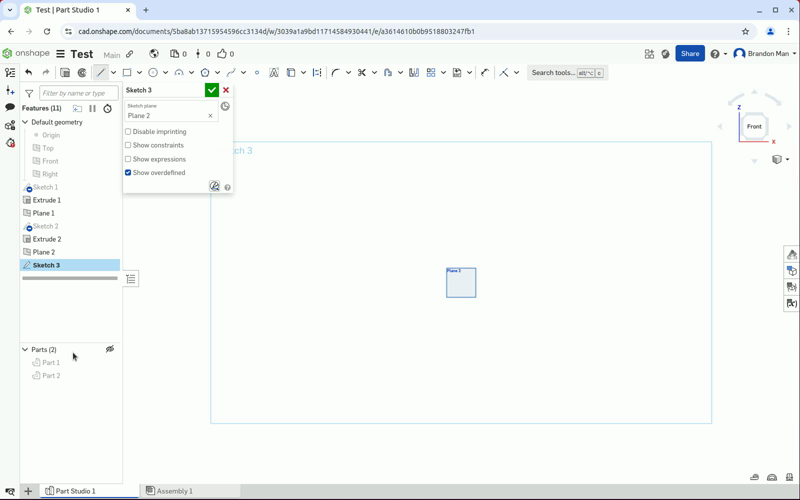
mouse_move(457, 286)
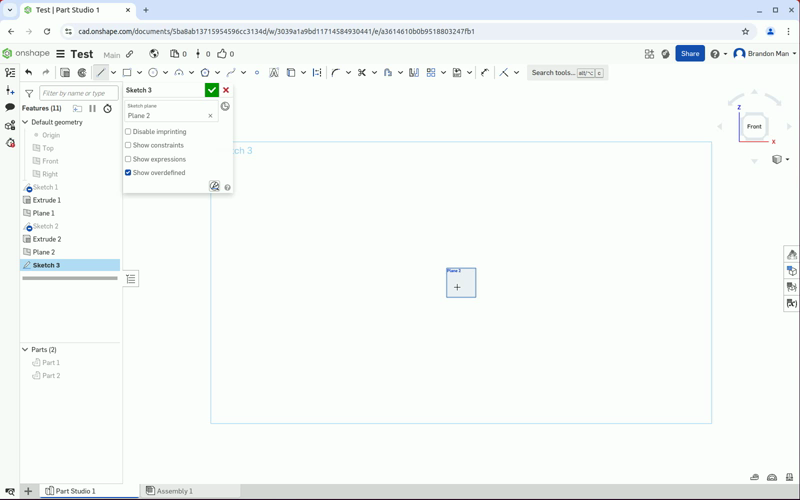
click(457, 286)
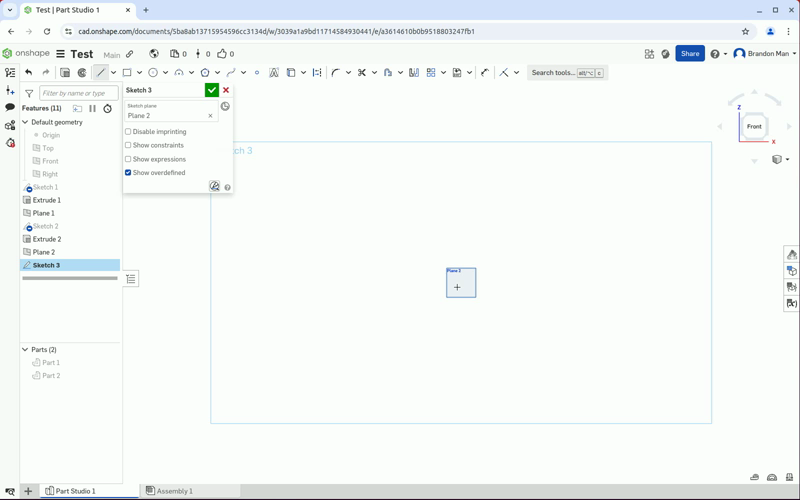
key_up(shift)
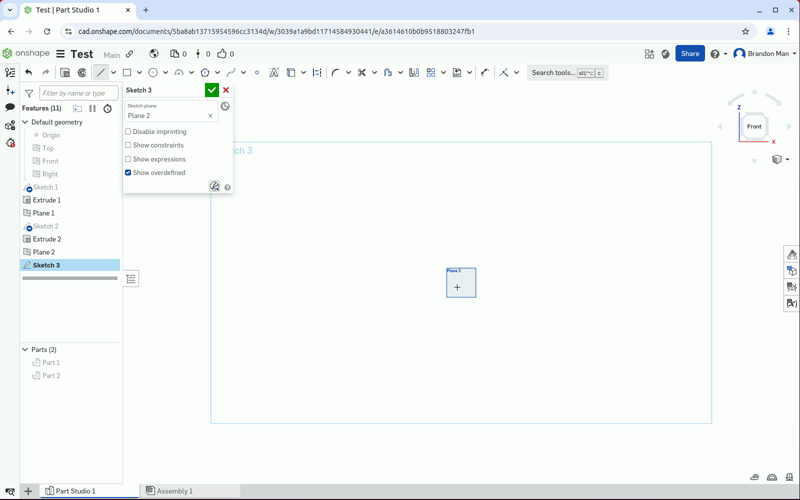
key_down(shift)
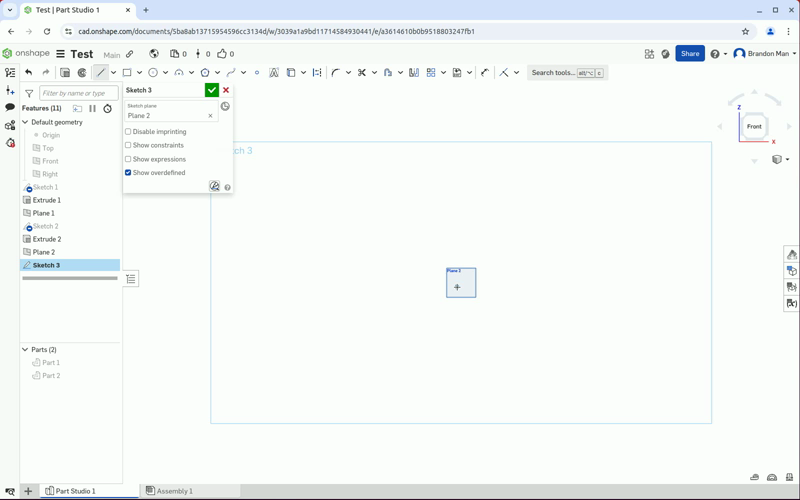
mouse_move(487, 286)
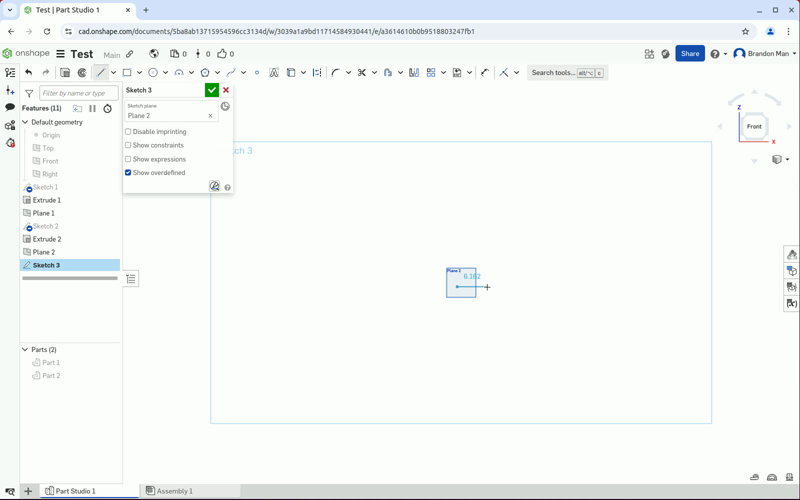
mouse_move(466, 286)
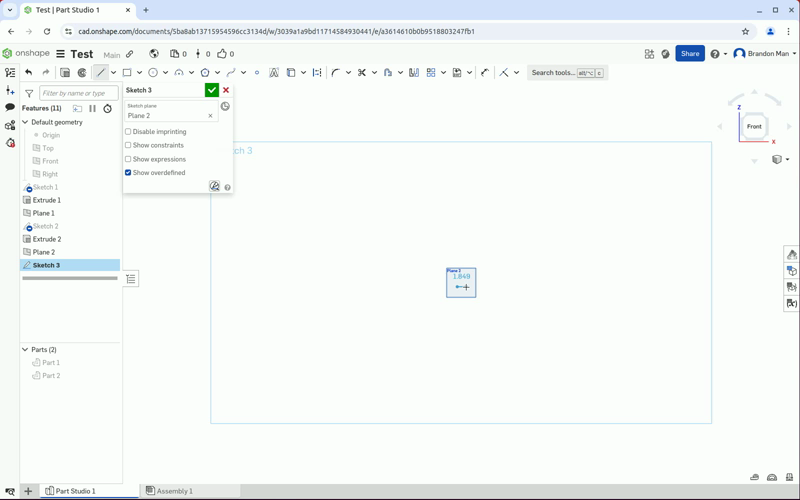
click(466, 286)
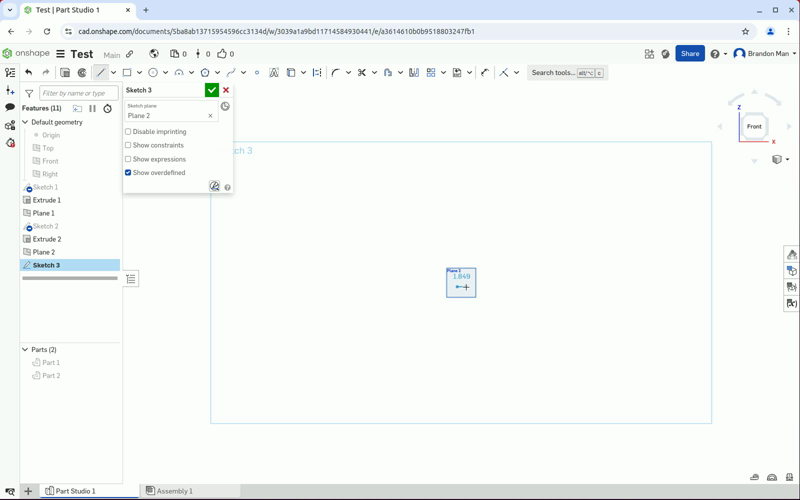
key_up(shift)
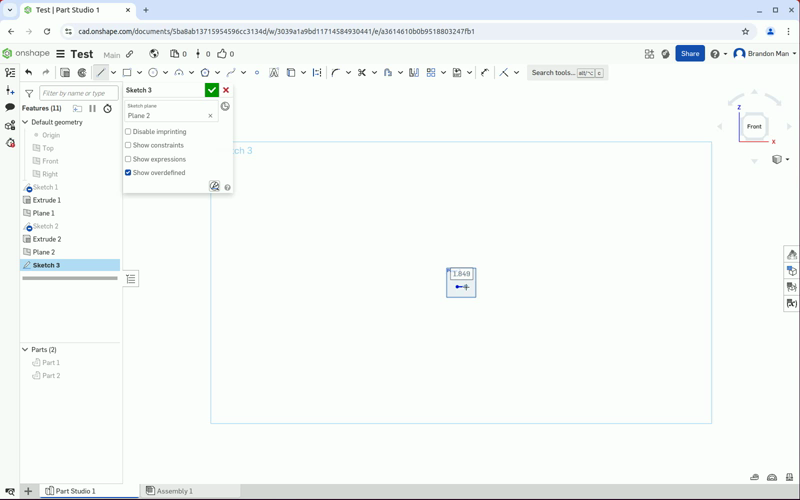
key_down(shift)
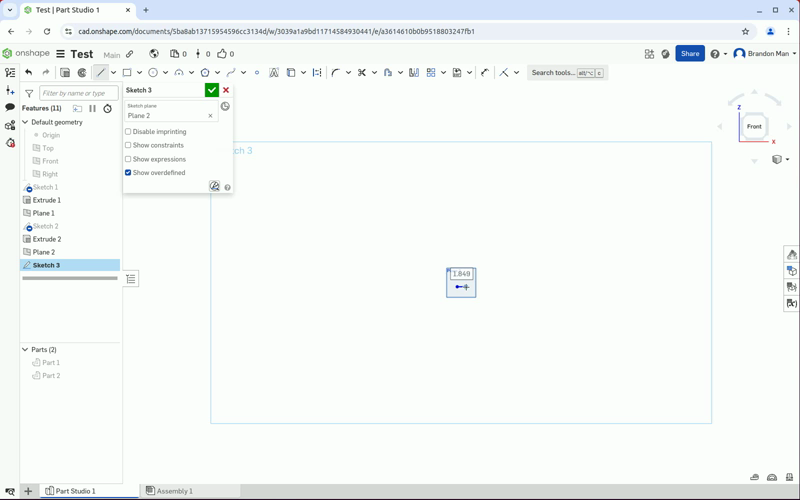
mouse_move(496, 286)
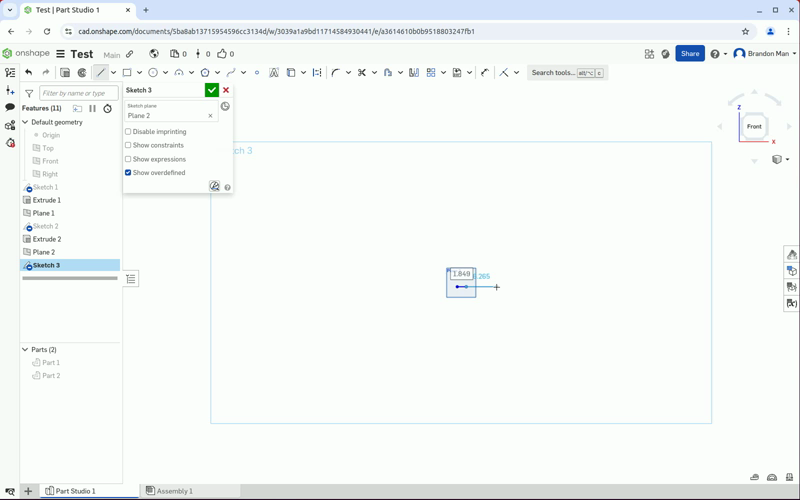
mouse_move(466, 277)
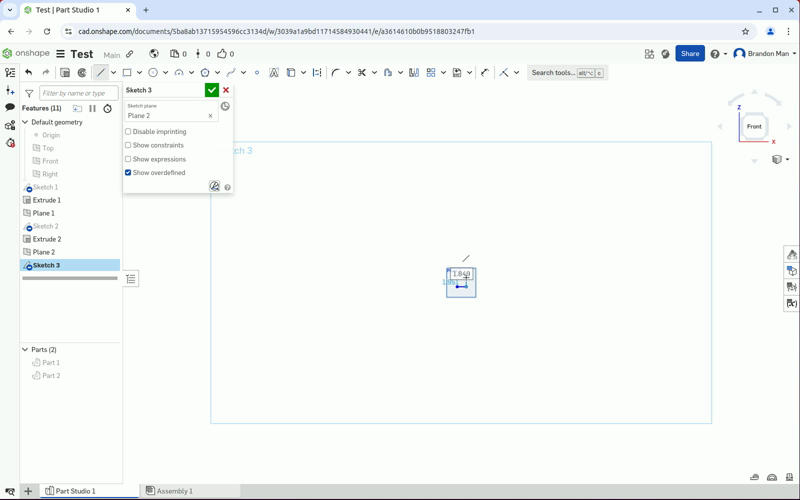
click(466, 277)
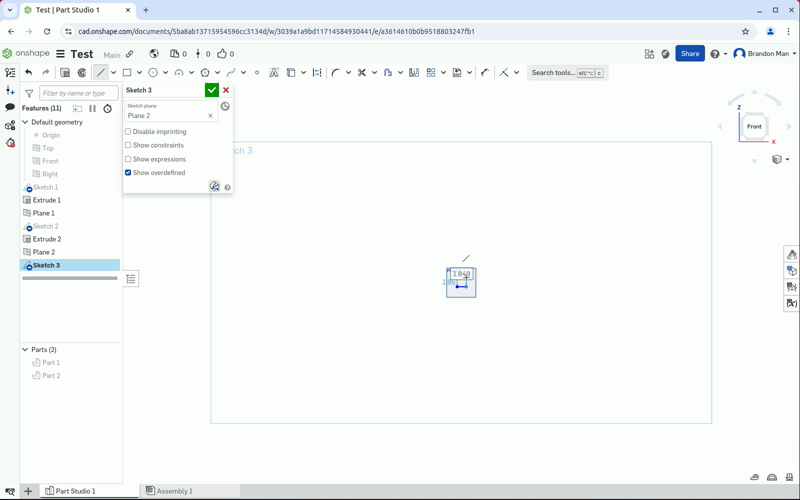
key_up(shift)
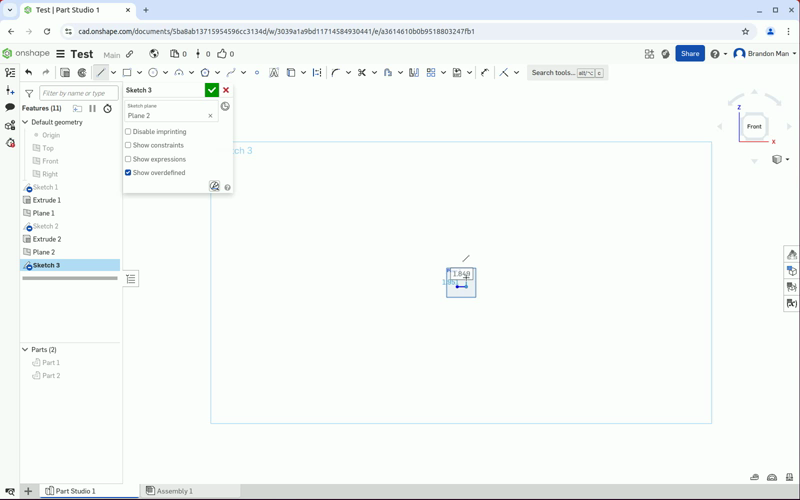
key_down(shift)
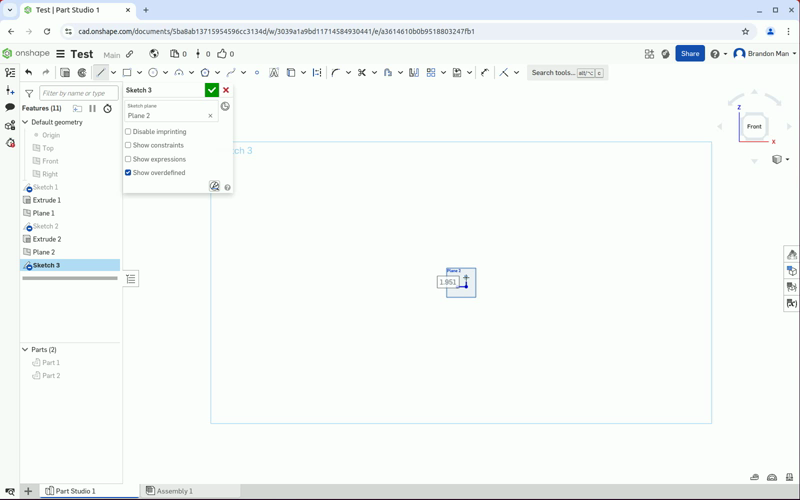
mouse_move(496, 277)
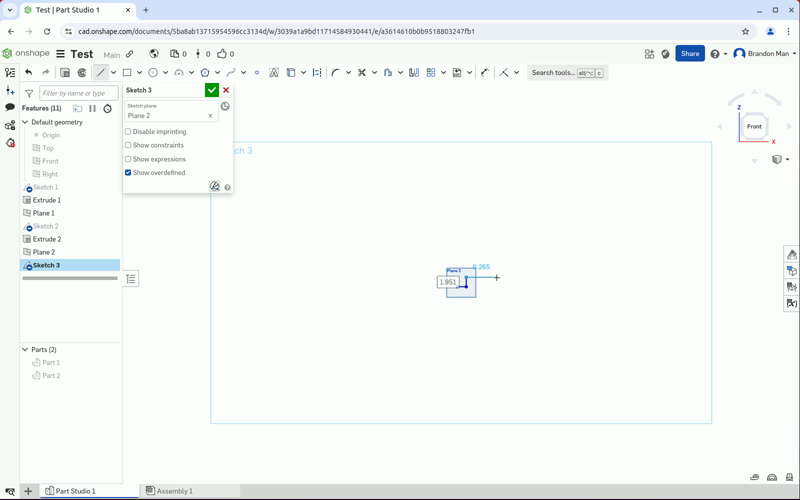
mouse_move(457, 277)
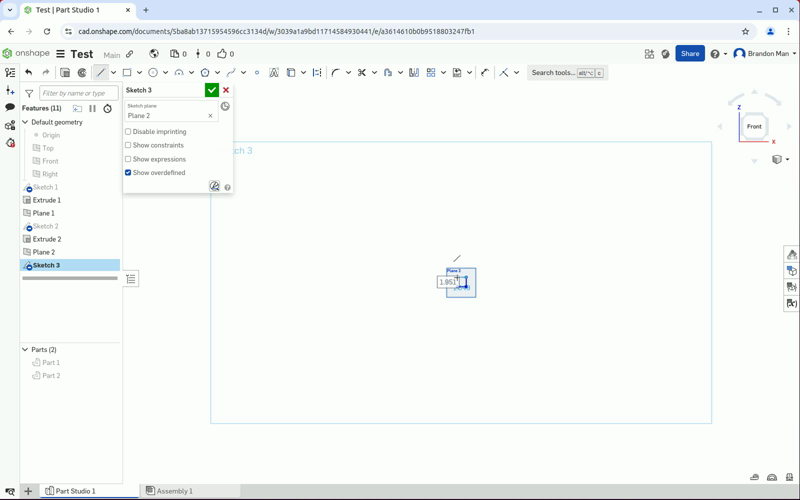
click(457, 277)
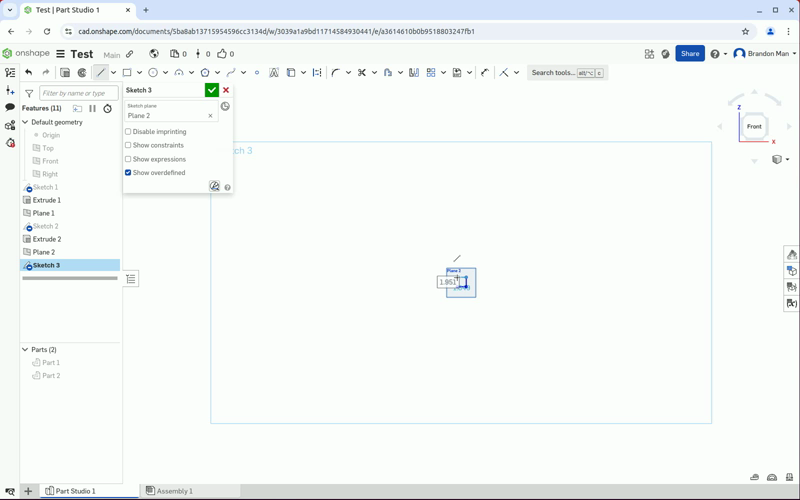
key_up(shift)
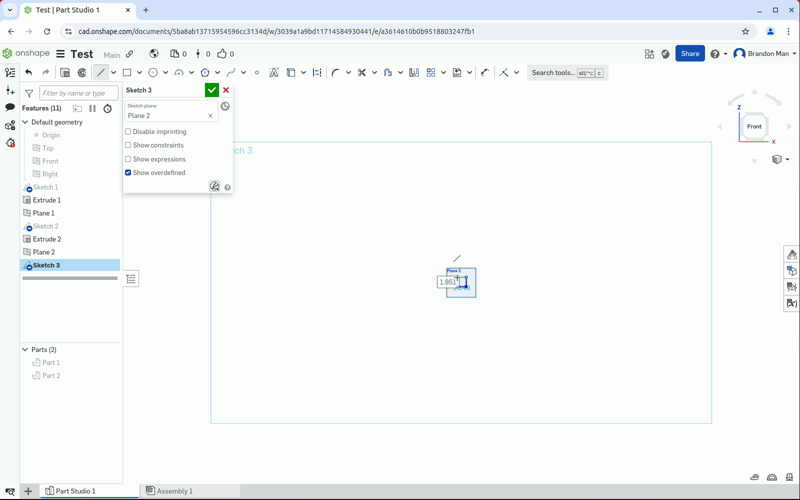
mouse_move(487, 277)
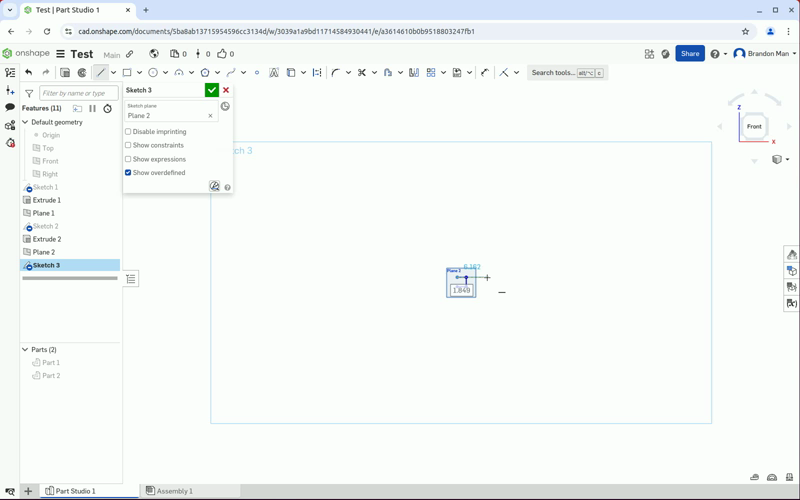
key_down(shift)
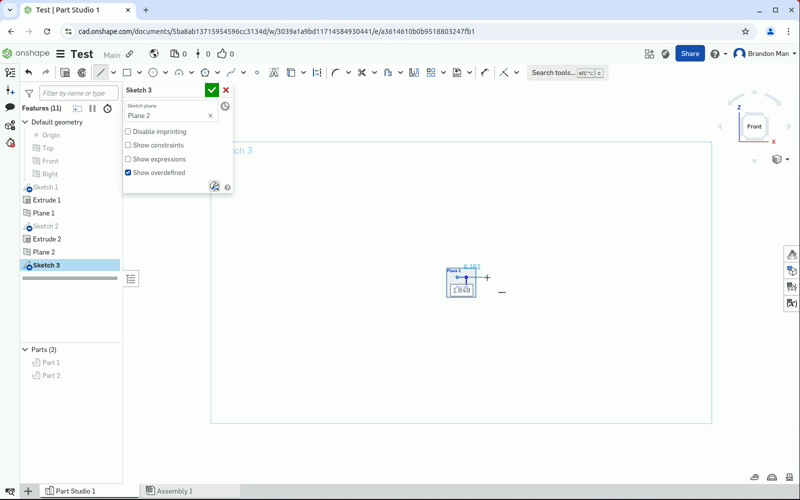
mouse_move(457, 286)
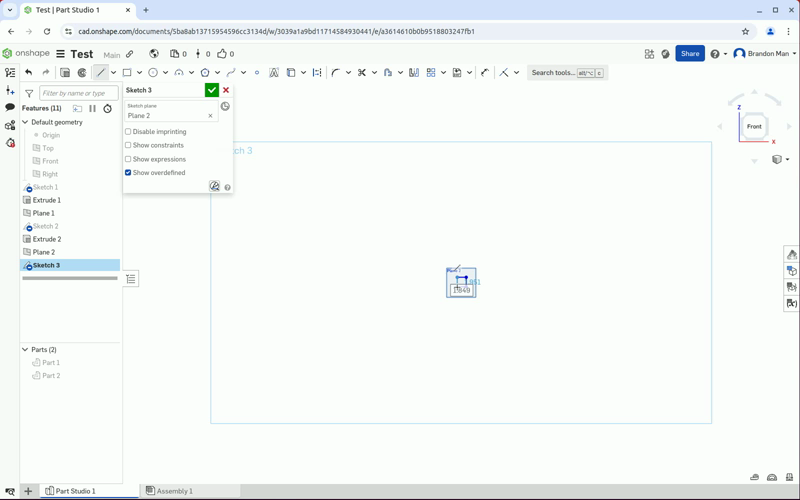
key_up(shift)
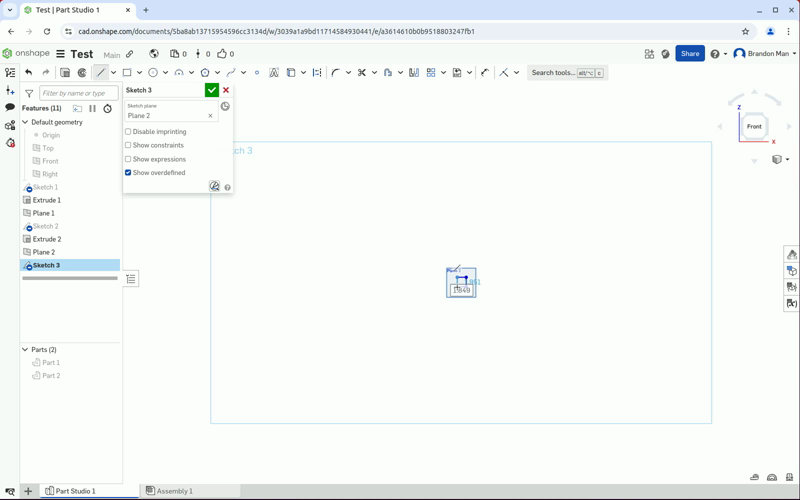
click(457, 286)
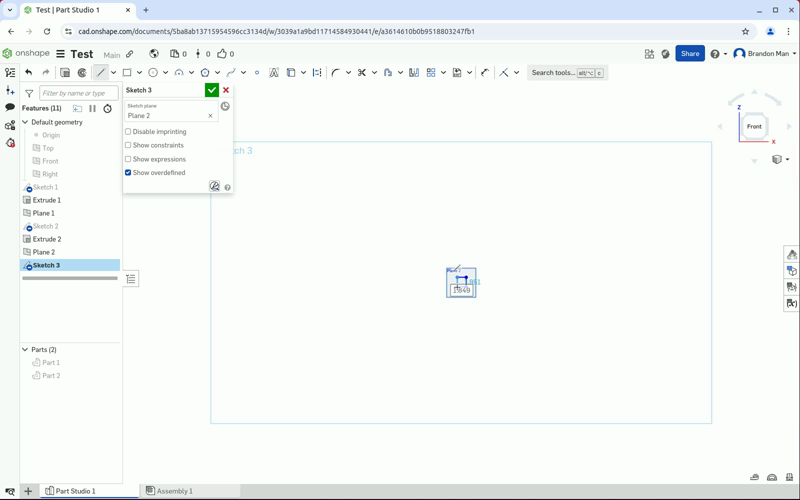
key(esc)
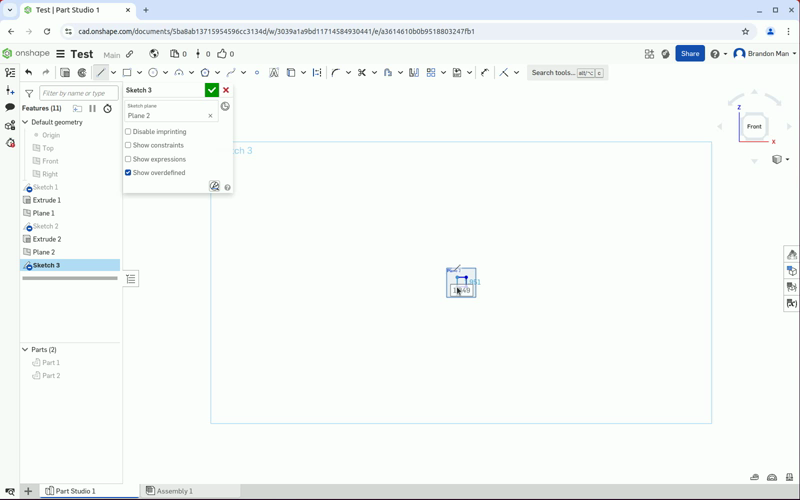
mouse_move(460, 284)
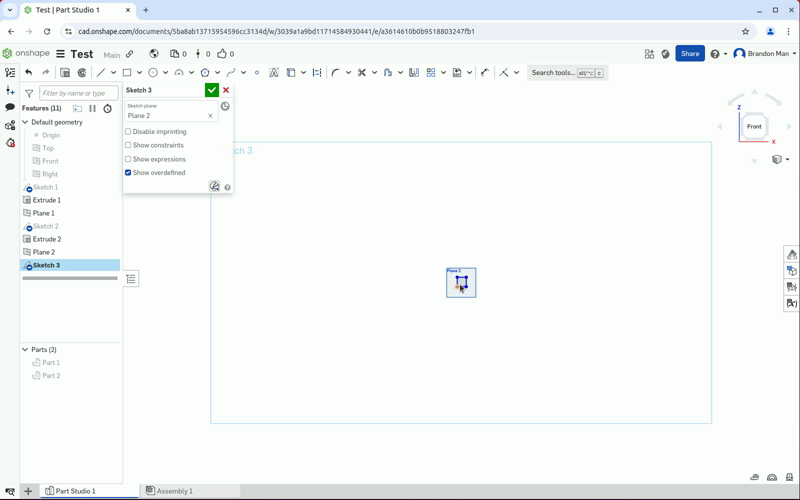
scroll(6)
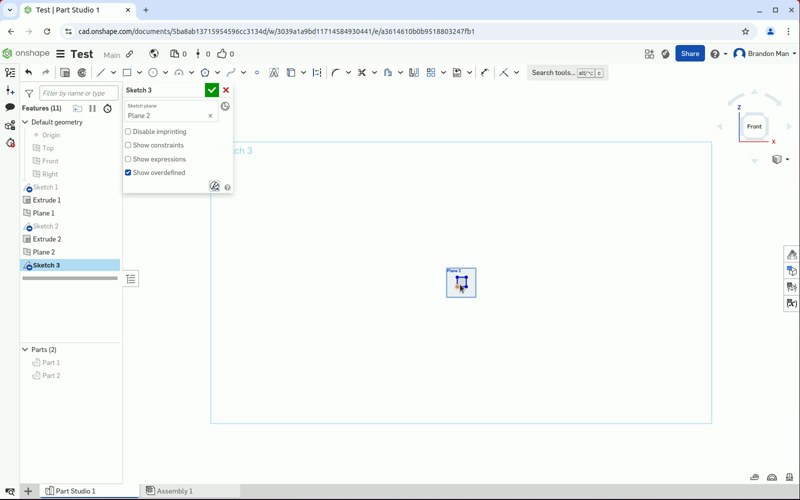
scroll(6)
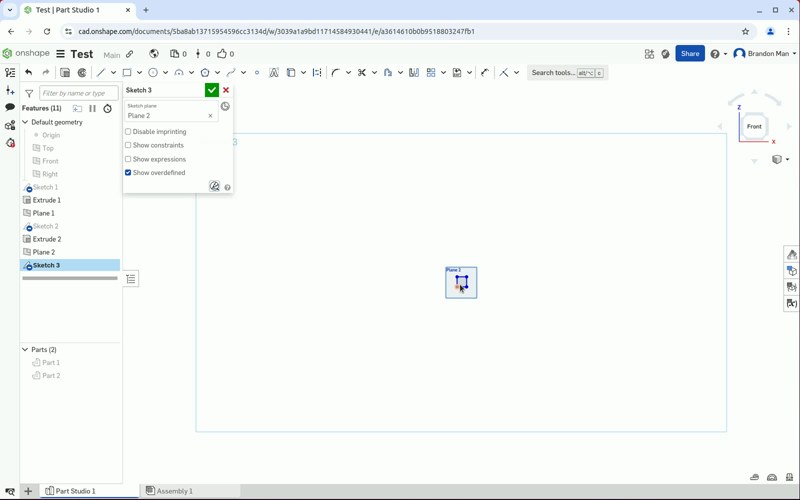
scroll(6)
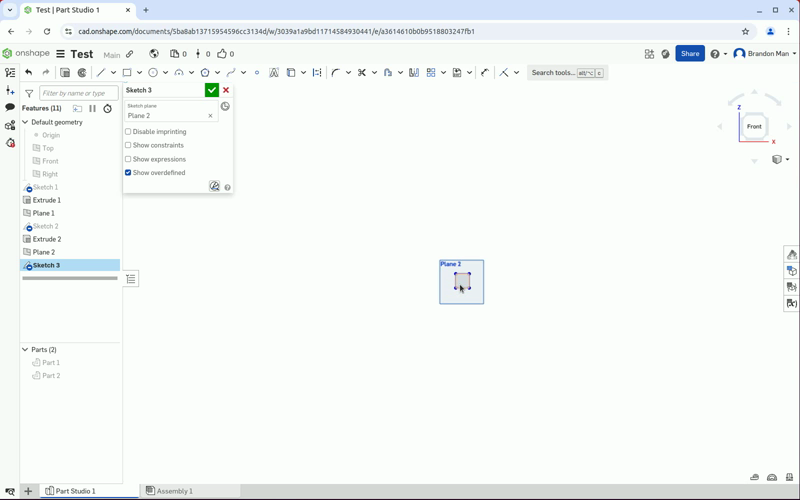
scroll(6)
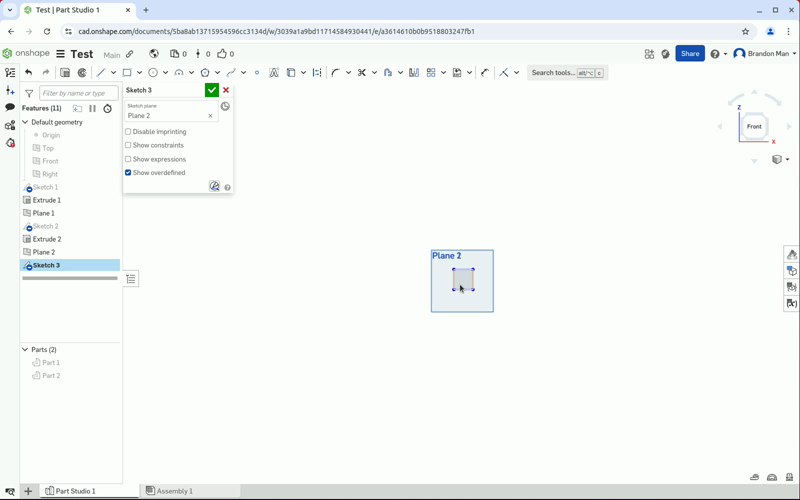
scroll(6)
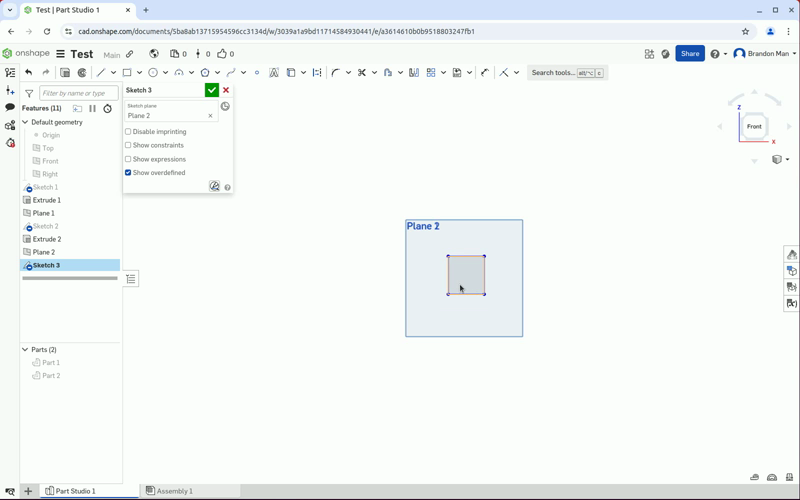
scroll(6)
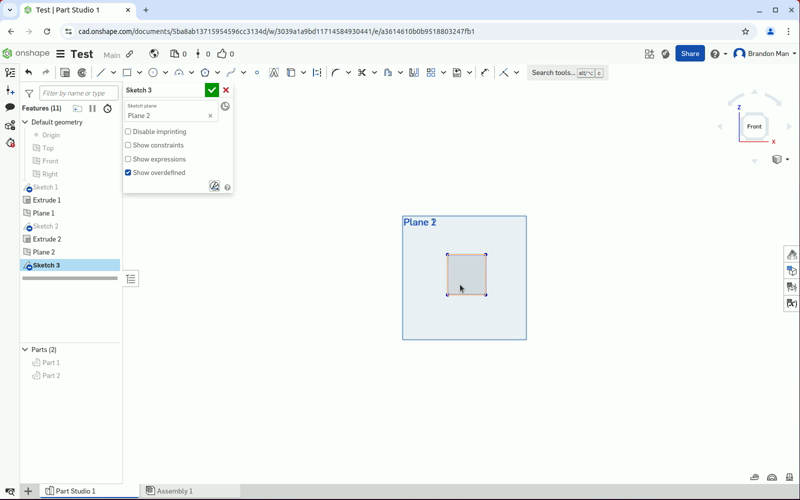
scroll(6)
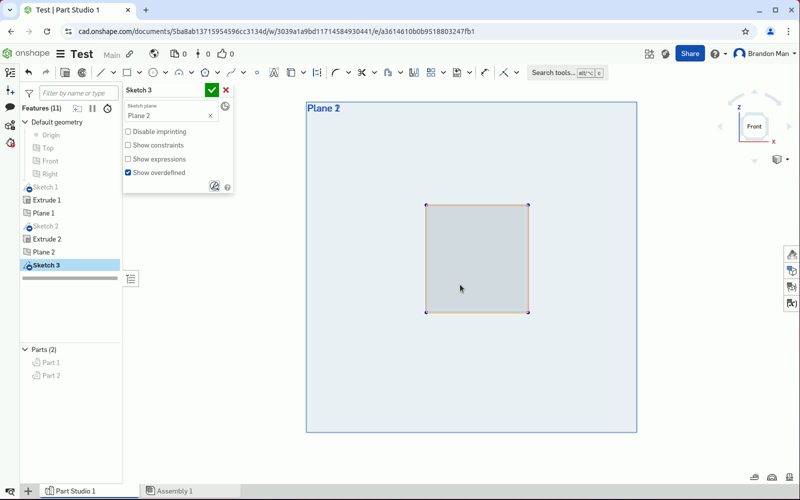
click(460, 284)
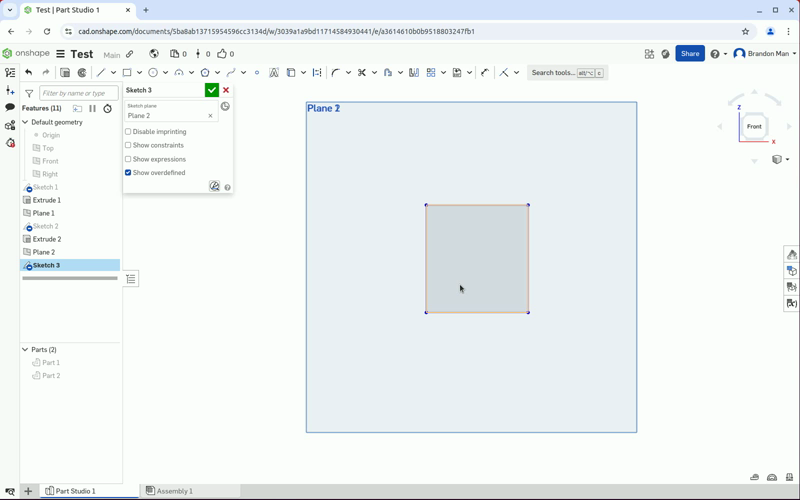
scroll(-6)
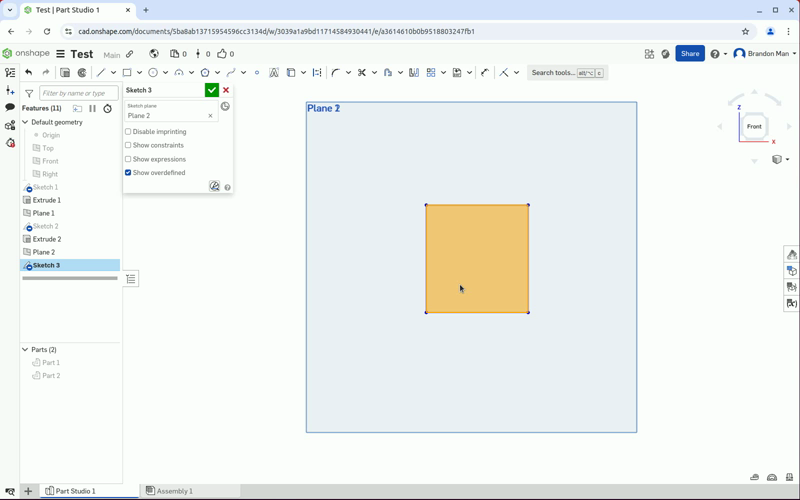
scroll(-6)
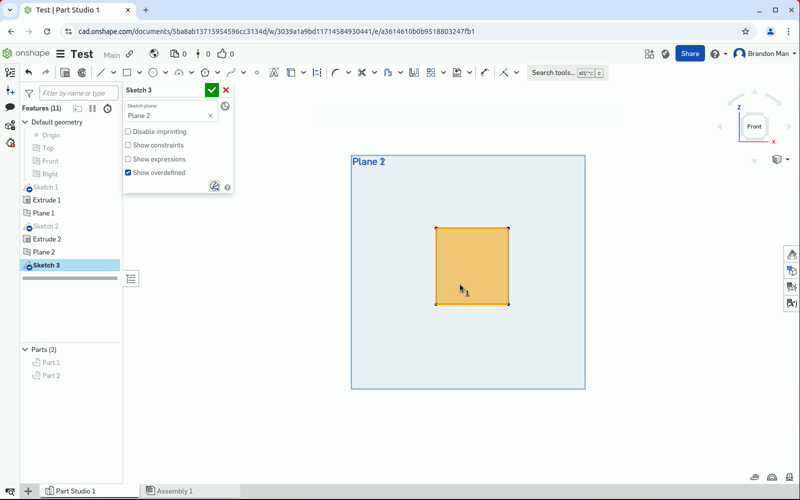
scroll(-6)
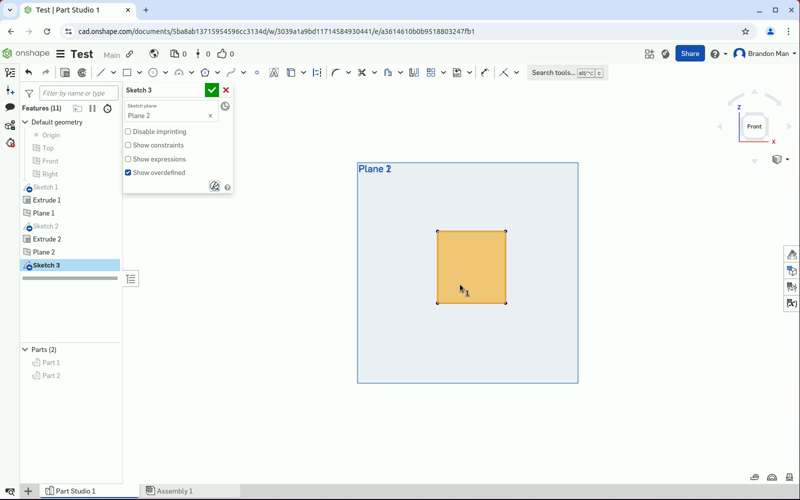
scroll(-6)
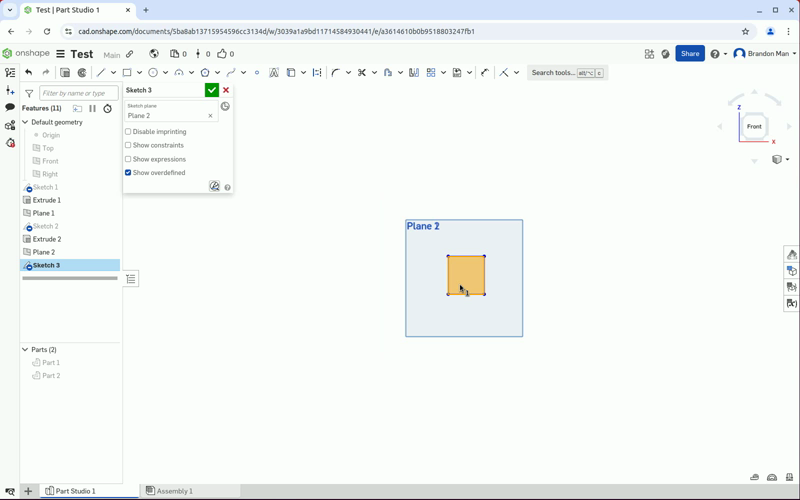
scroll(-6)
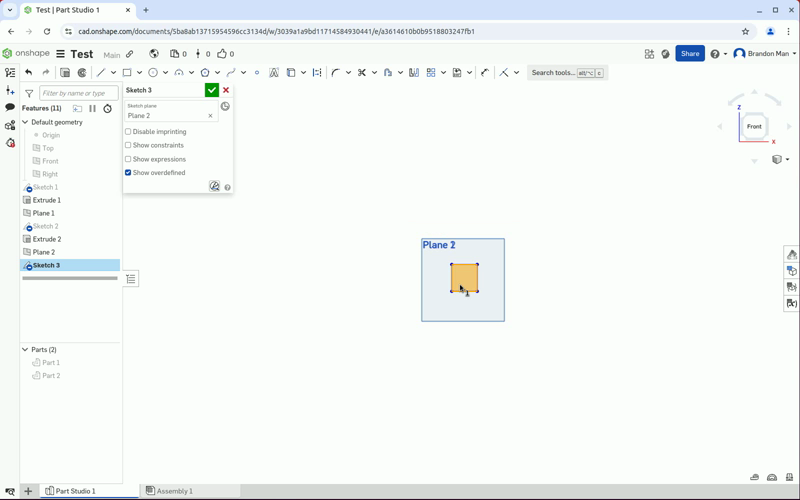
scroll(-6)
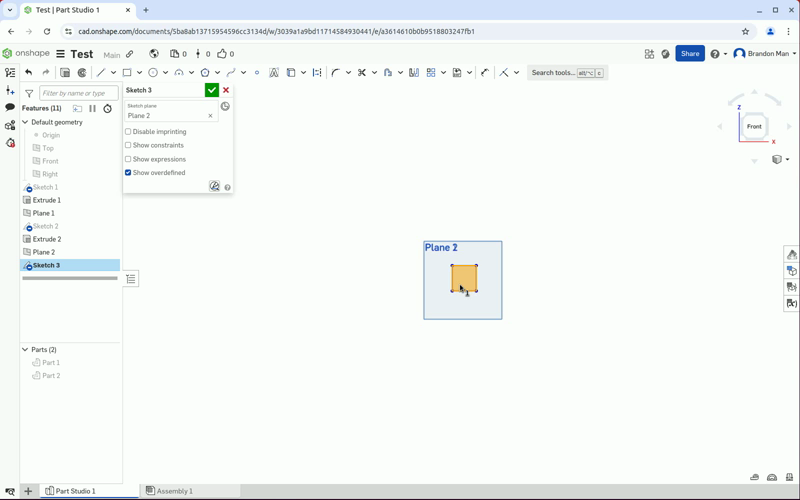
scroll(-6)
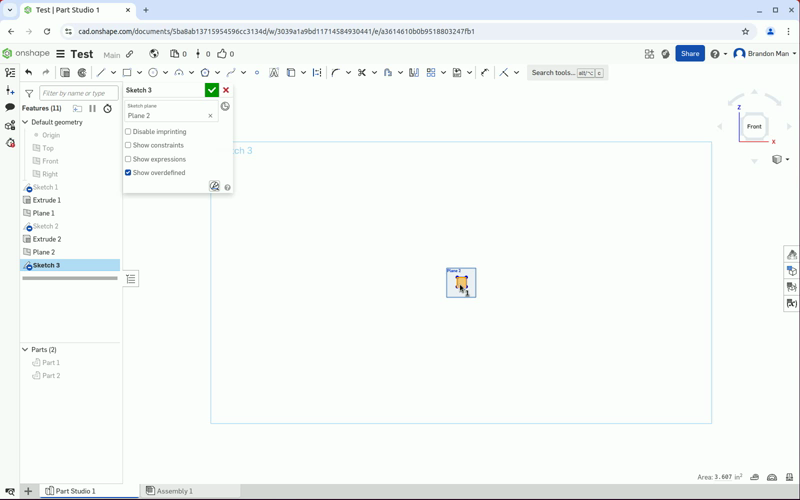
mouse_move(73, 352)
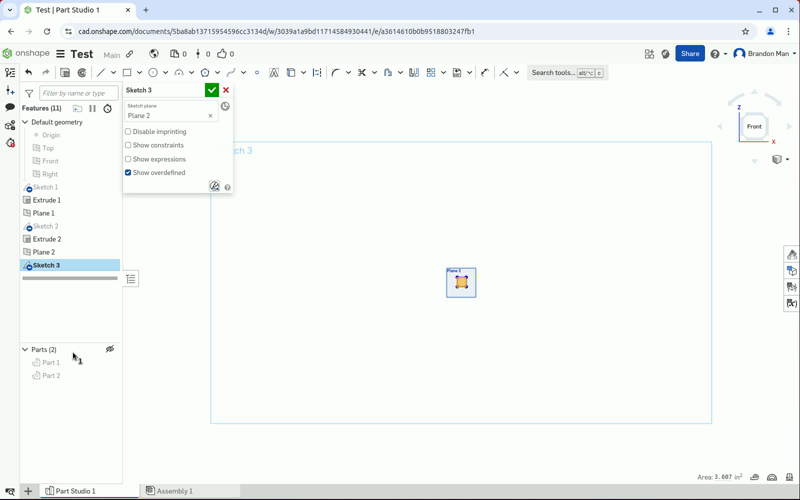
key(shift+y)
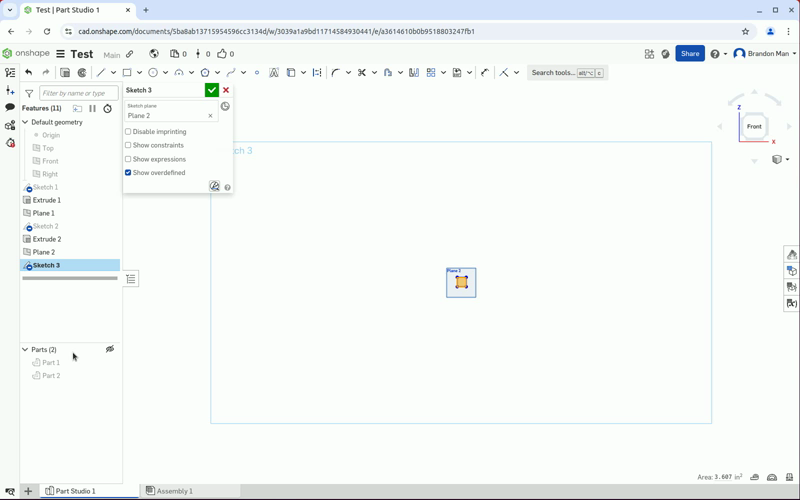
key(shift+e)
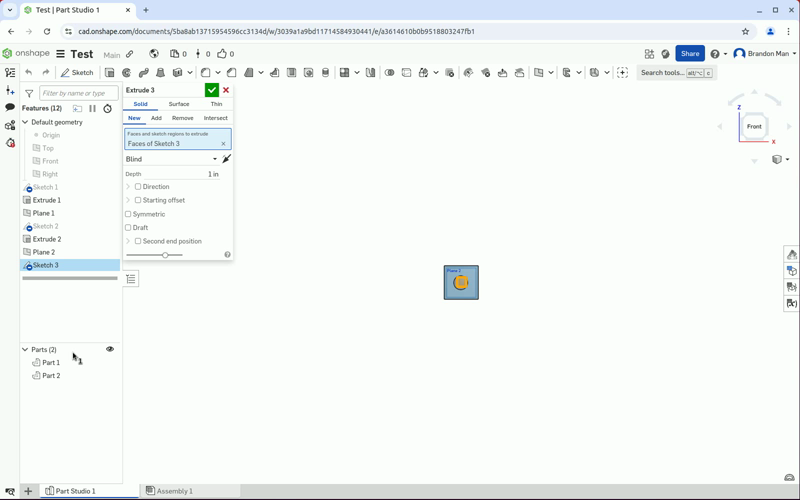
mouse_move(143, 106)
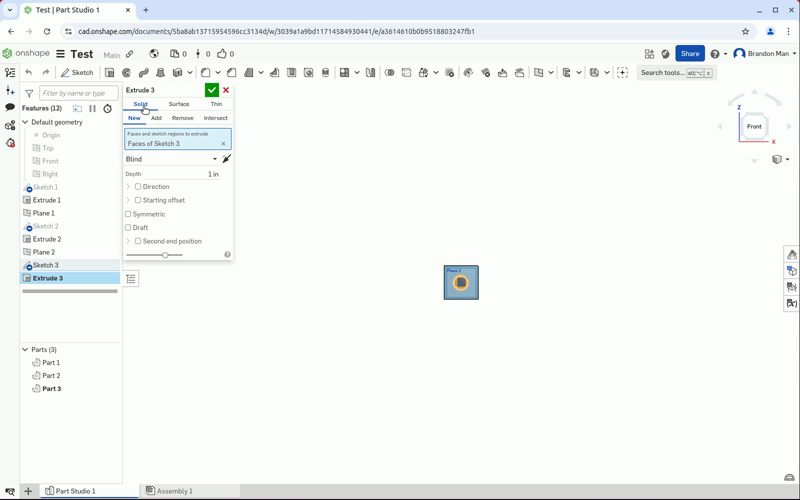
click(143, 106)
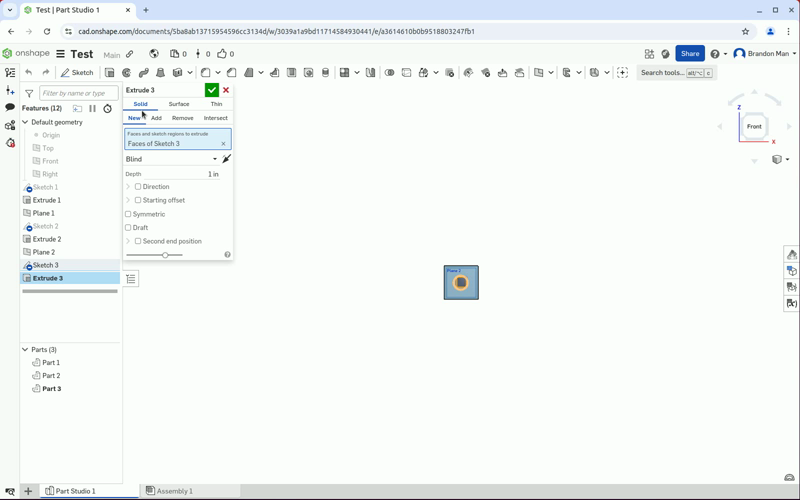
mouse_move(137, 120)
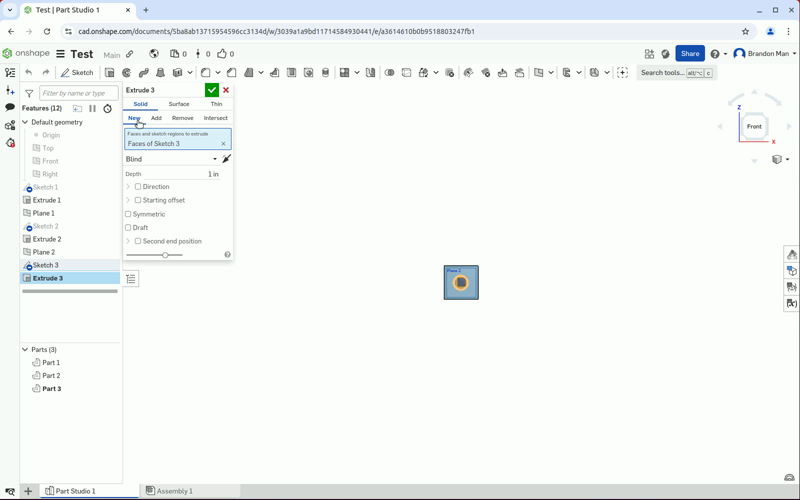
click(137, 120)
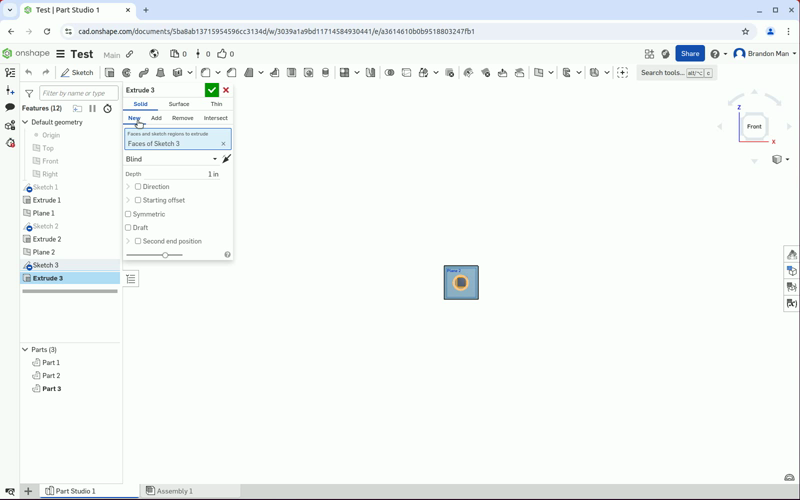
key(tab, 4)
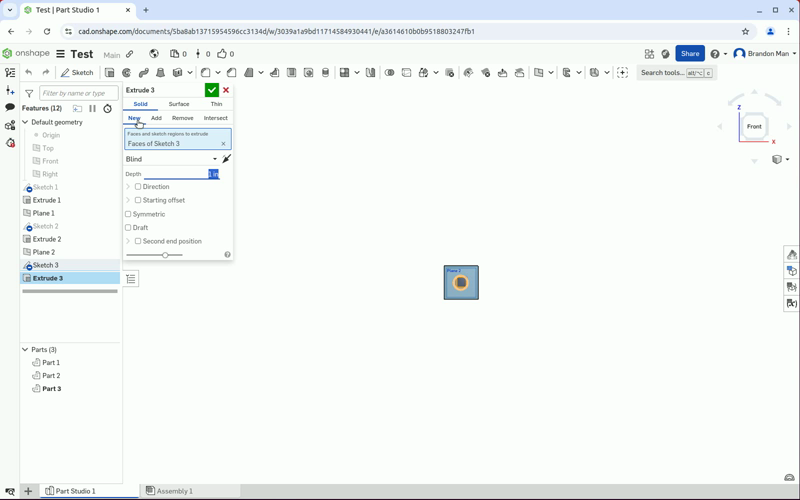
text(0.963)
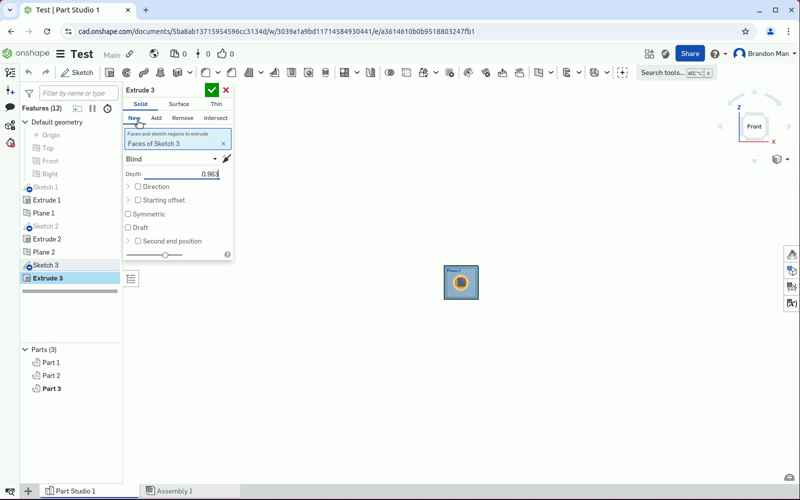
key(enter)
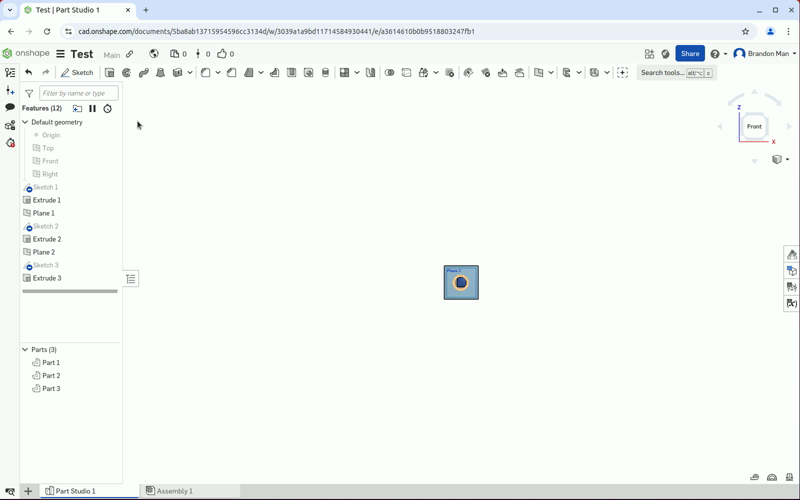
key(shift+h)
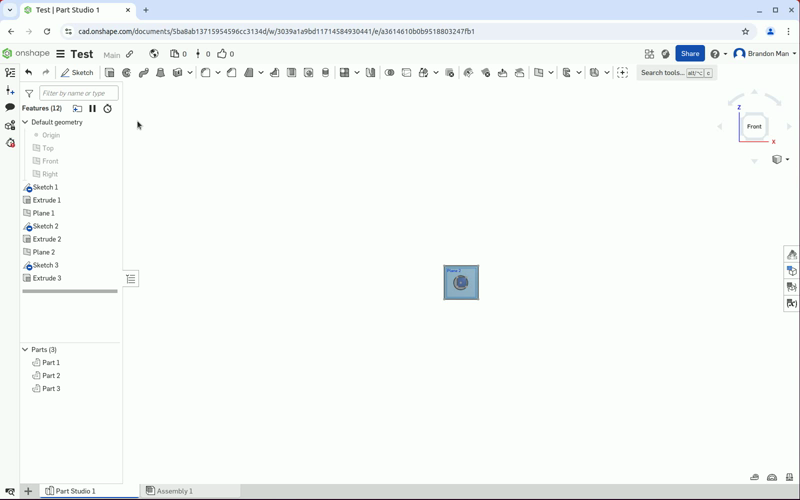
key(shift+h)
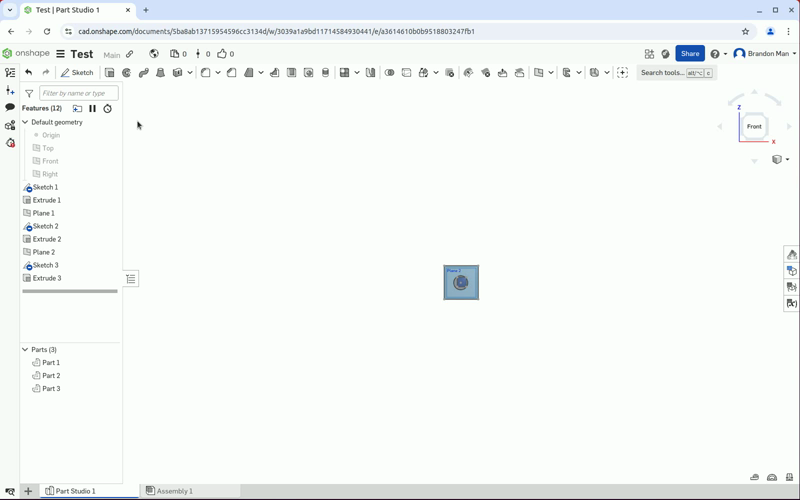
key(shift+7)
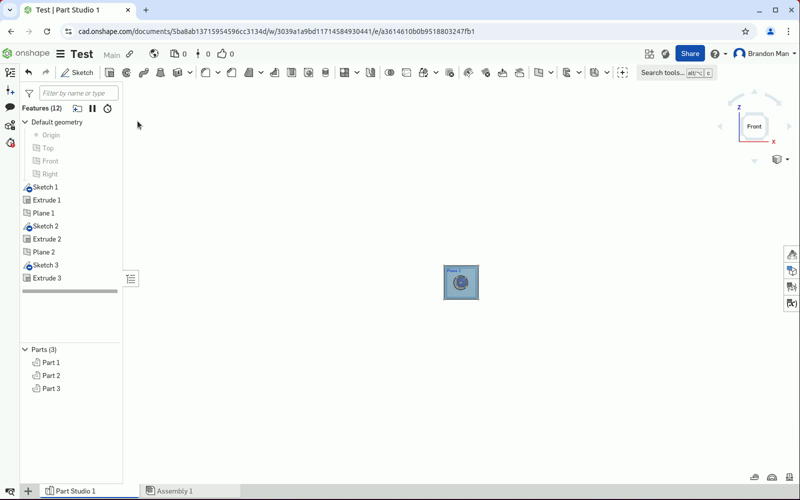
key(left, 2)
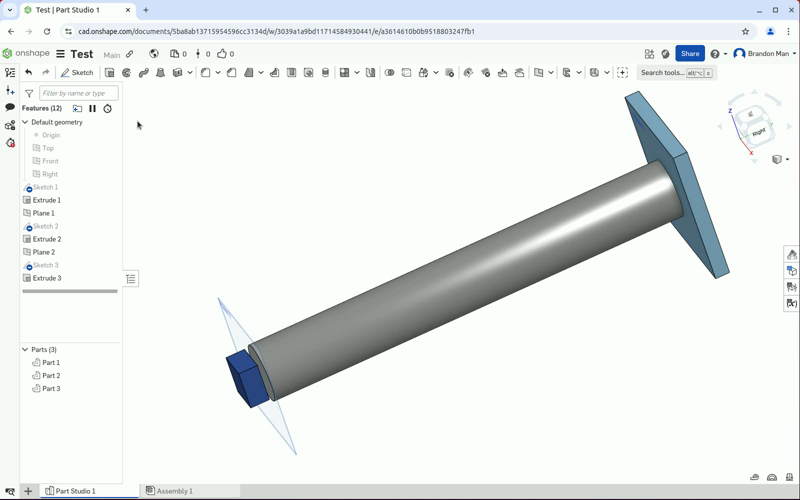
key(down, 2)
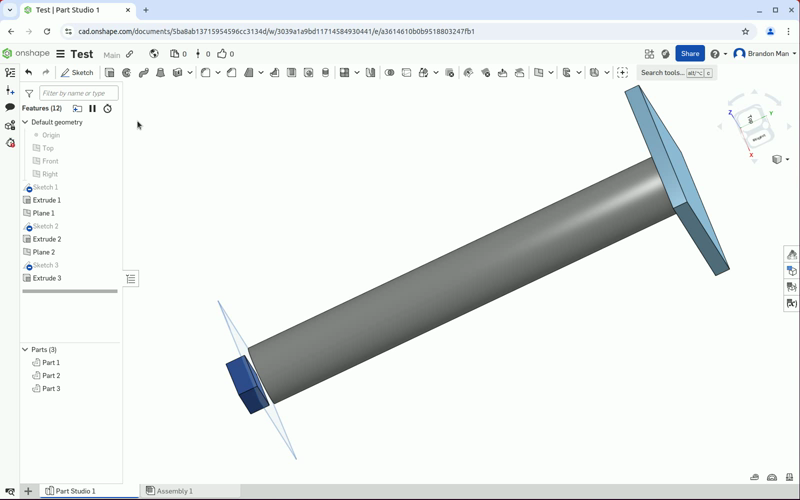
key(up, 2)
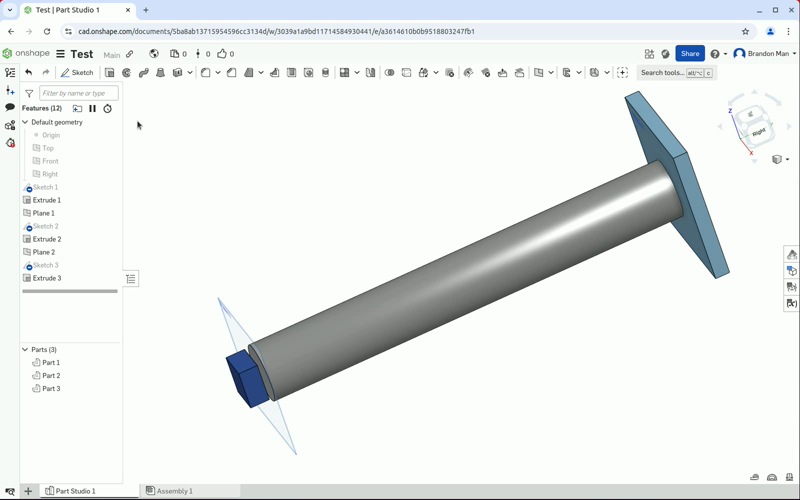
key(right, 2)
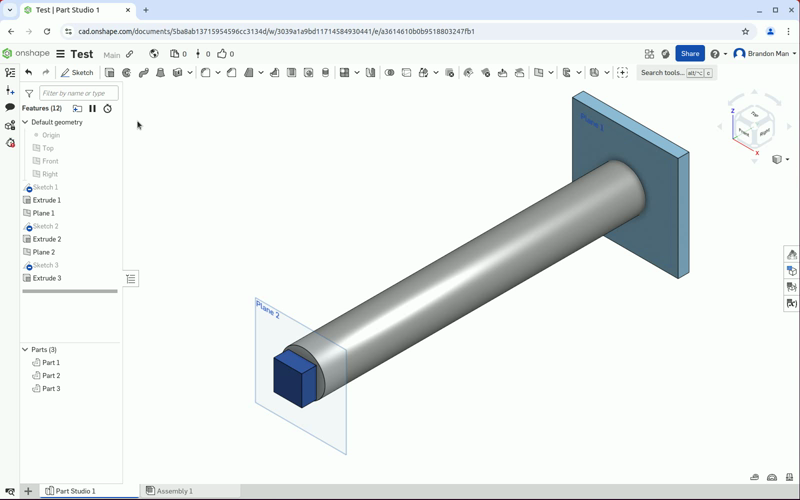
mouse_move(73, 189)
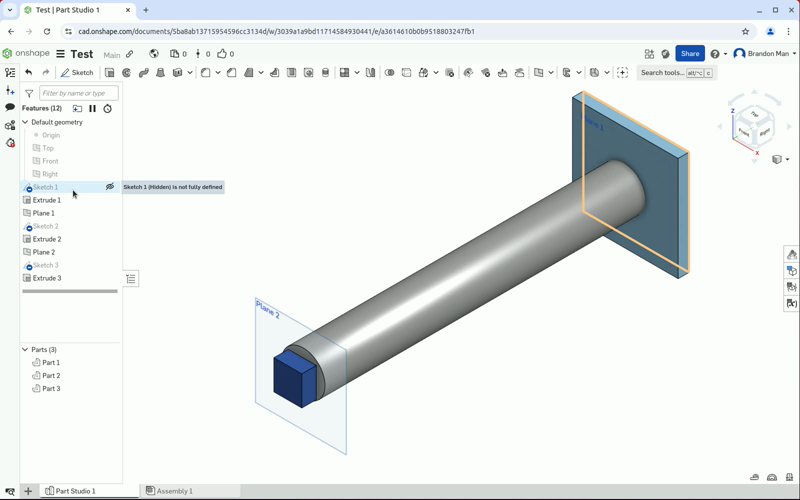
click(73, 189)